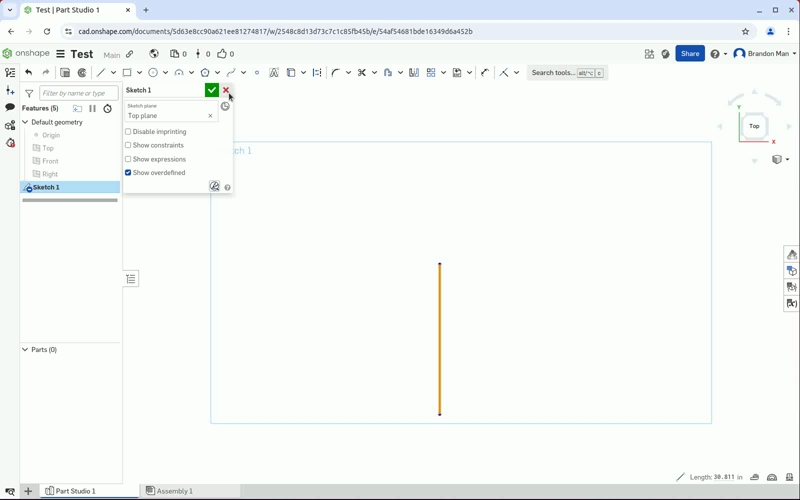
key(shift+h)
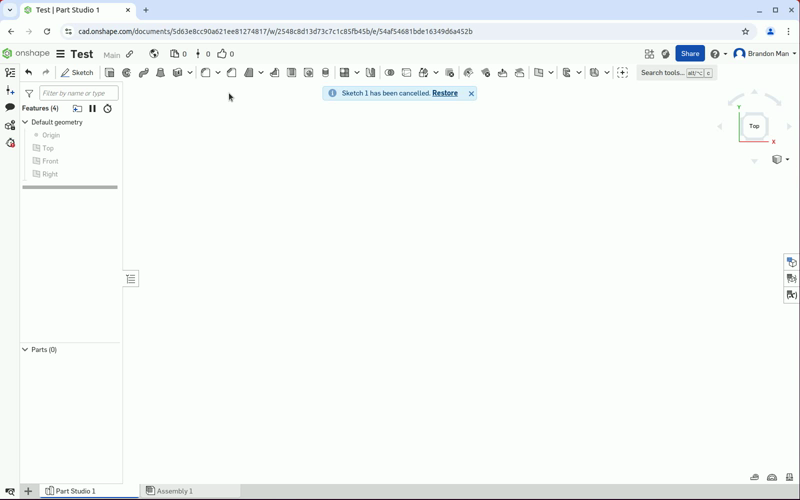
mouse_move(73, 352)
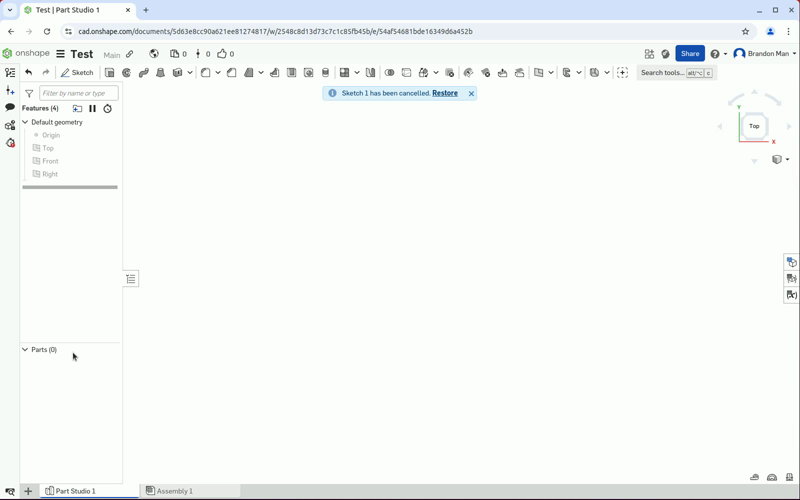
key(y)
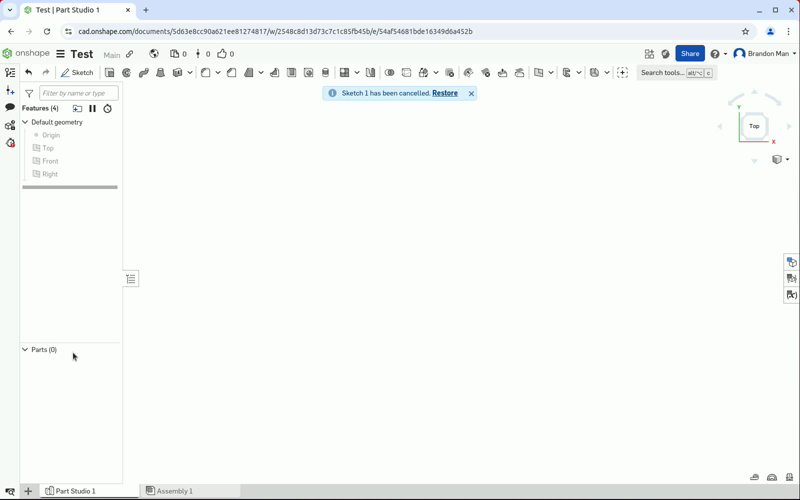
key(shift+p)
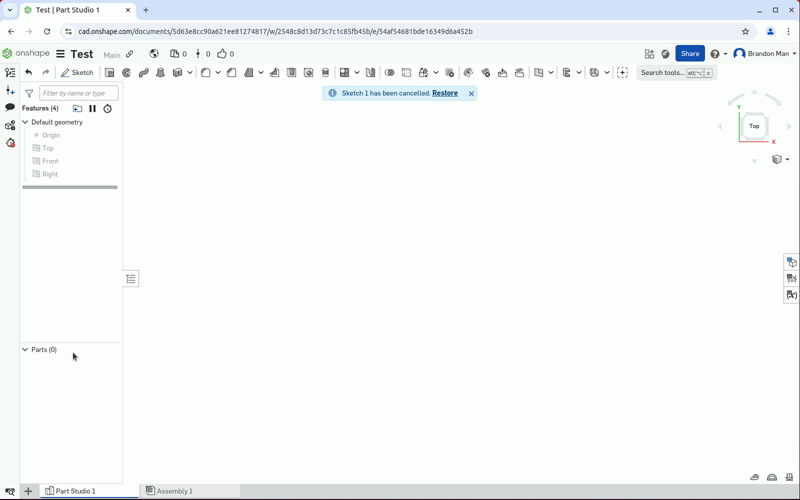
key(space)
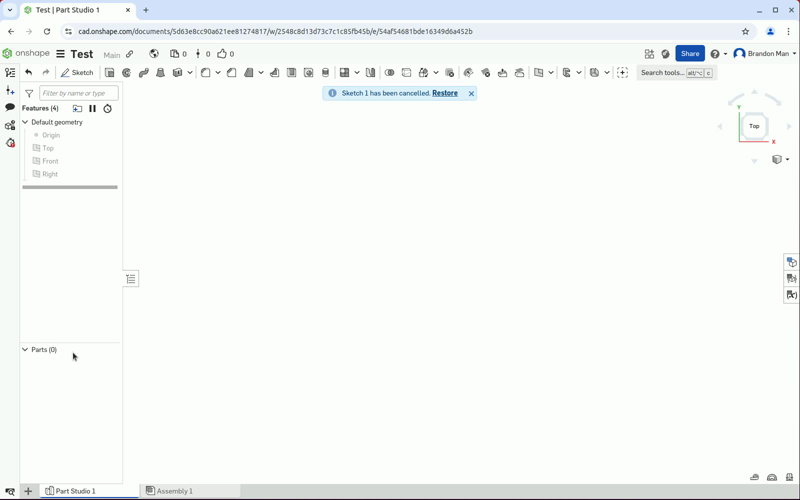
key_down(shift)
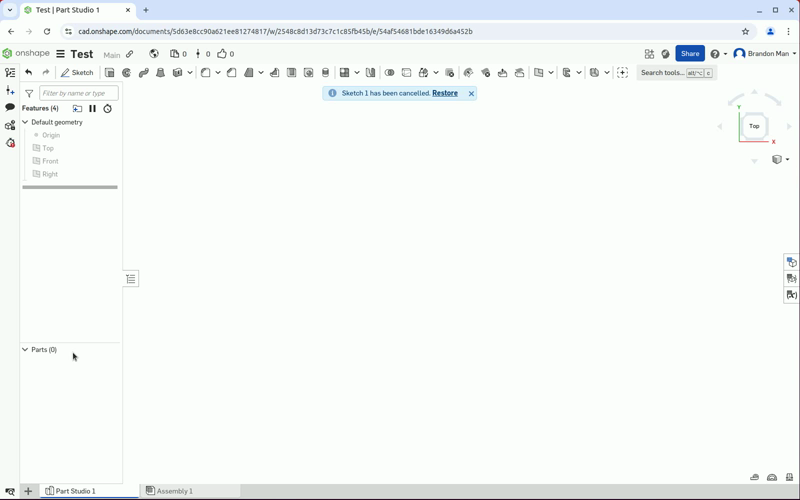
key(up)
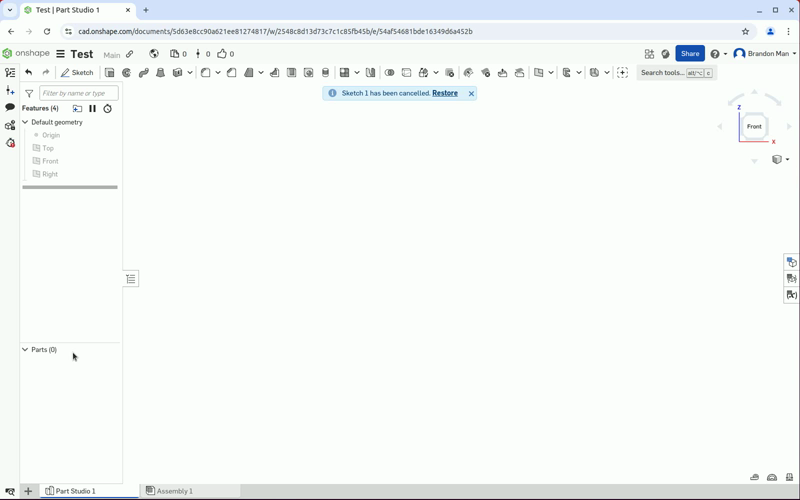
key_up(shift)
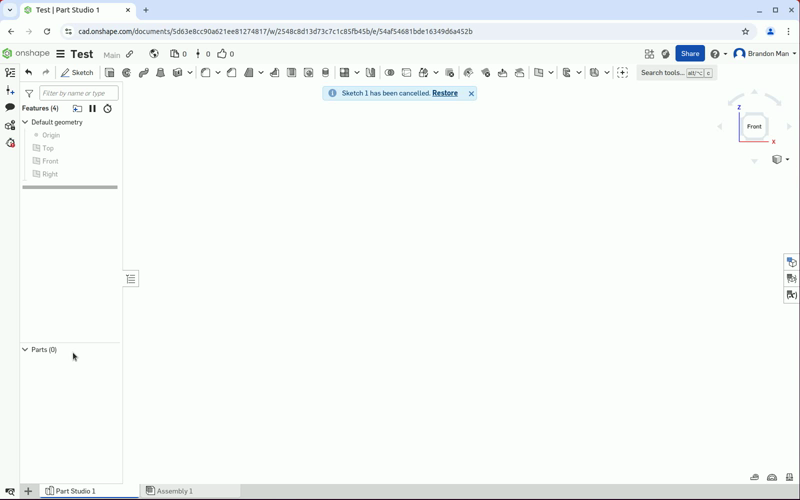
key(space)
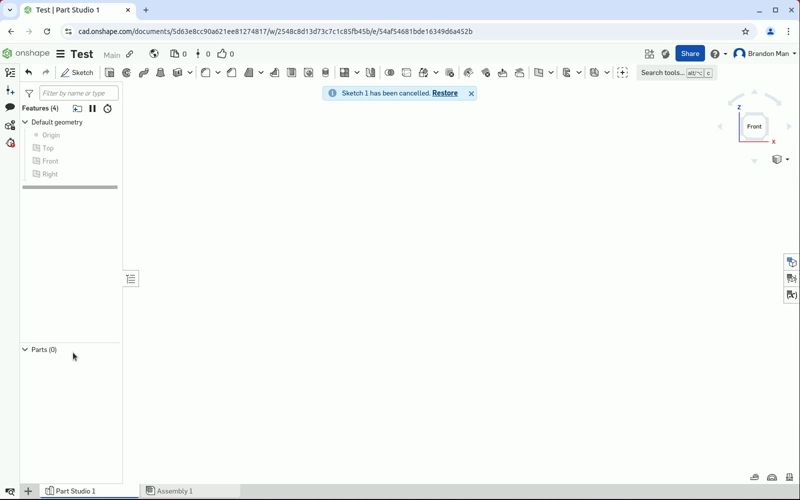
key_down(shift)
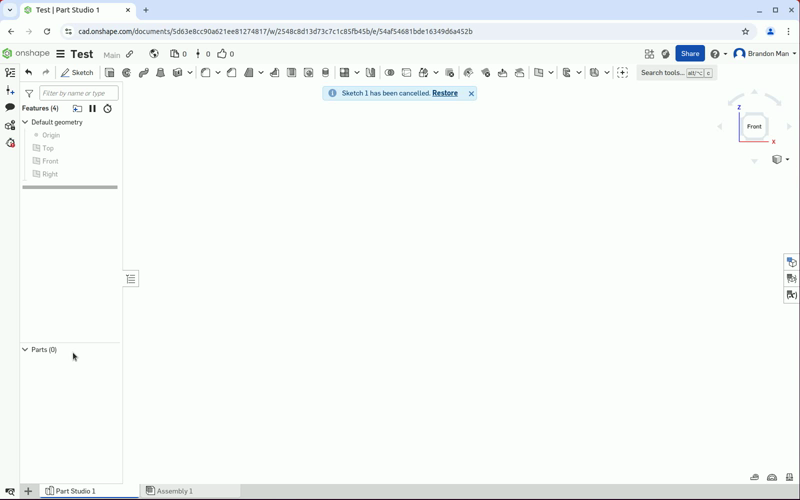
key(left)
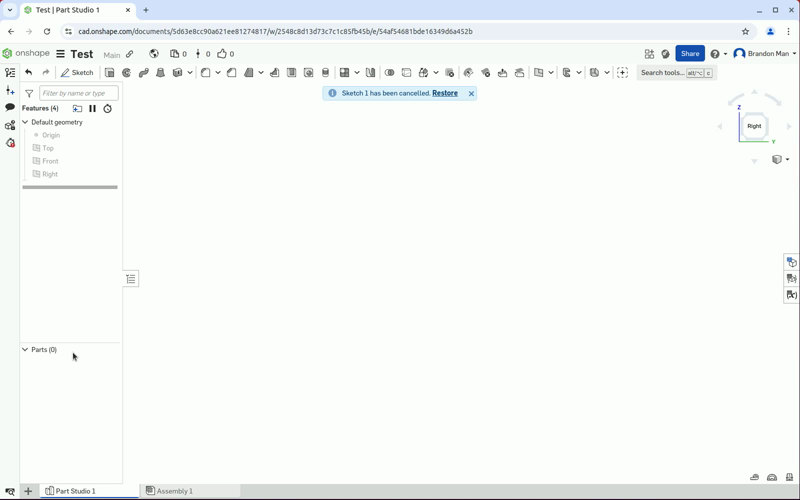
key_up(shift)
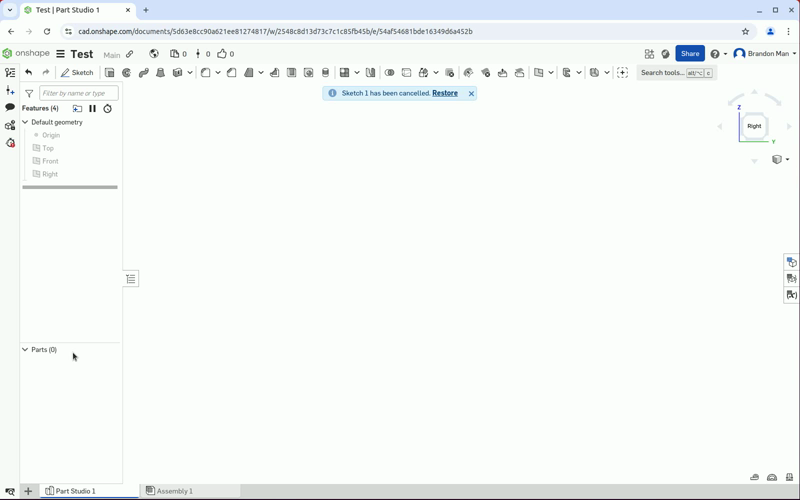
mouse_move(73, 352)
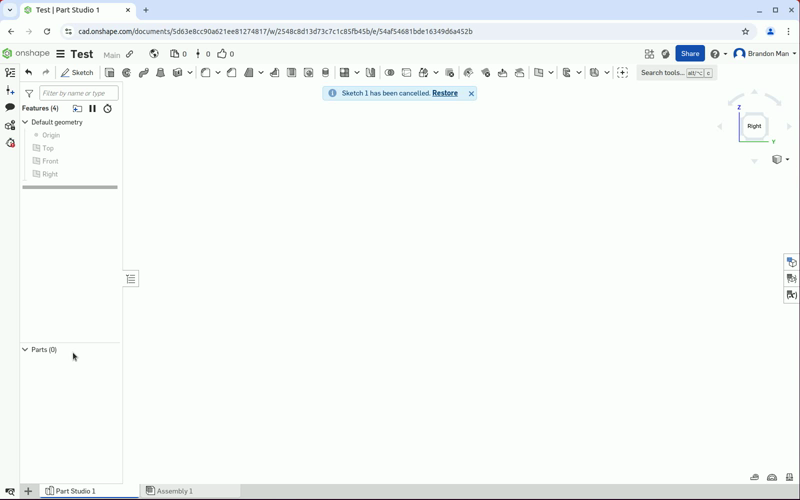
key(shift+y)
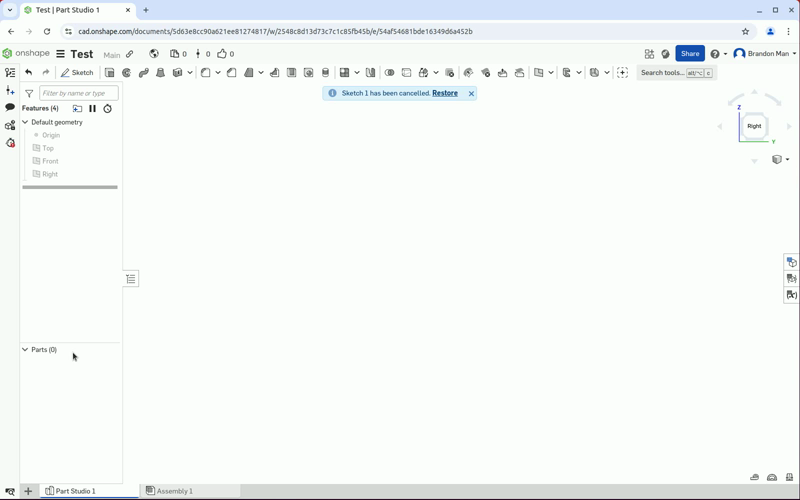
key(shift+s)
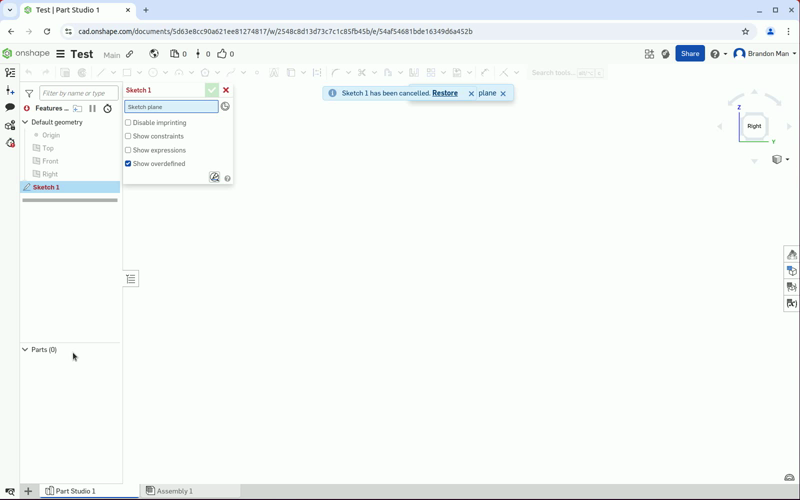
mouse_move(73, 176)
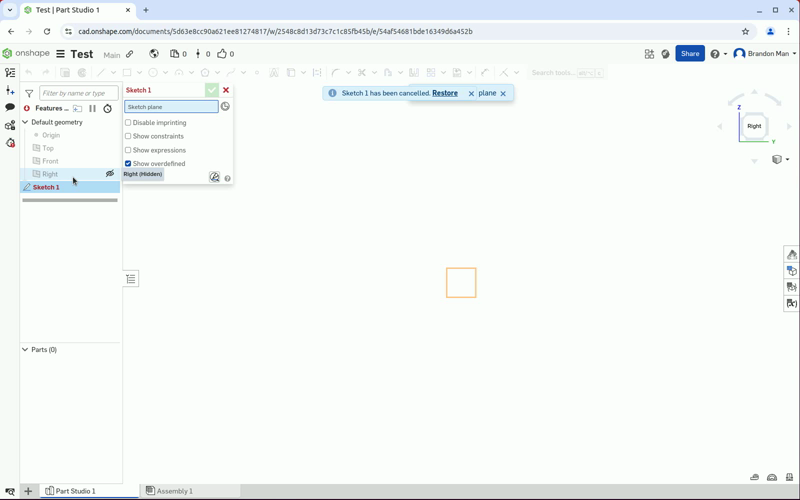
click(73, 176)
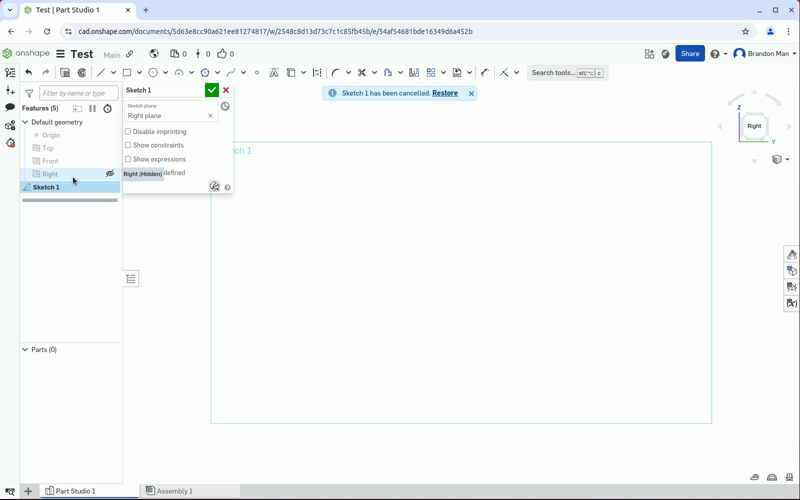
mouse_move(73, 352)
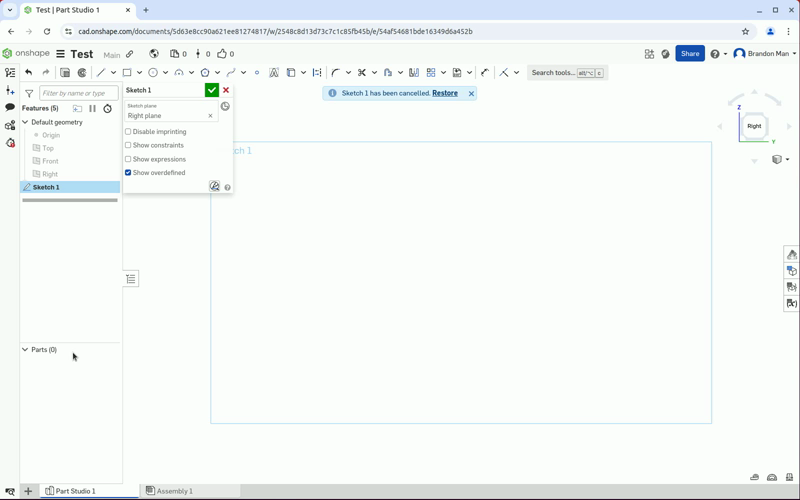
key(y)
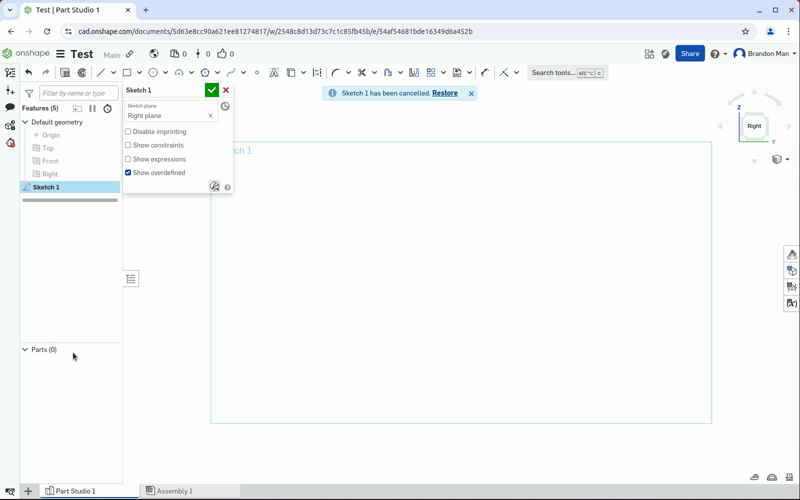
key(l)
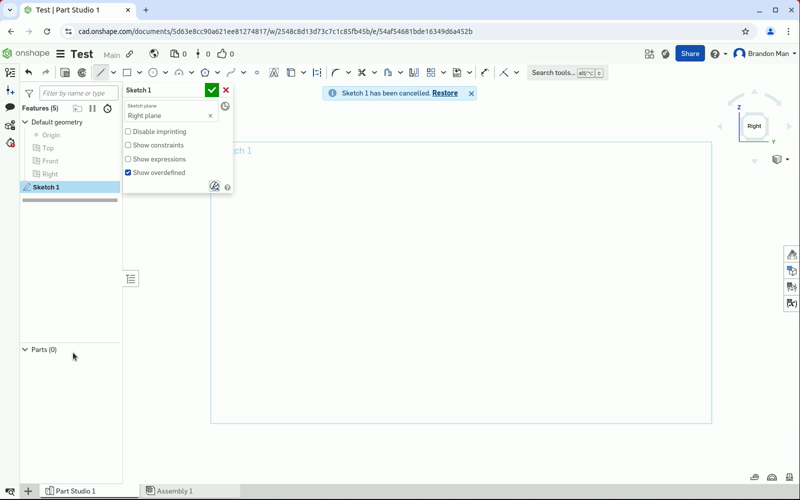
key_down(shift)
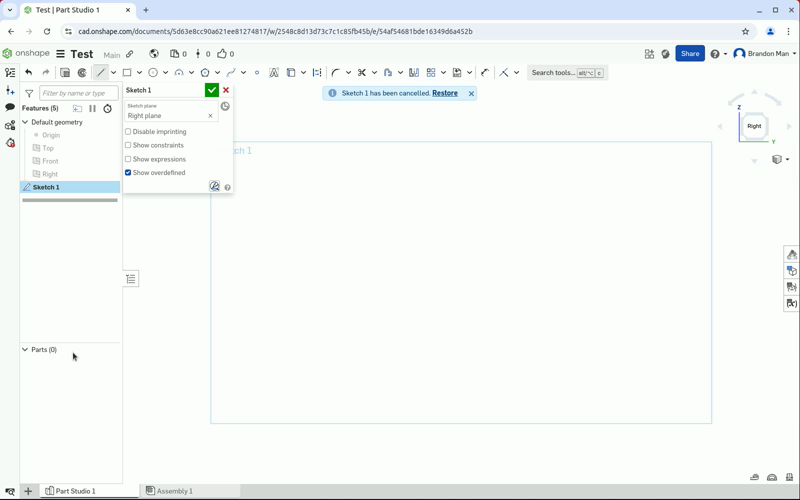
mouse_move(460, 288)
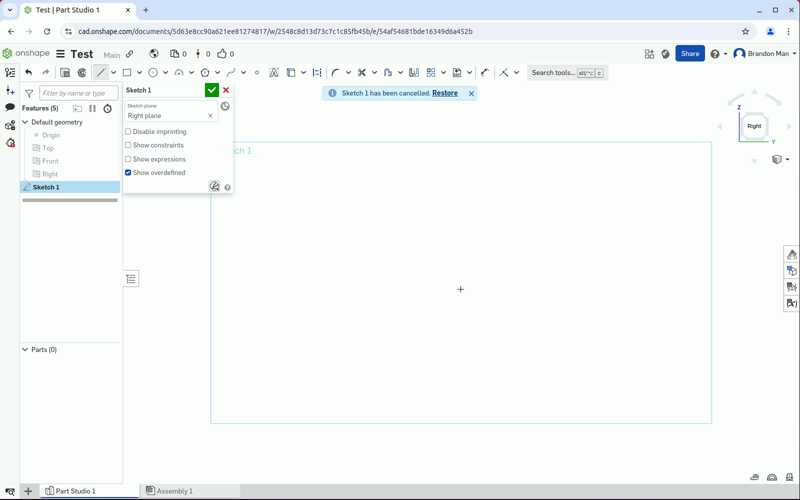
click(460, 288)
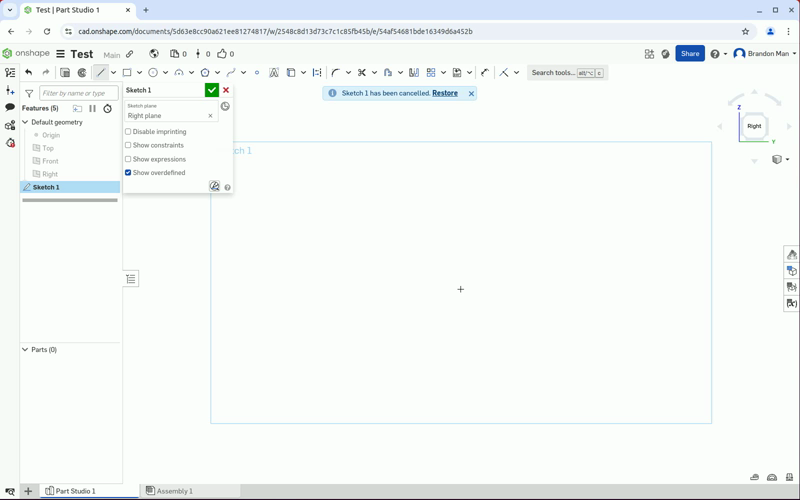
key_up(shift)
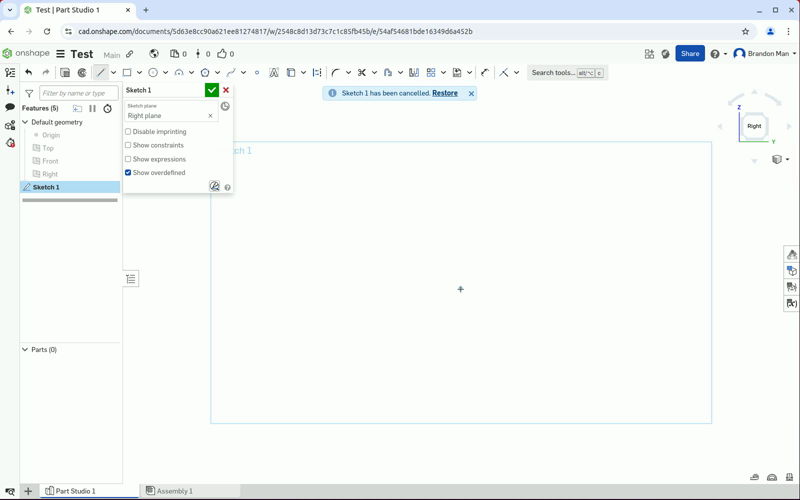
key_down(shift)
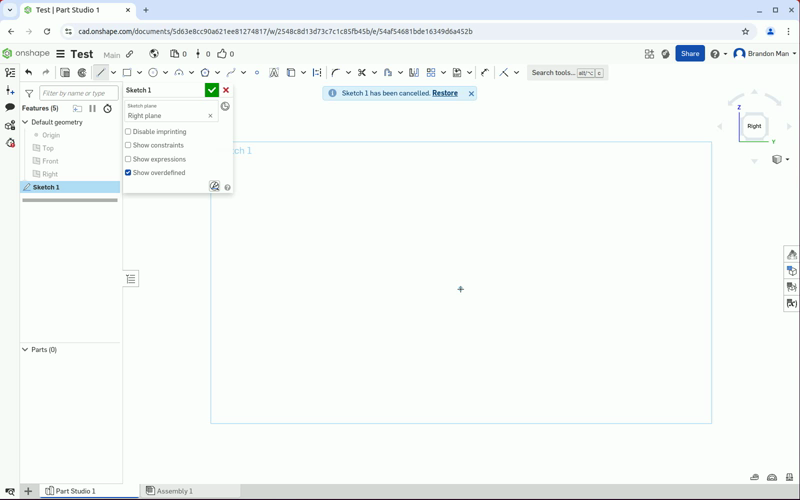
mouse_move(490, 288)
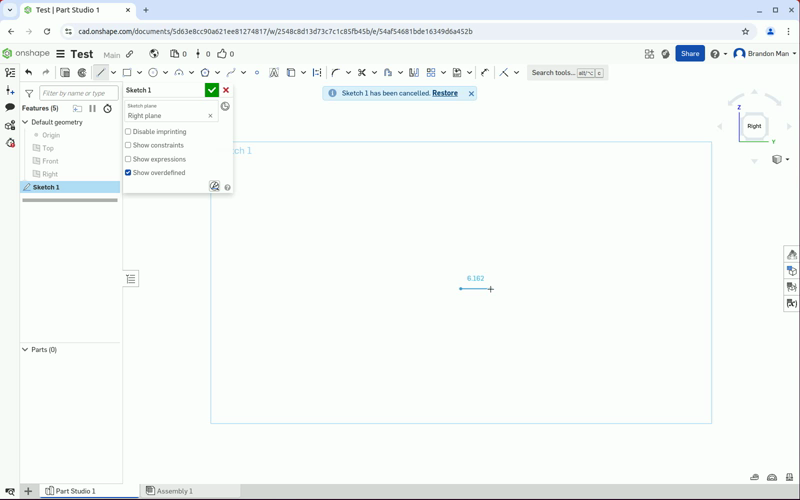
mouse_move(463, 288)
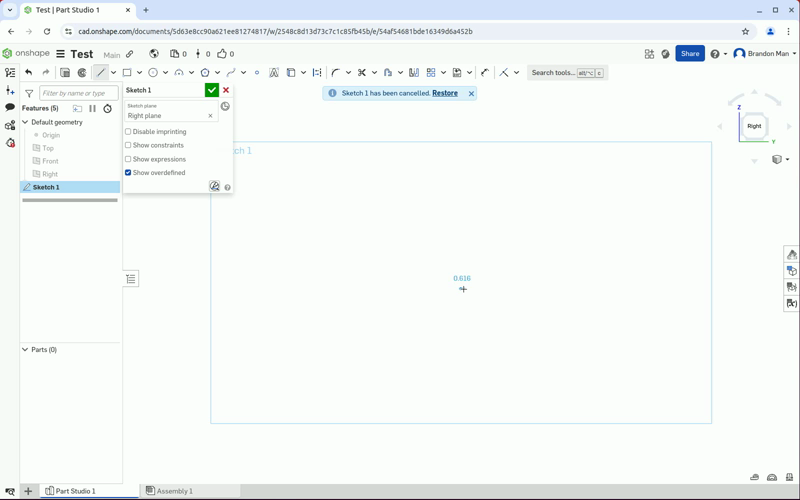
scroll(6)
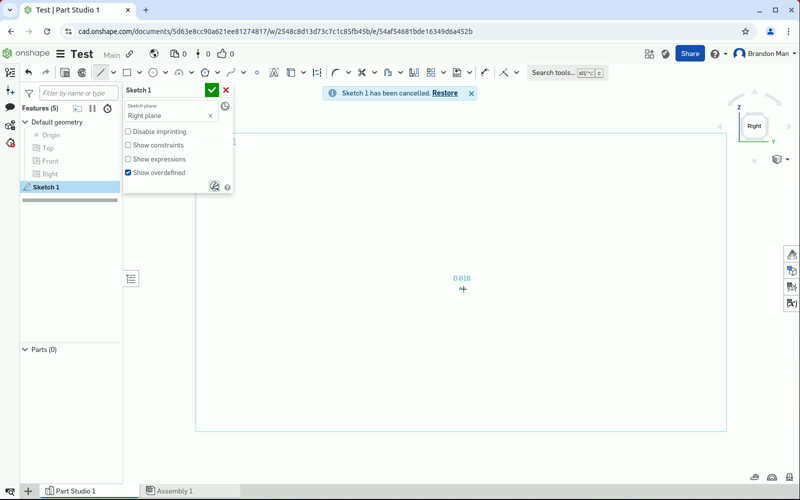
scroll(6)
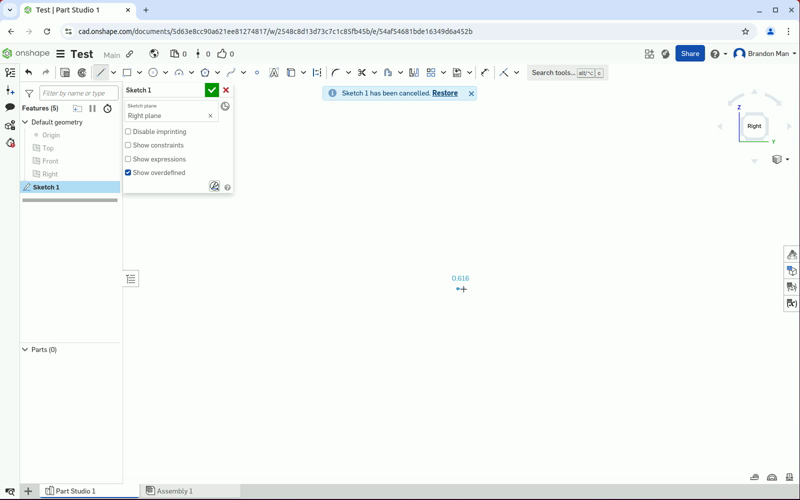
scroll(6)
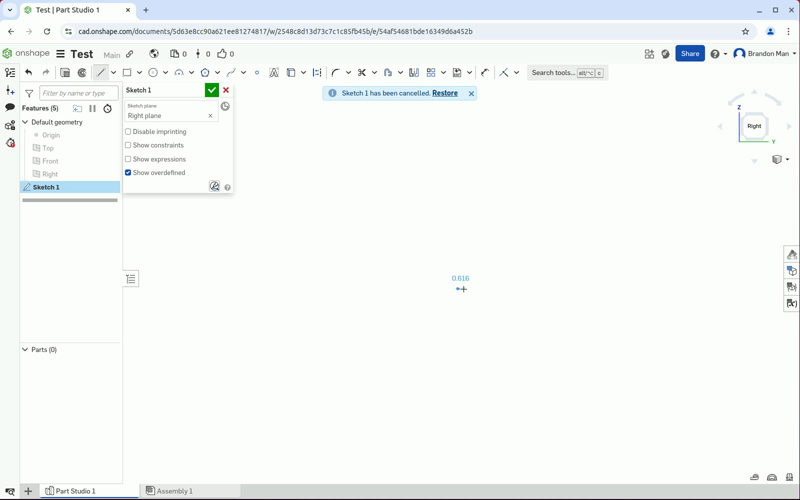
scroll(6)
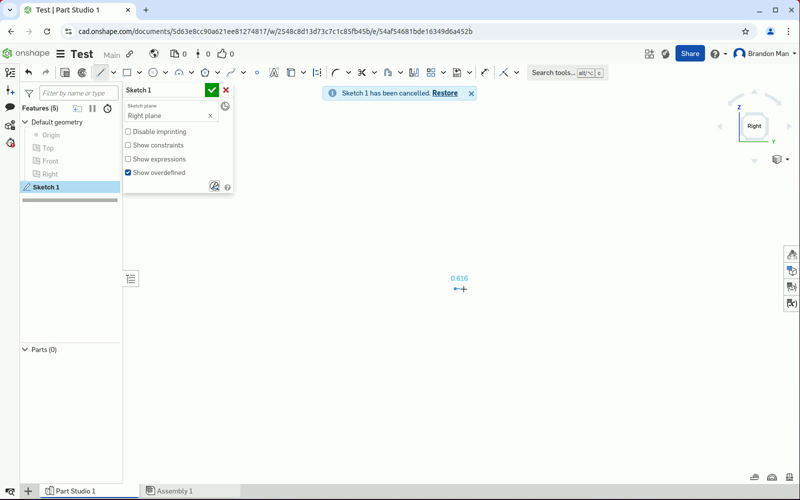
scroll(6)
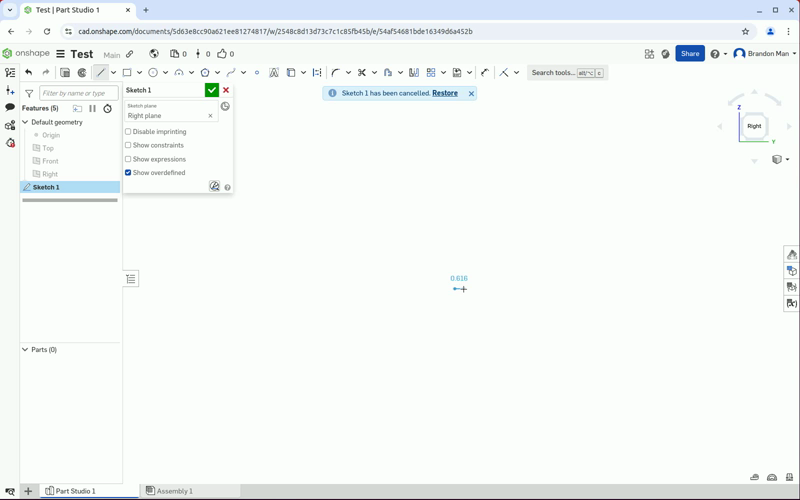
scroll(6)
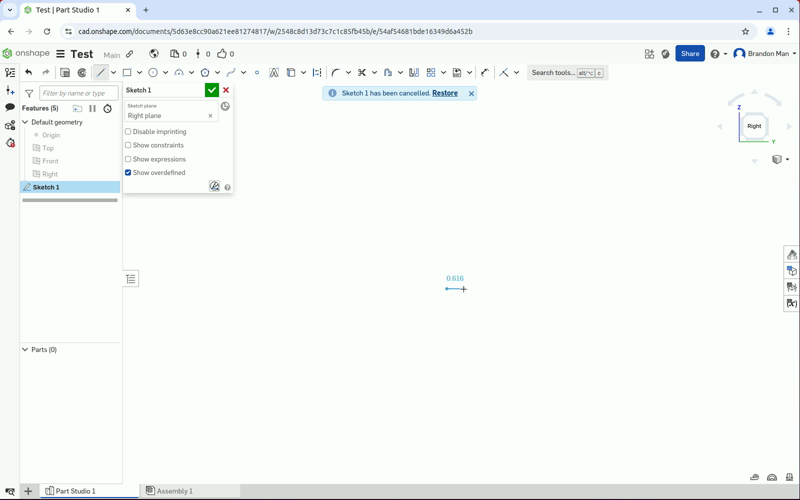
scroll(6)
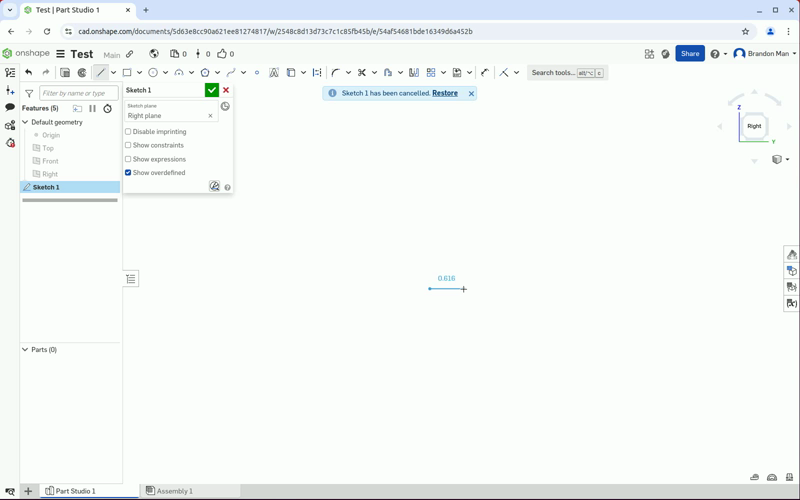
click(463, 288)
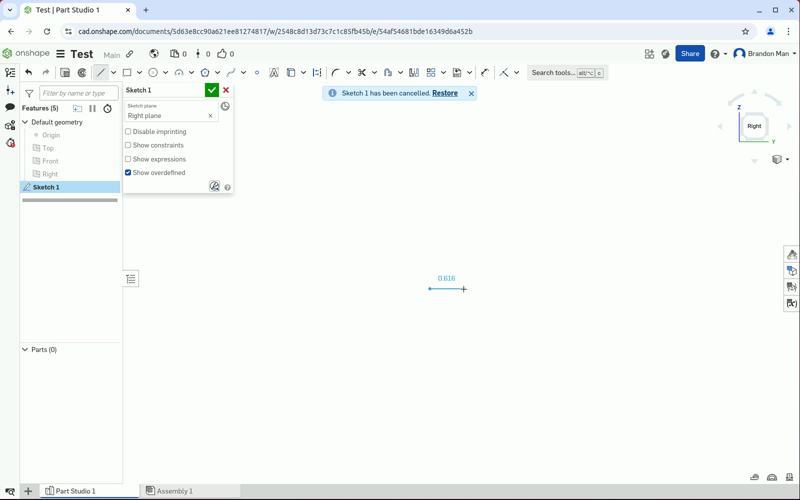
scroll(-6)
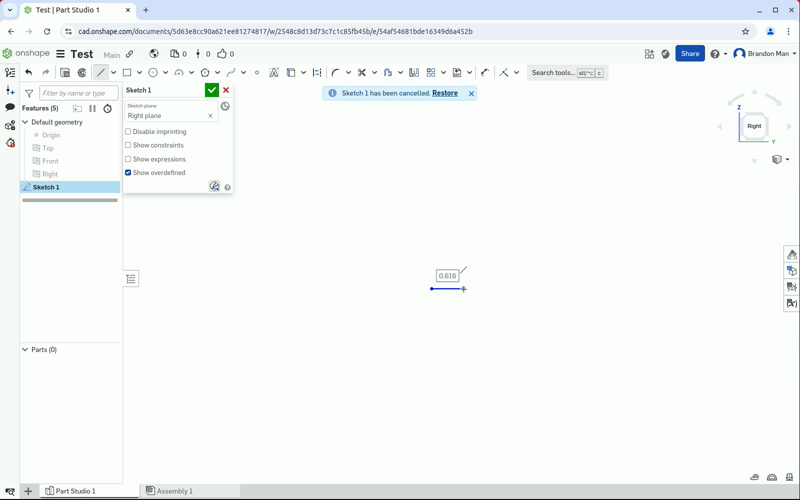
scroll(-6)
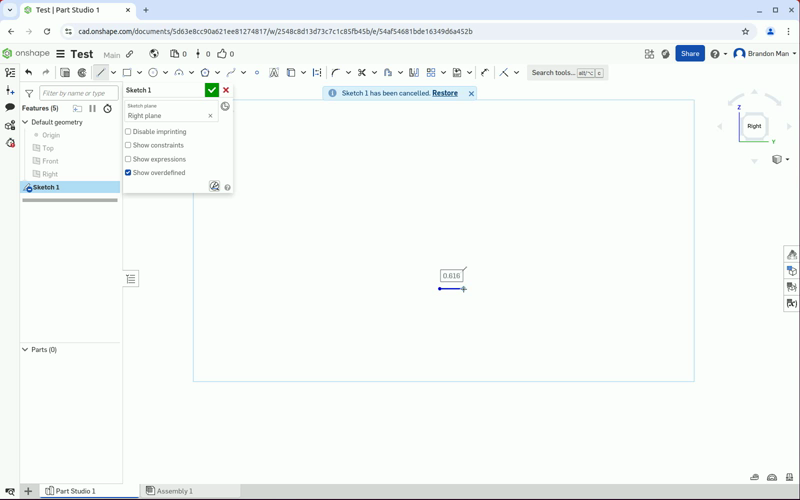
scroll(-6)
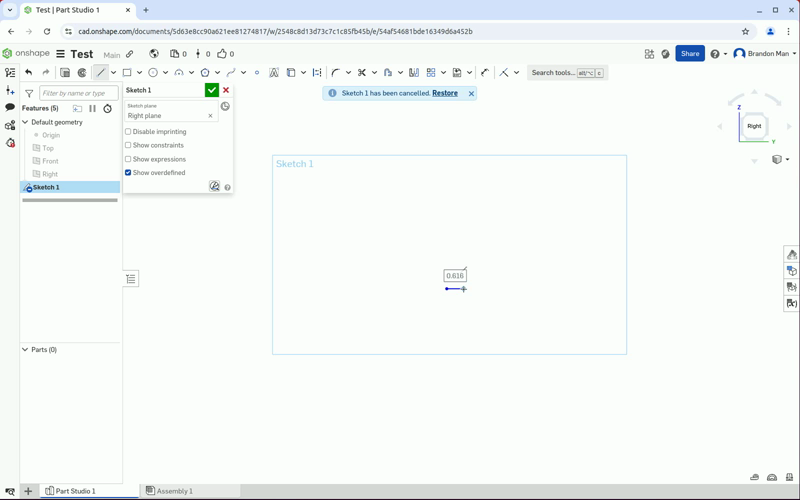
scroll(-6)
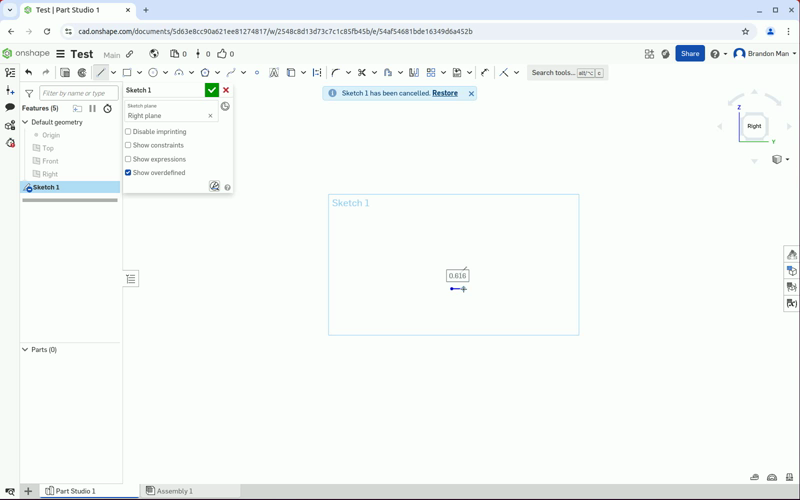
scroll(-6)
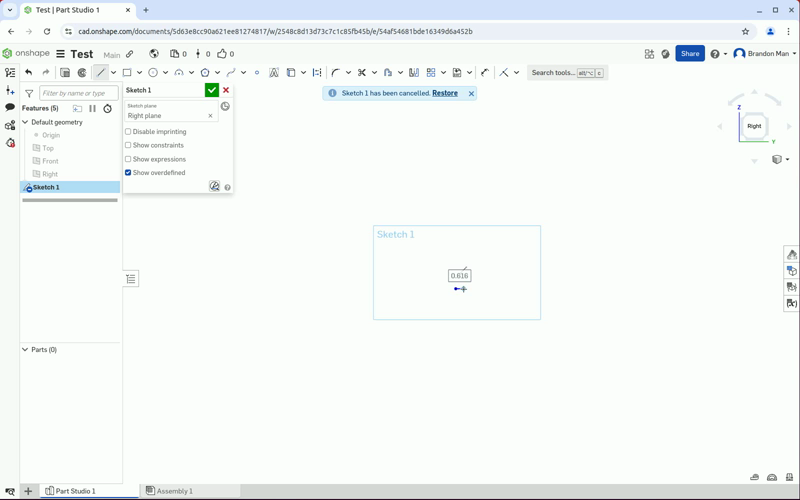
scroll(-6)
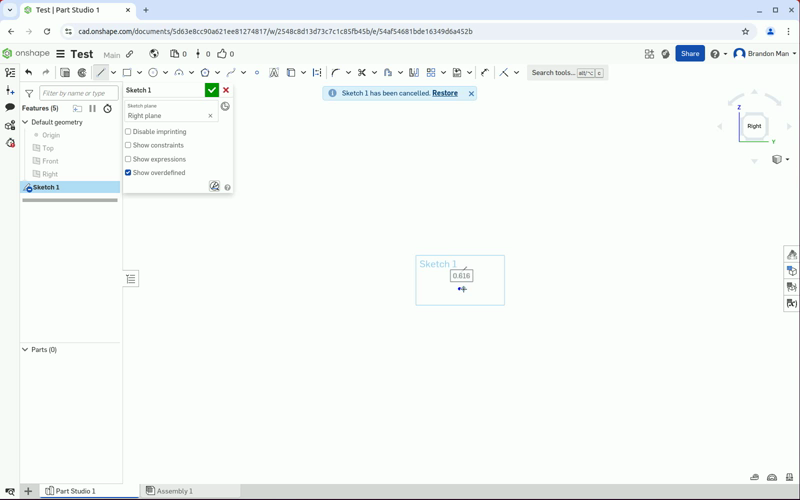
scroll(-6)
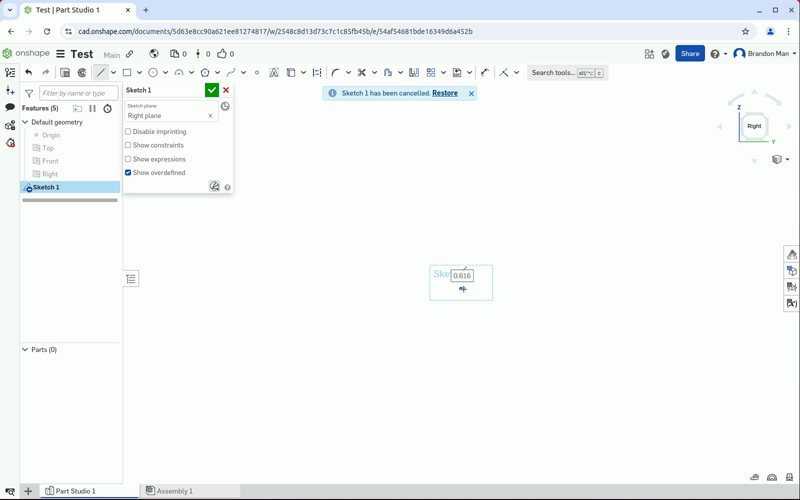
key_up(shift)
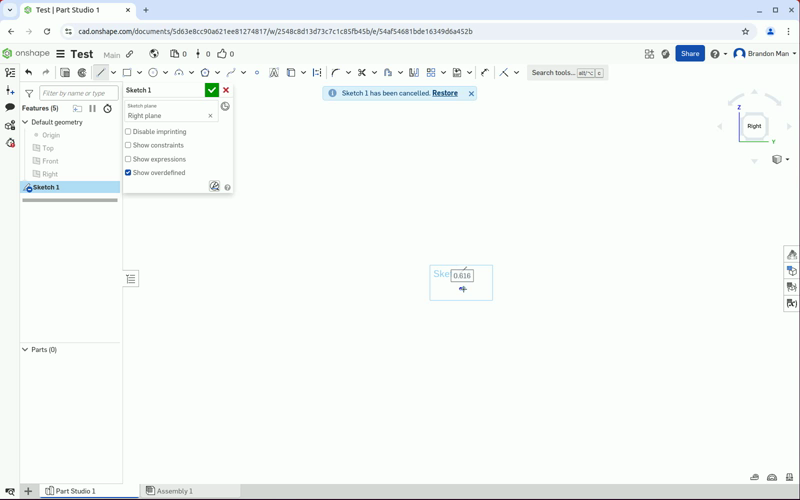
key_down(shift)
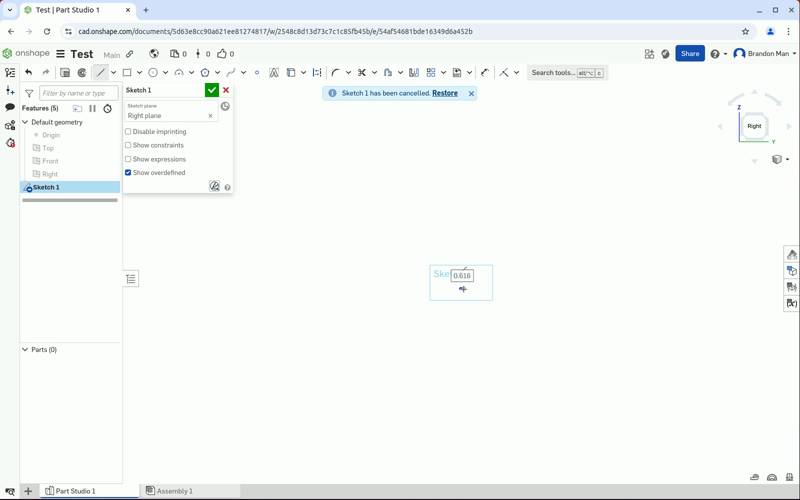
mouse_move(493, 288)
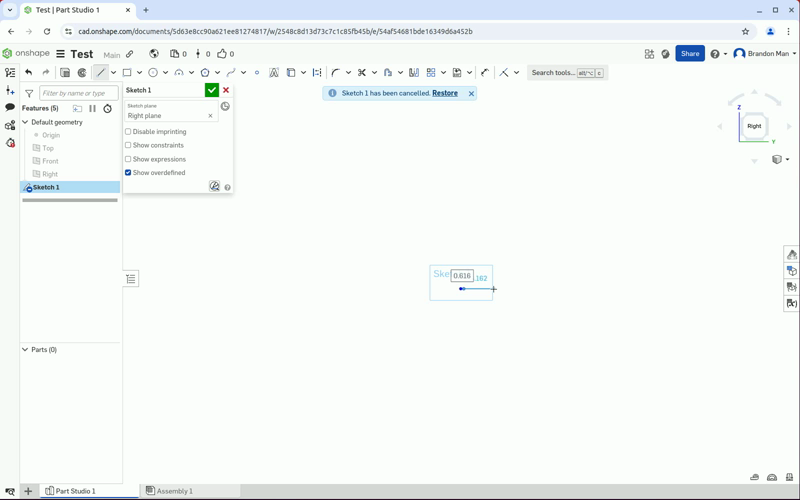
mouse_move(463, 285)
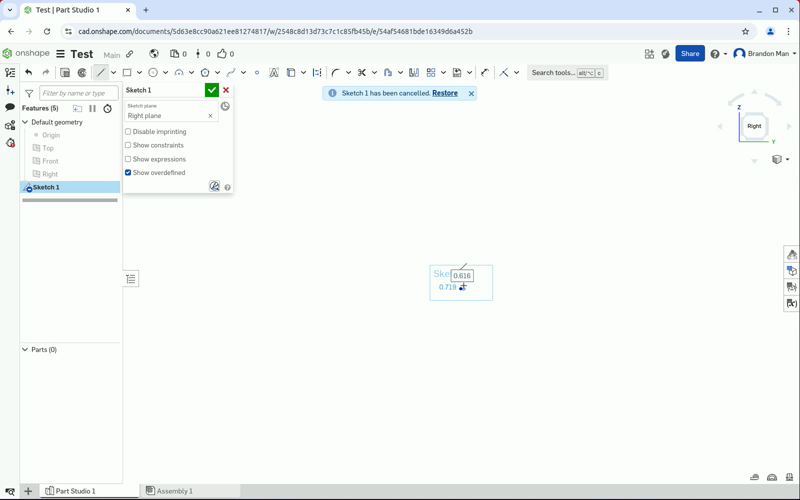
scroll(6)
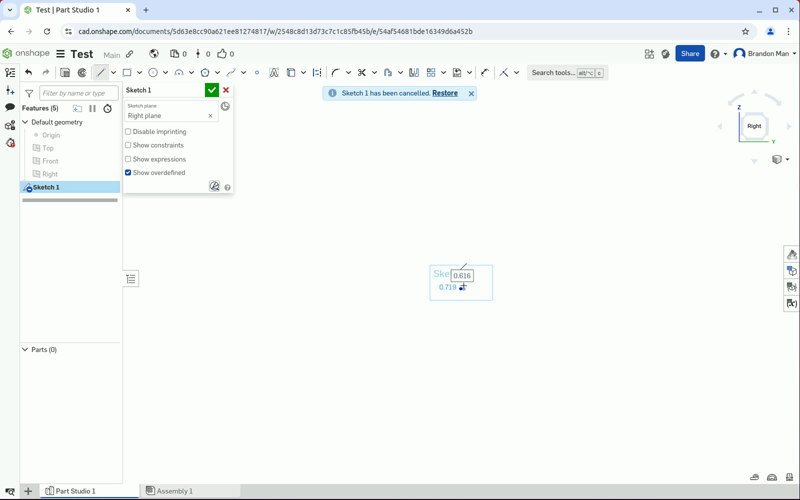
scroll(6)
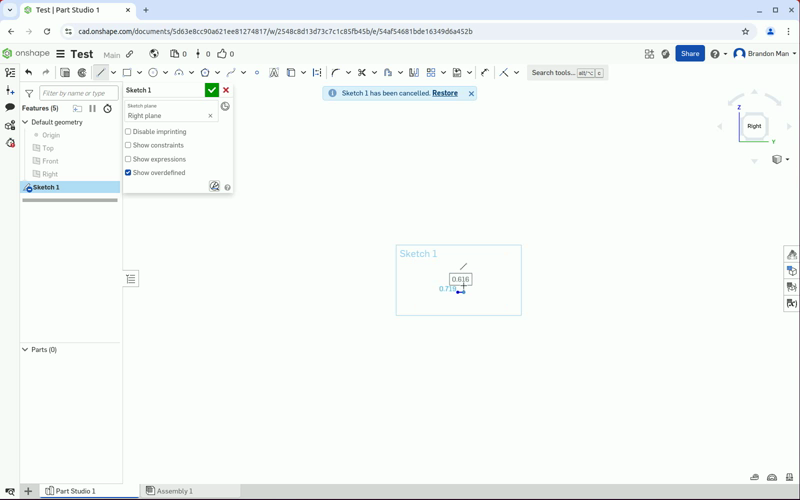
scroll(6)
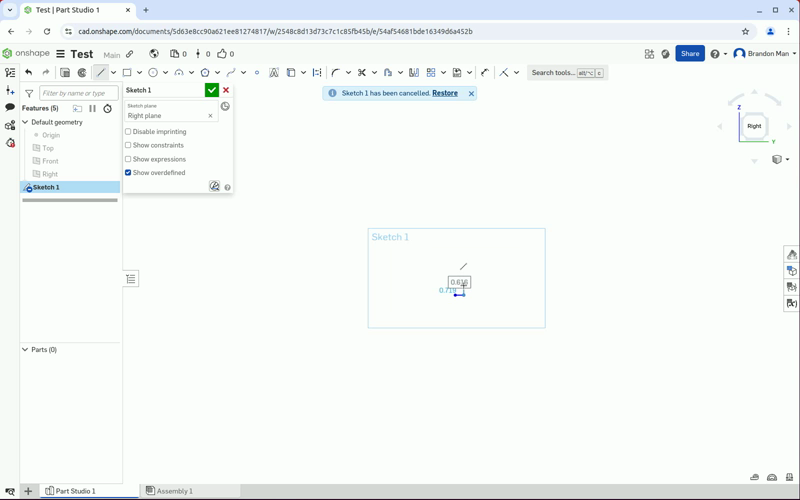
scroll(6)
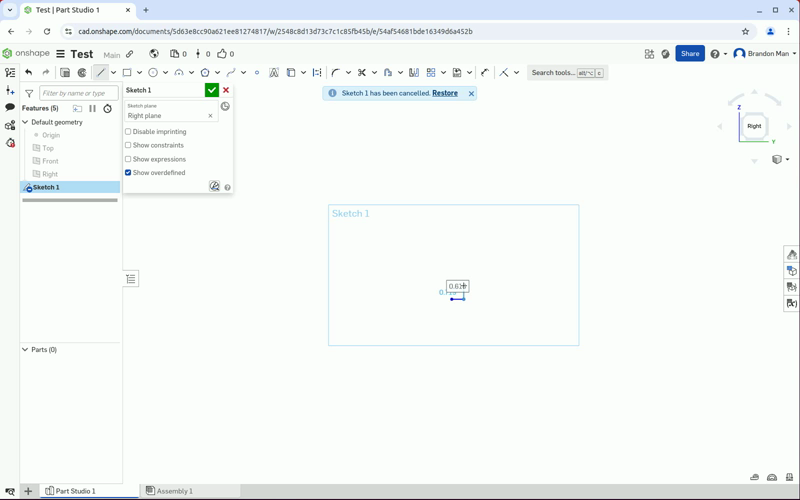
scroll(6)
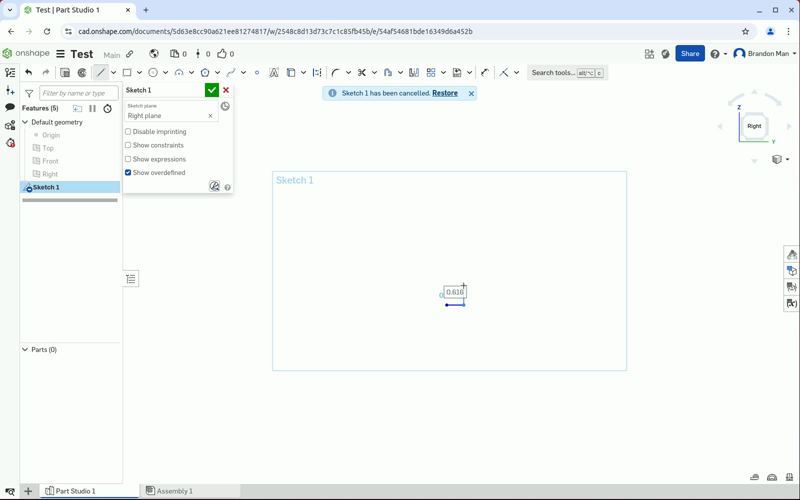
scroll(6)
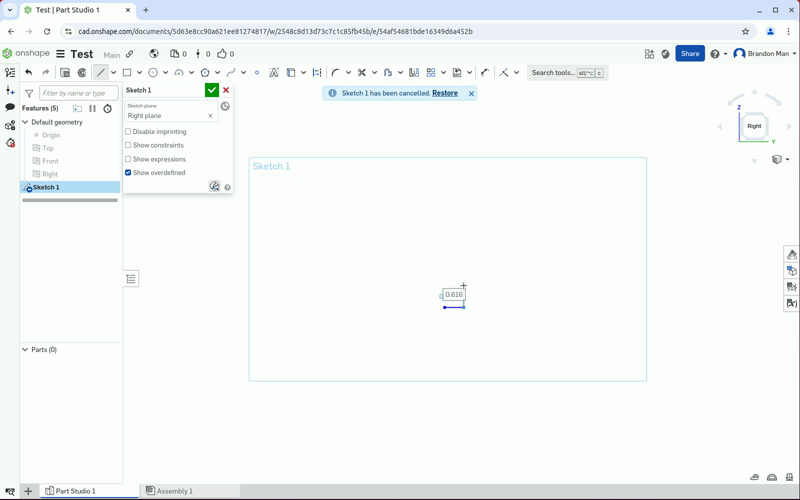
scroll(6)
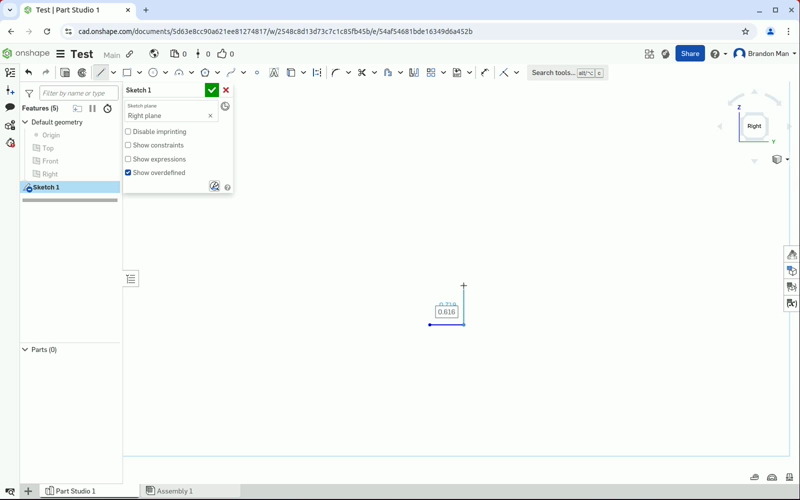
click(463, 285)
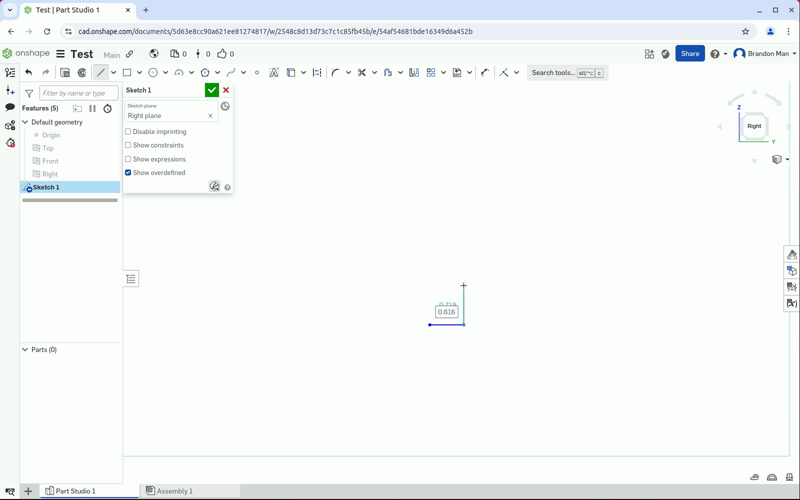
scroll(-6)
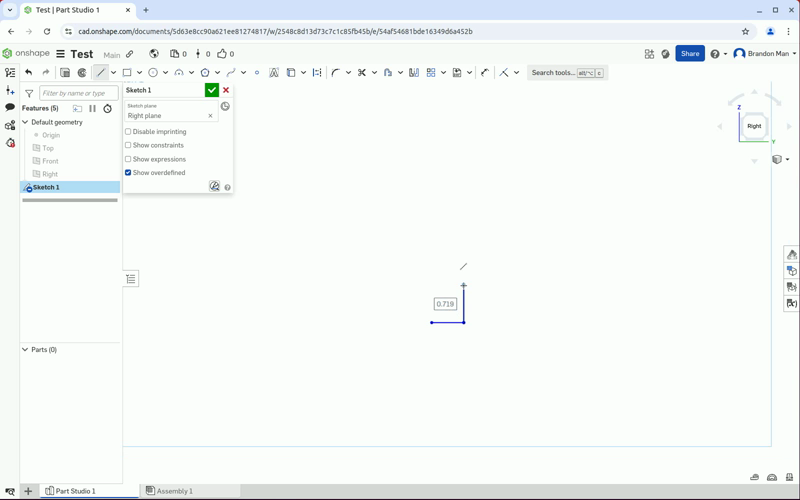
scroll(-6)
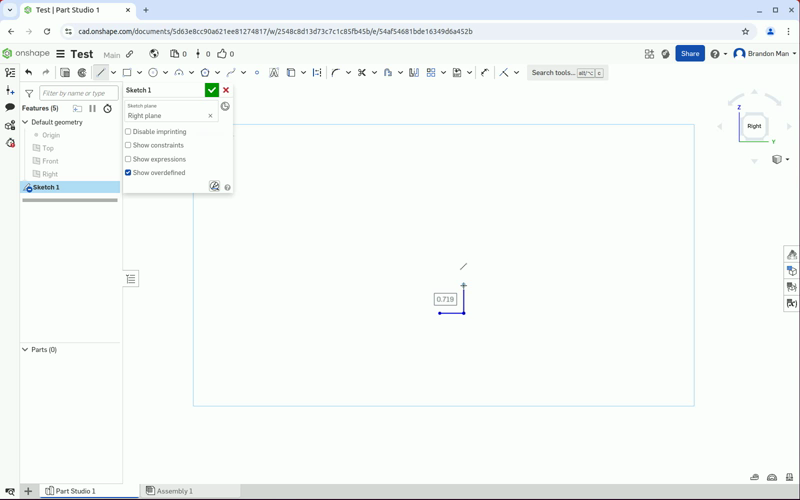
scroll(-6)
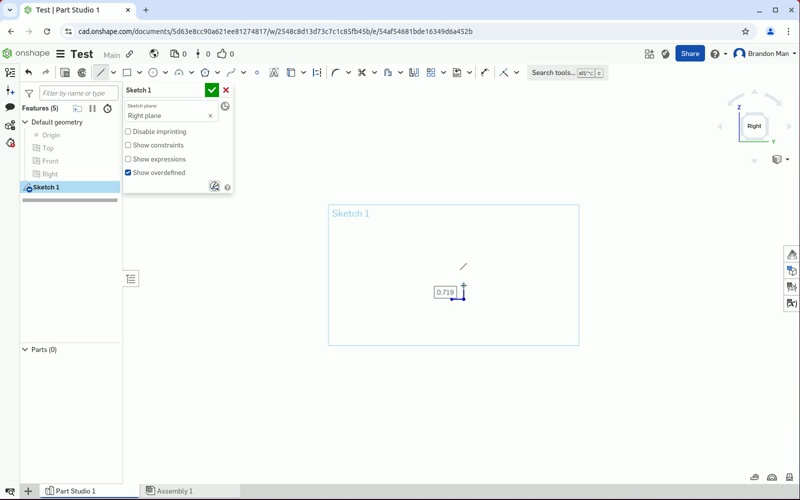
scroll(-6)
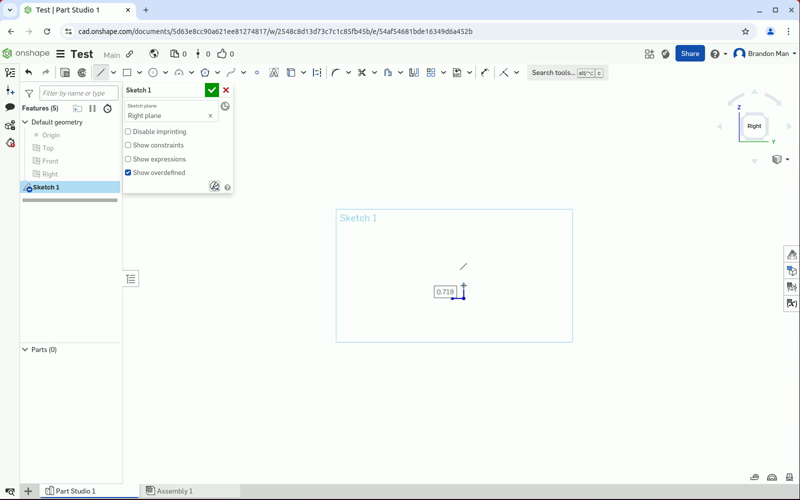
scroll(-6)
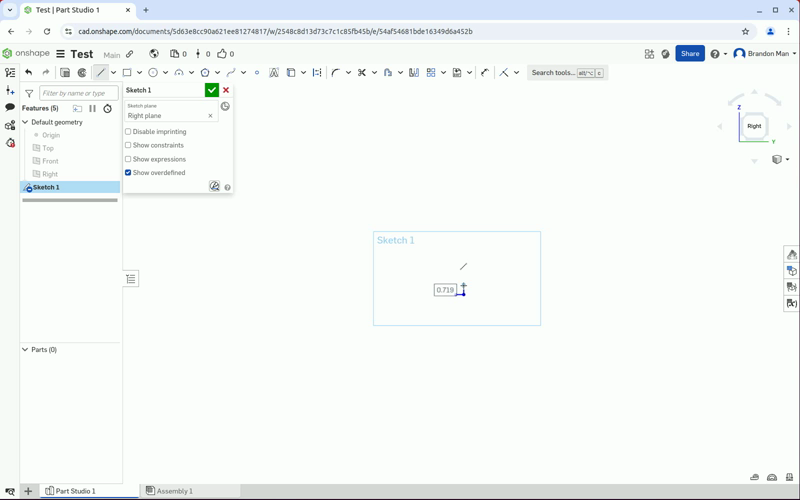
scroll(-6)
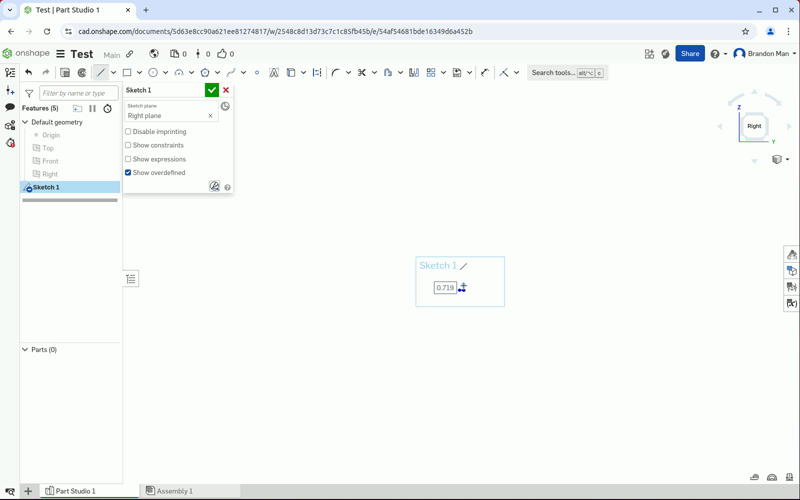
scroll(-6)
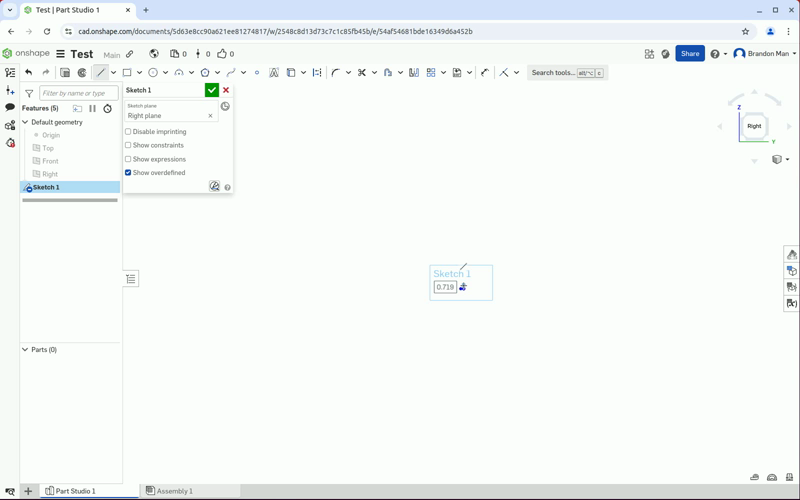
key_up(shift)
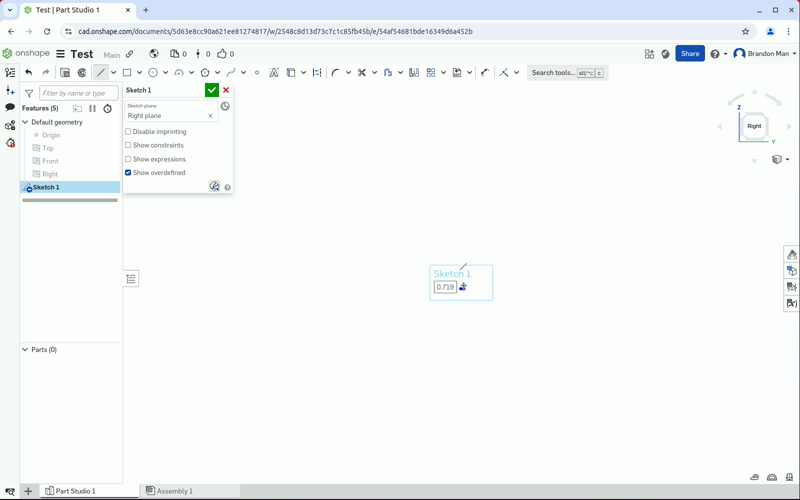
key_down(shift)
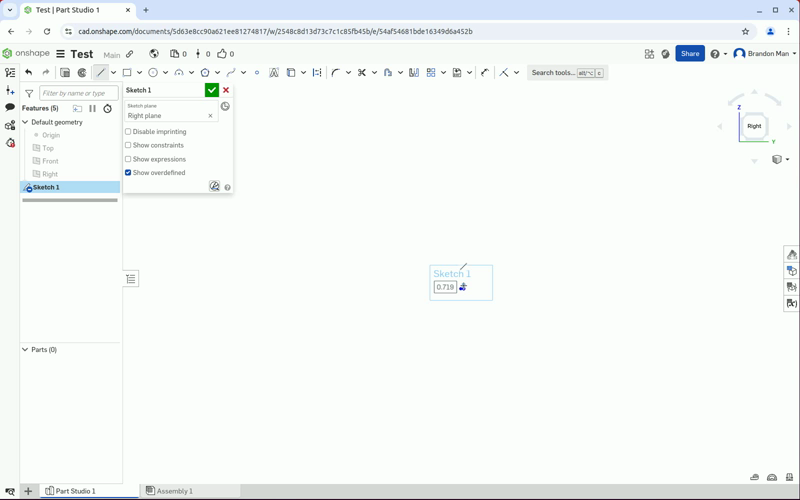
mouse_move(493, 285)
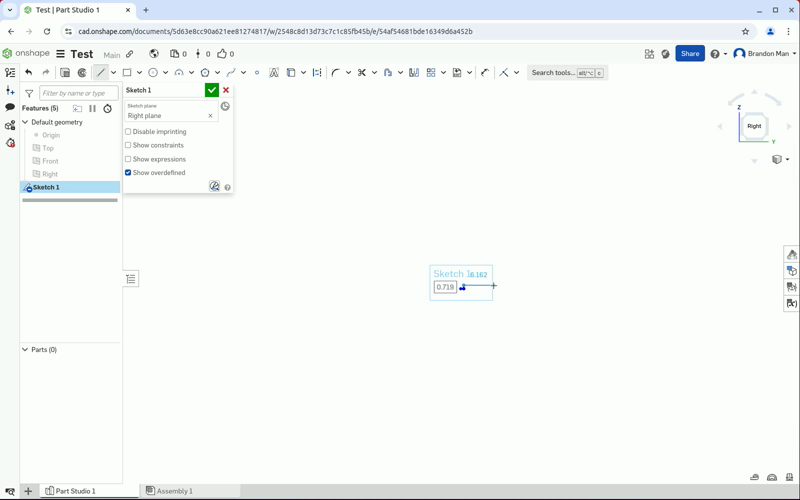
mouse_move(460, 285)
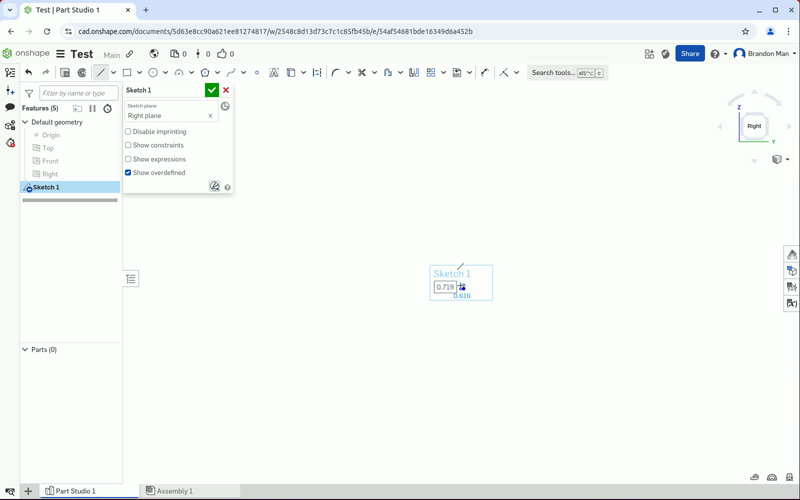
scroll(6)
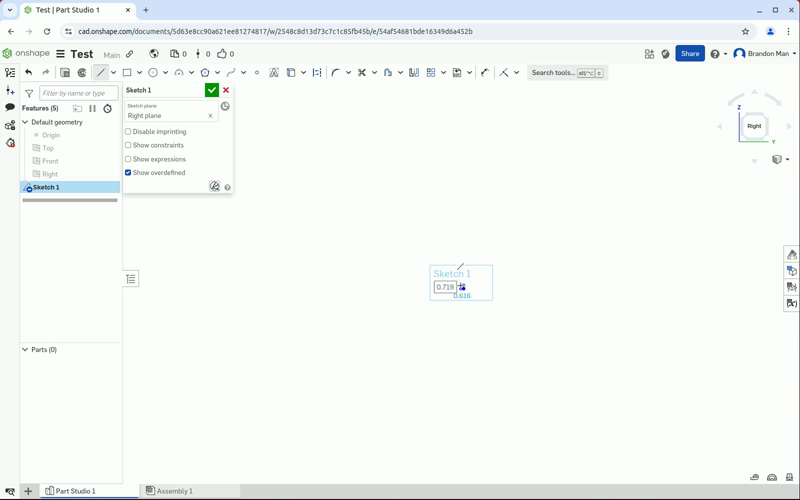
scroll(6)
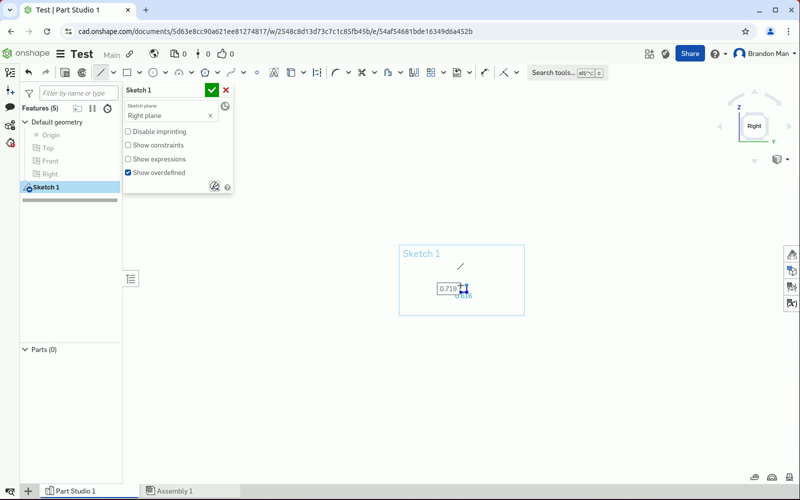
scroll(6)
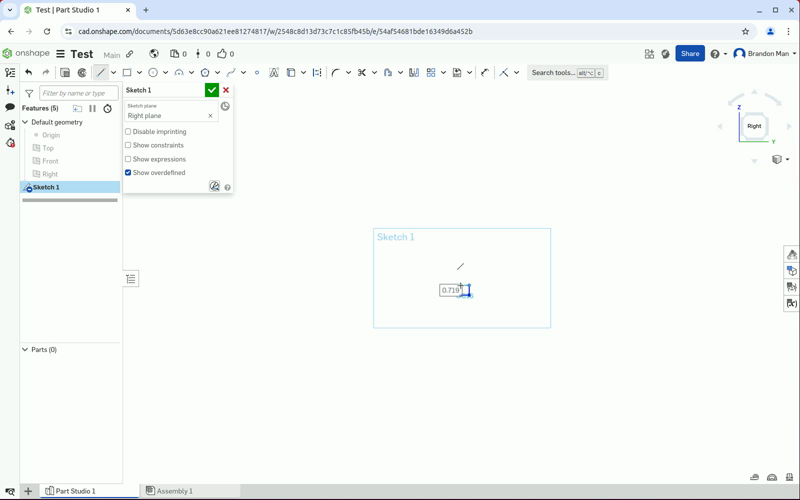
scroll(6)
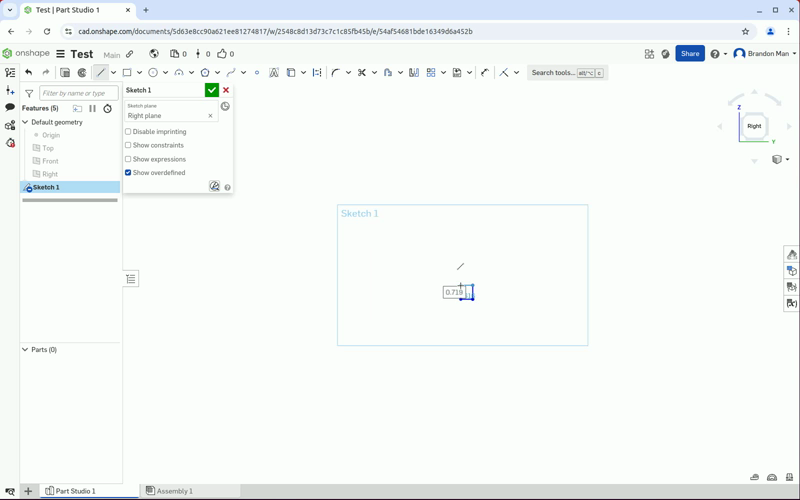
scroll(6)
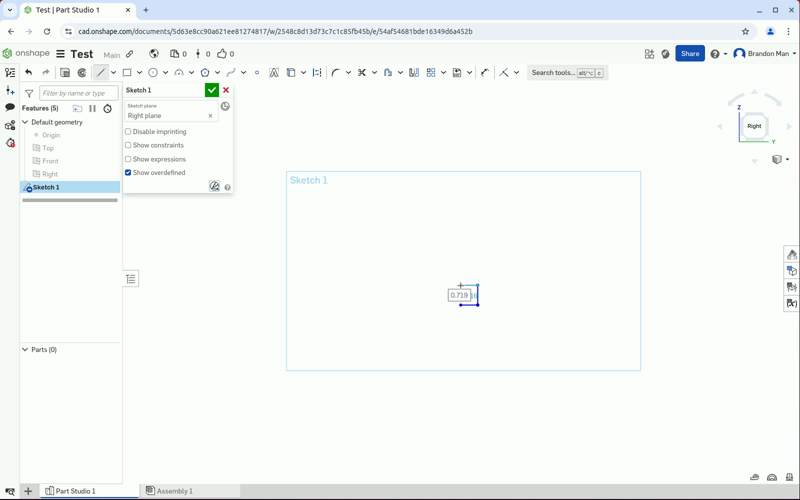
scroll(6)
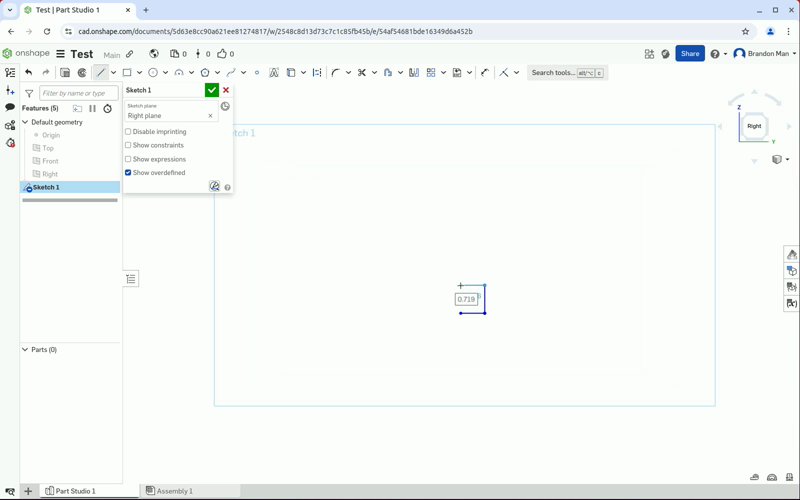
scroll(6)
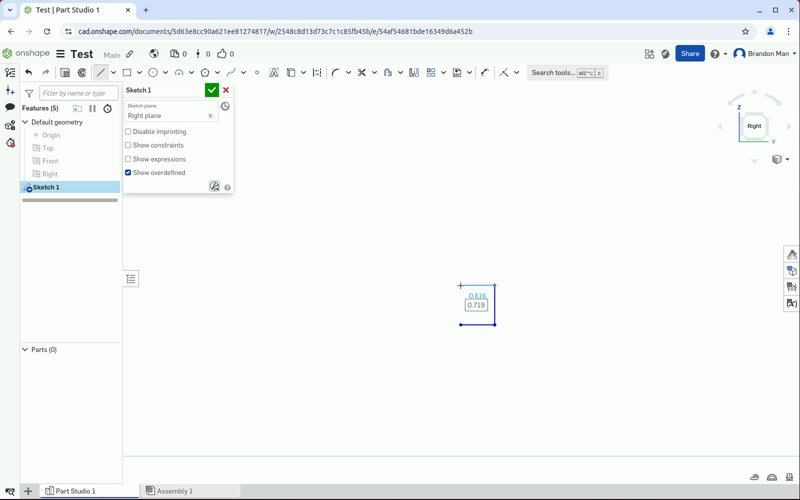
click(460, 285)
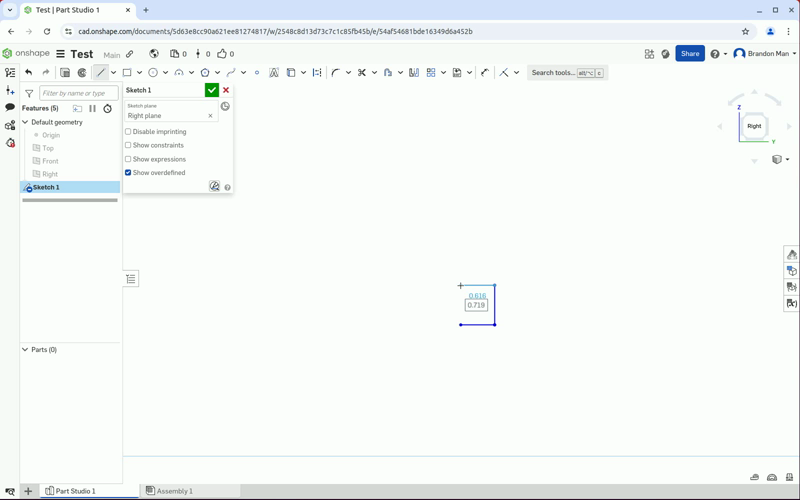
scroll(-6)
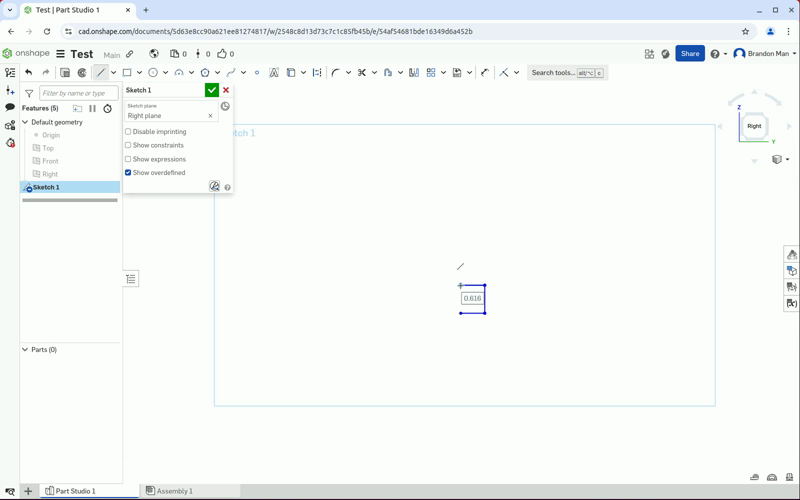
scroll(-6)
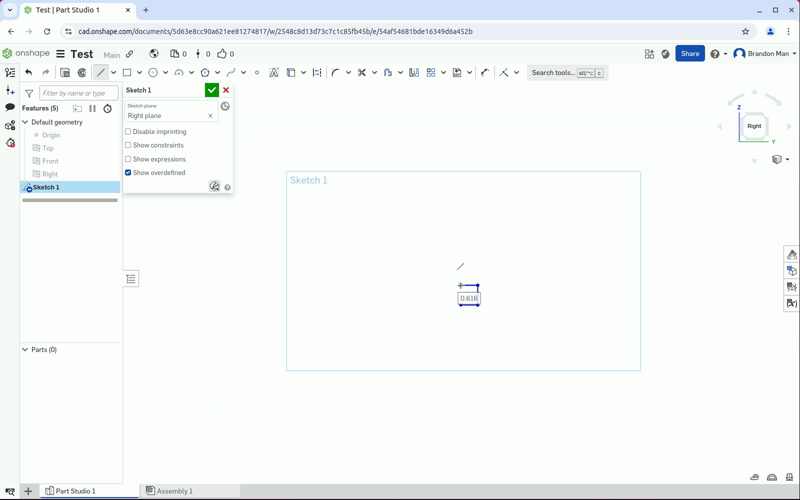
scroll(-6)
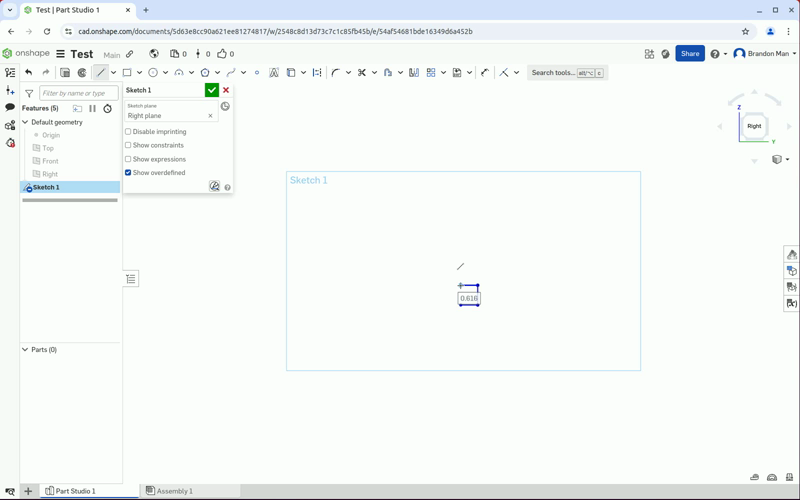
scroll(-6)
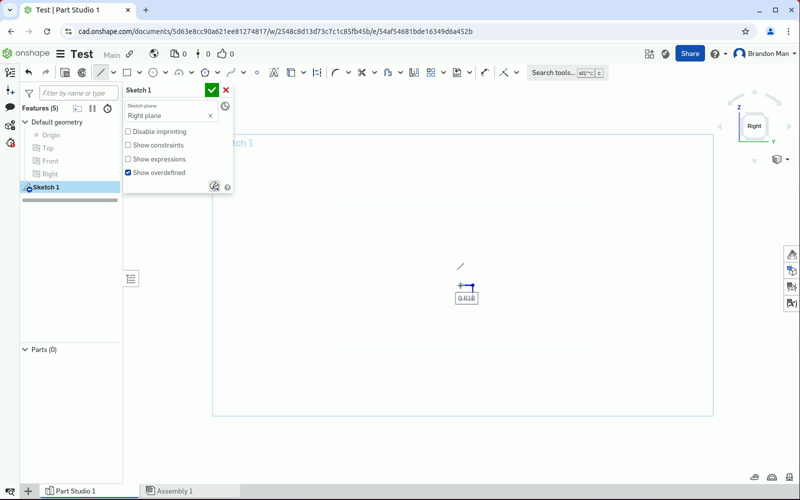
scroll(-6)
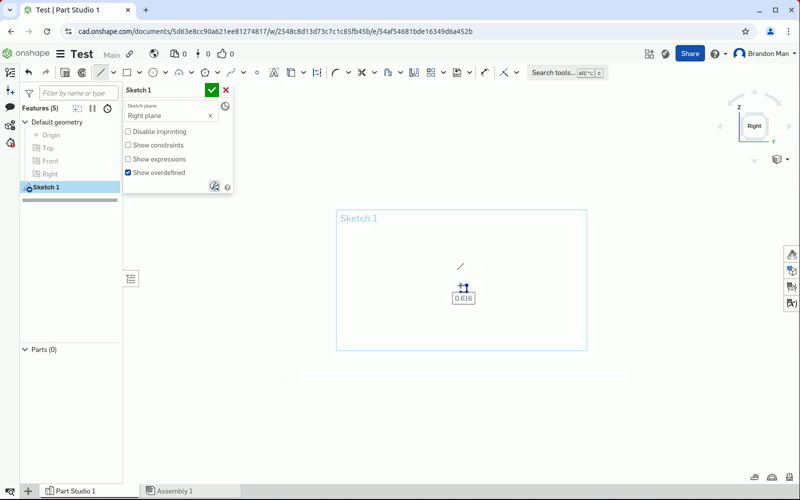
scroll(-6)
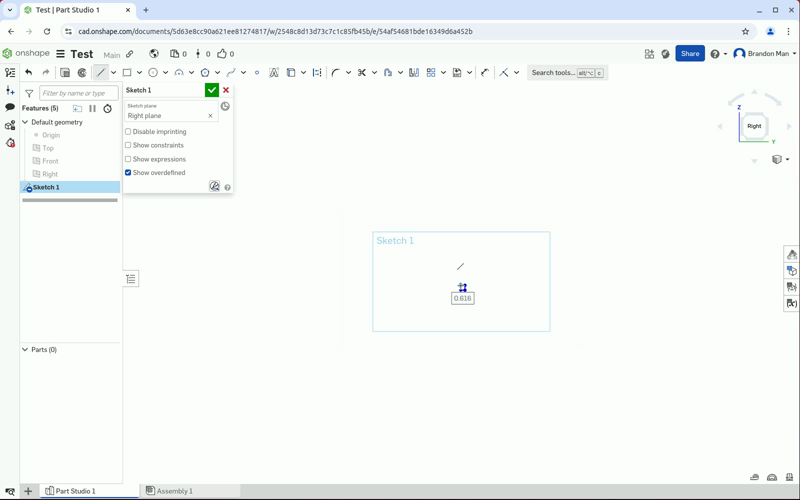
scroll(-6)
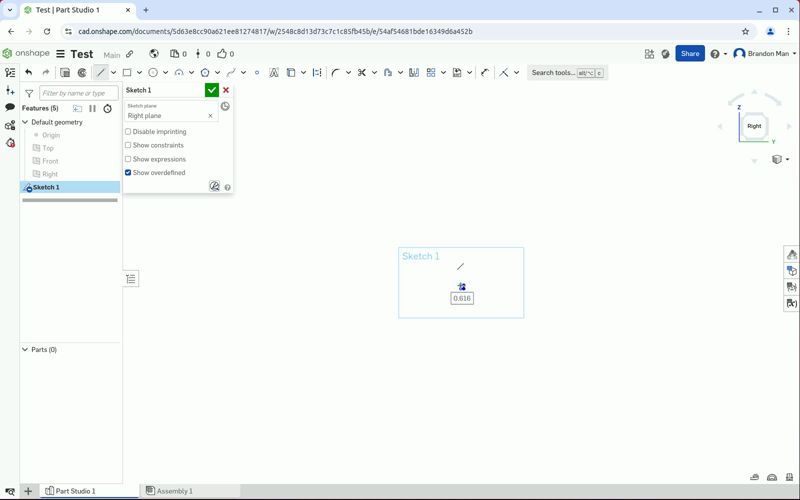
key_up(shift)
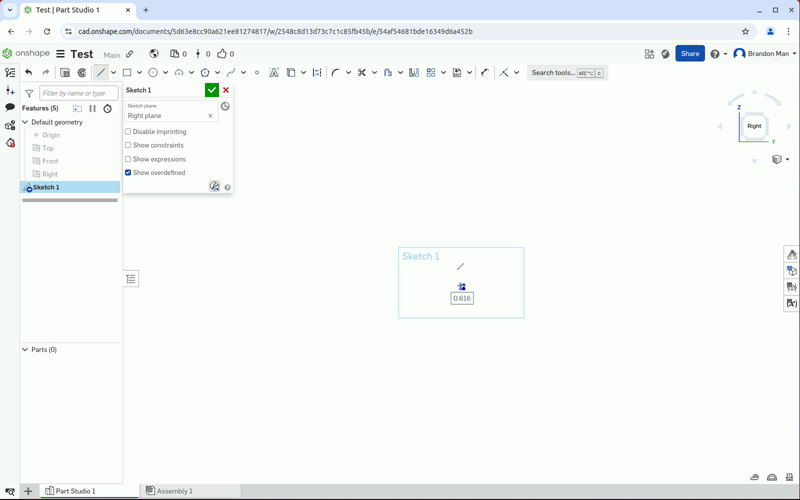
mouse_move(490, 285)
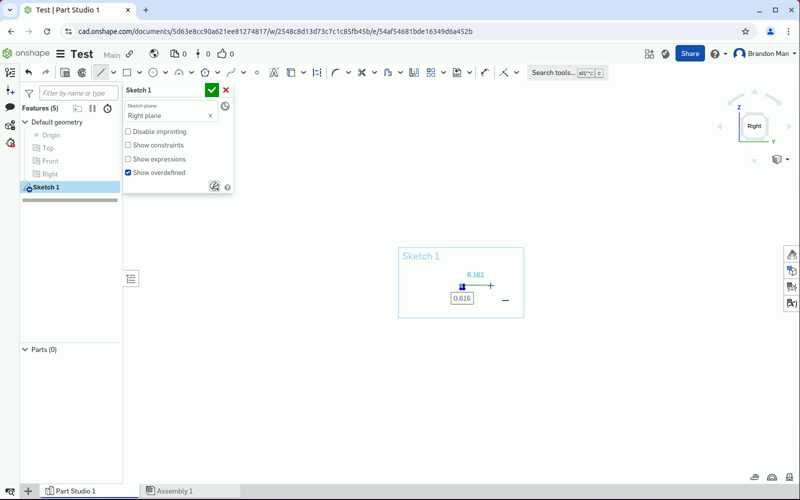
key_down(shift)
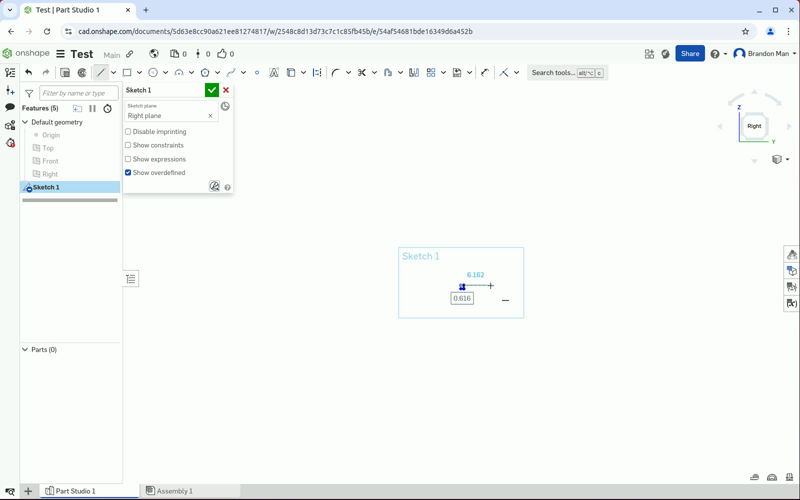
mouse_move(460, 288)
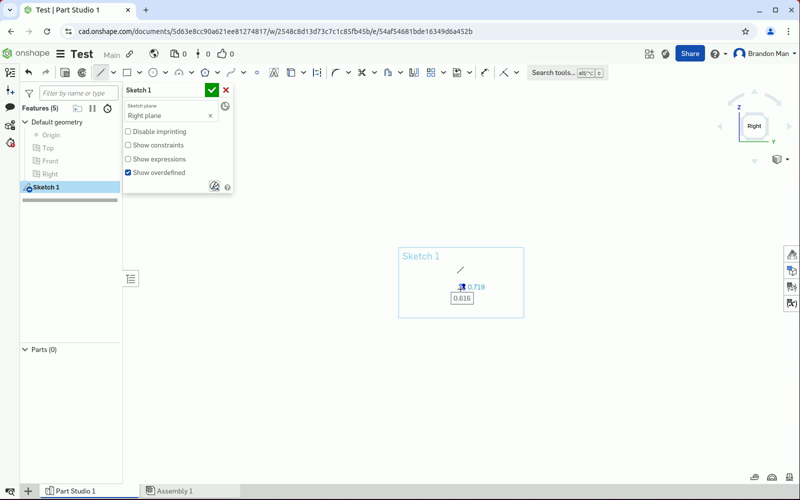
scroll(6)
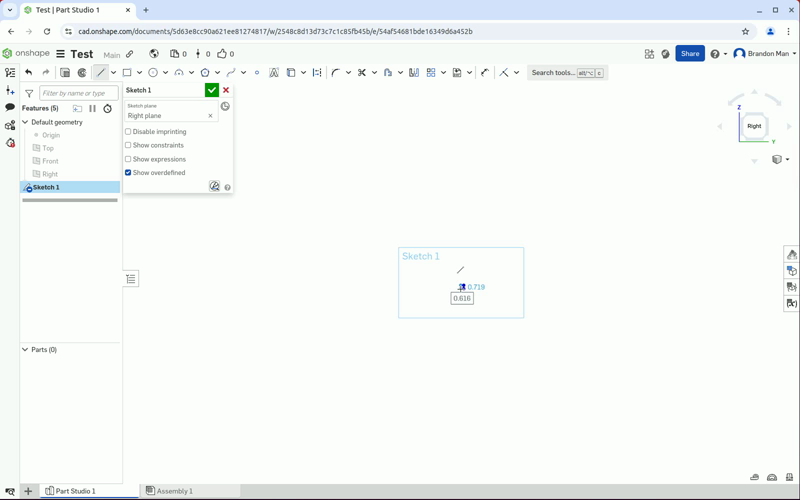
scroll(6)
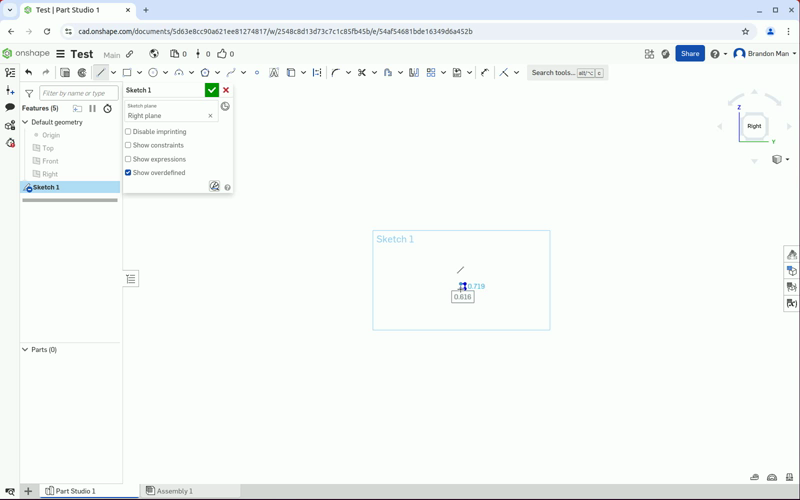
scroll(6)
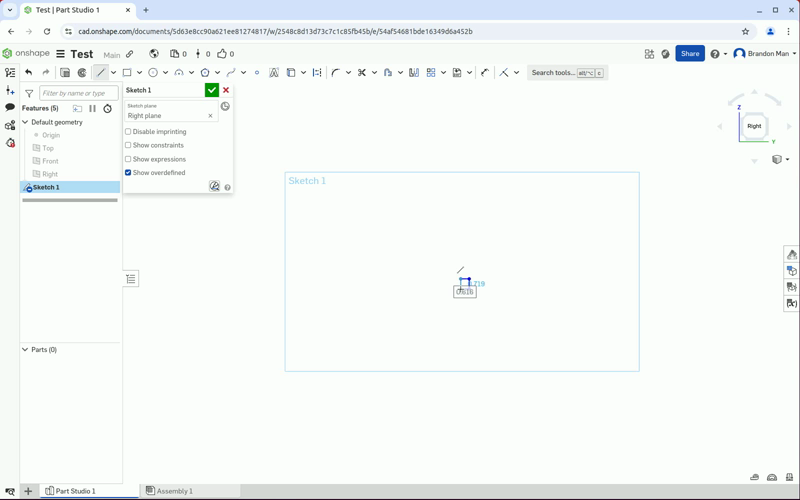
scroll(6)
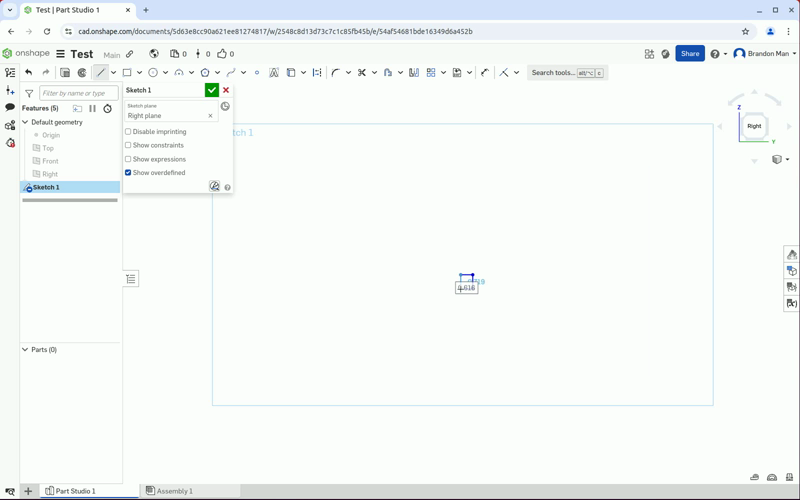
scroll(6)
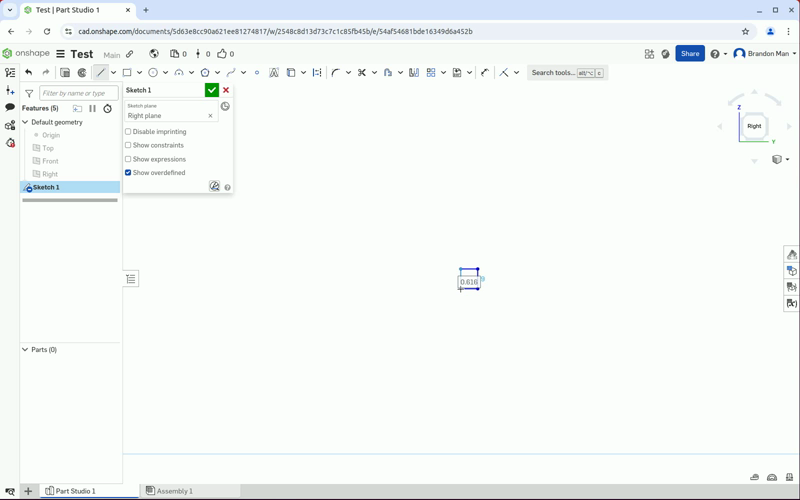
scroll(6)
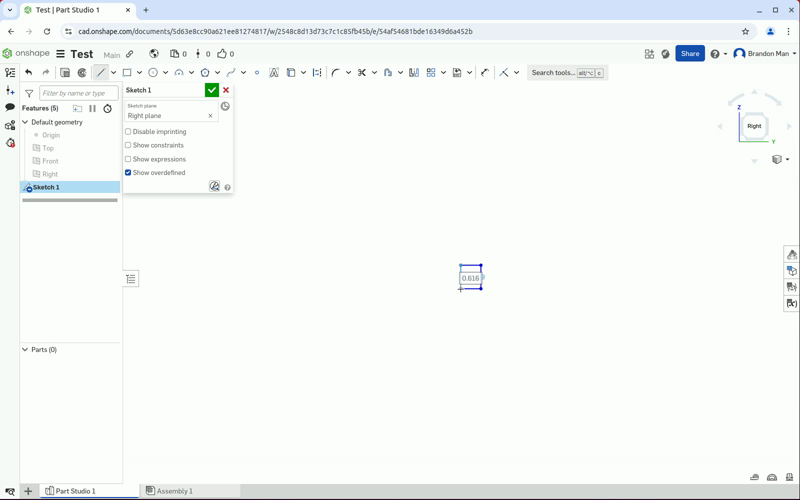
scroll(6)
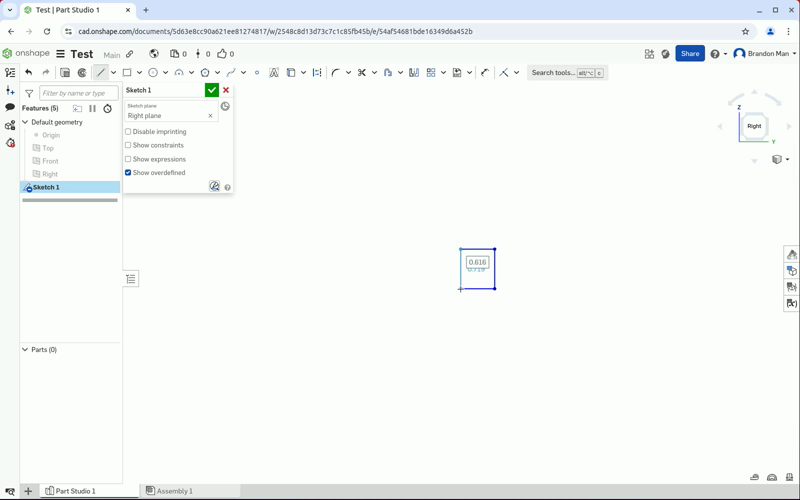
key_up(shift)
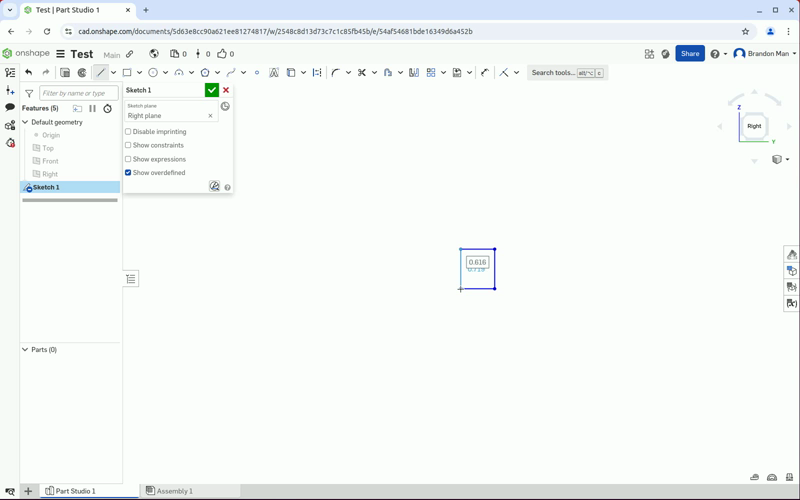
click(460, 288)
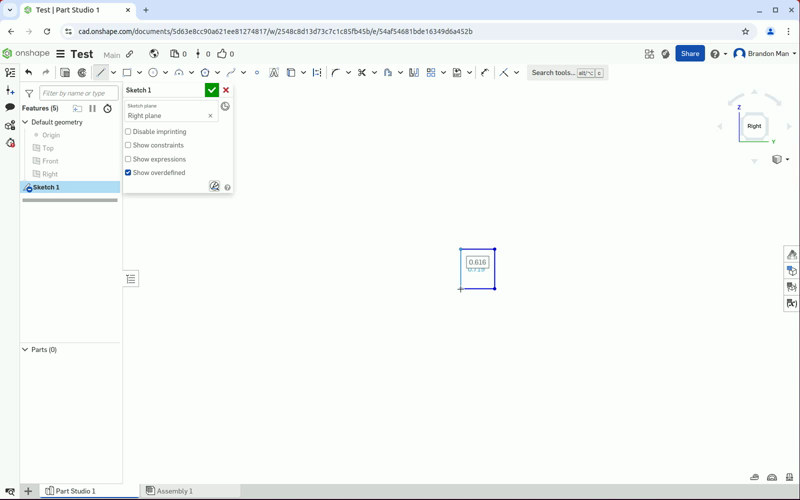
scroll(-6)
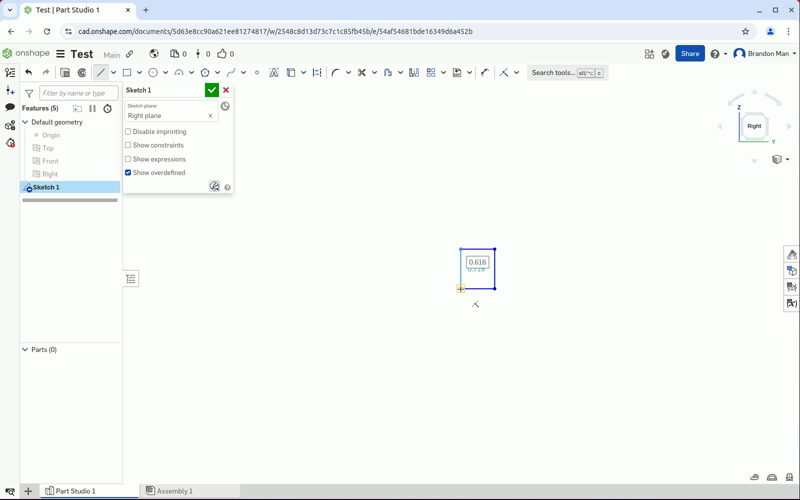
scroll(-6)
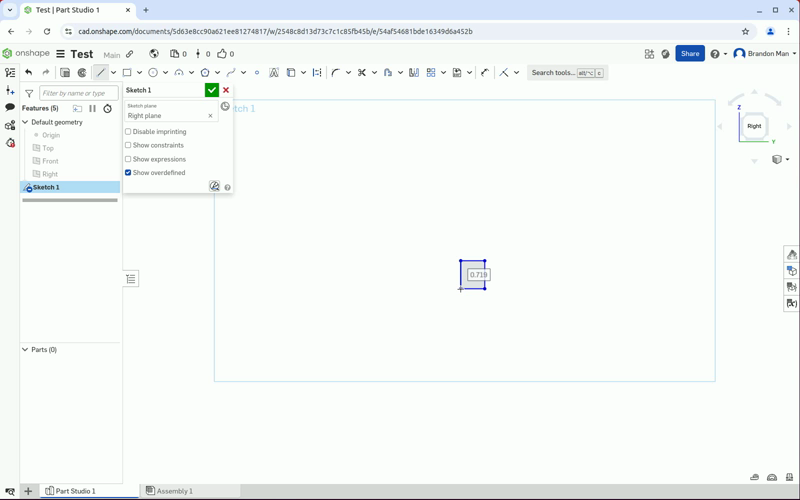
scroll(-6)
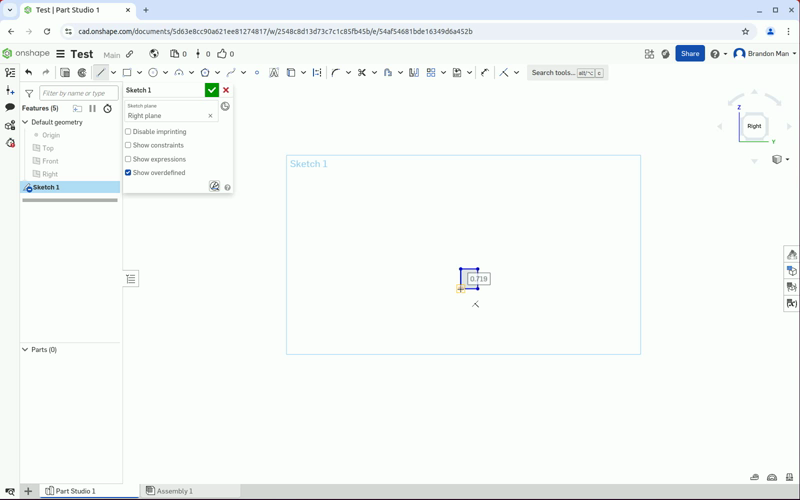
scroll(-6)
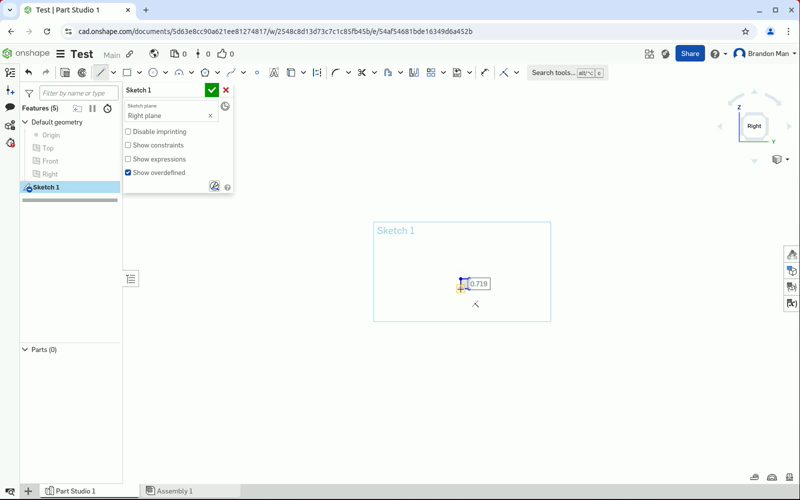
scroll(-6)
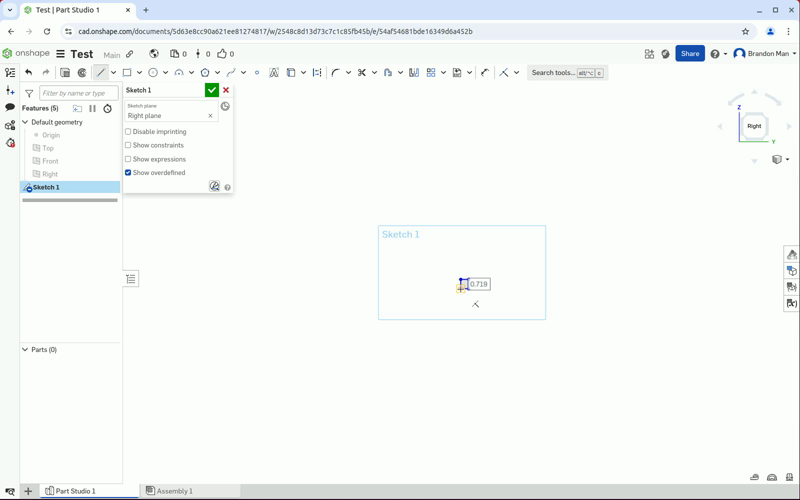
scroll(-6)
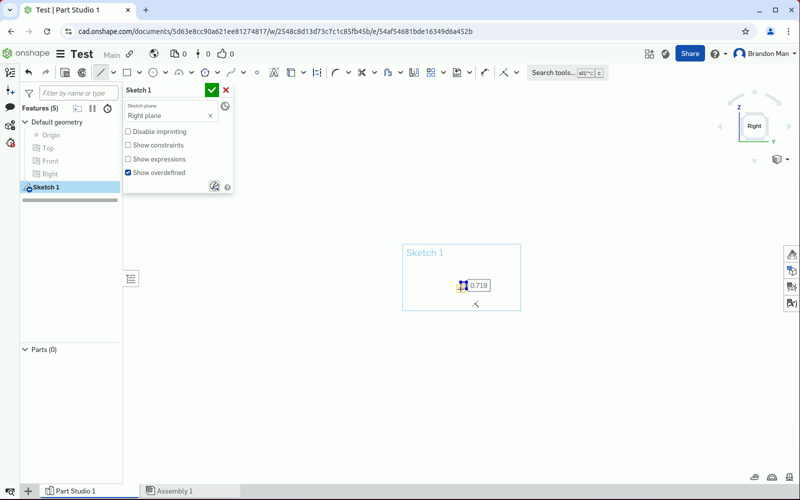
scroll(-6)
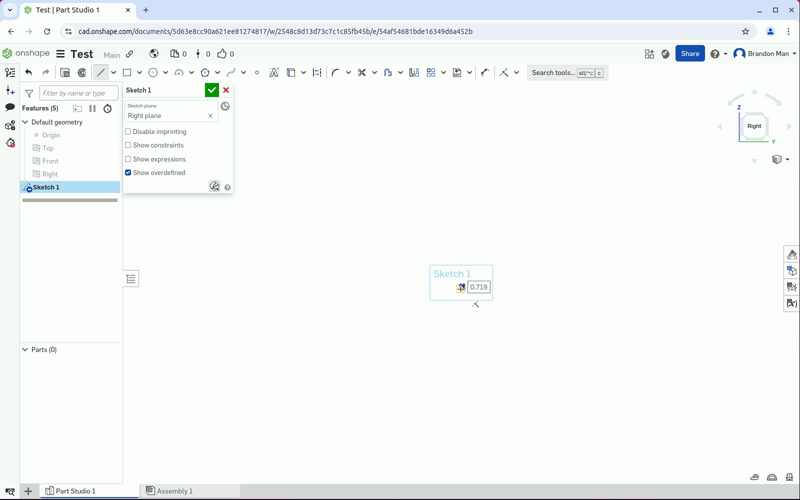
key(esc)
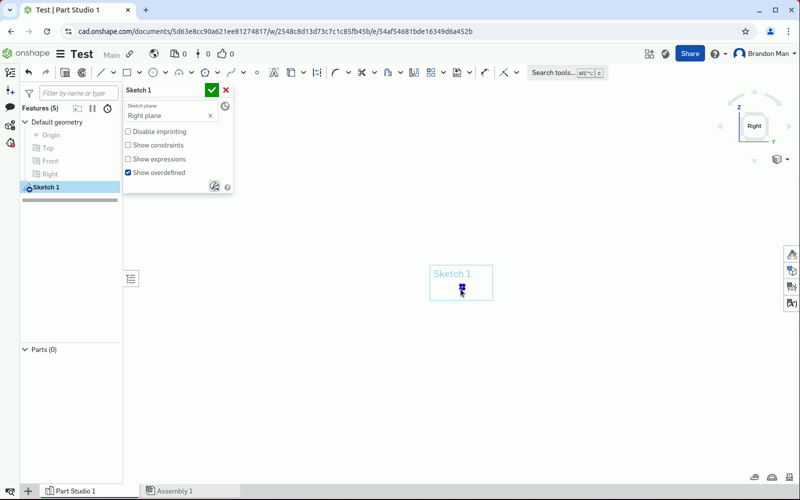
mouse_move(461, 285)
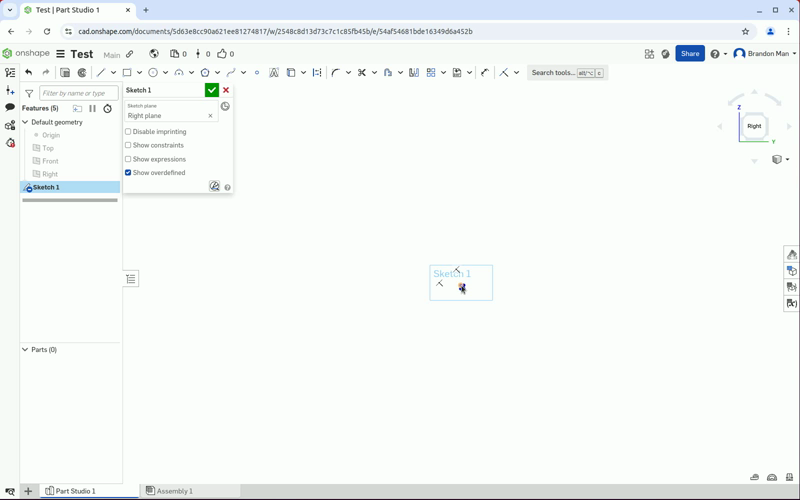
scroll(6)
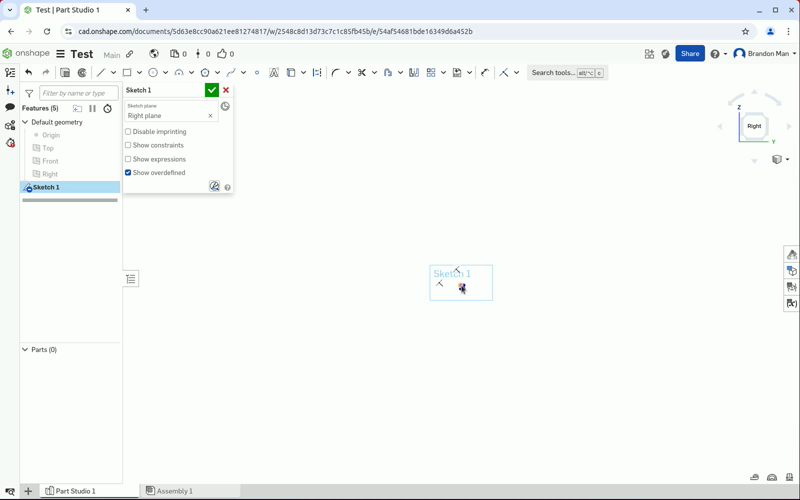
scroll(6)
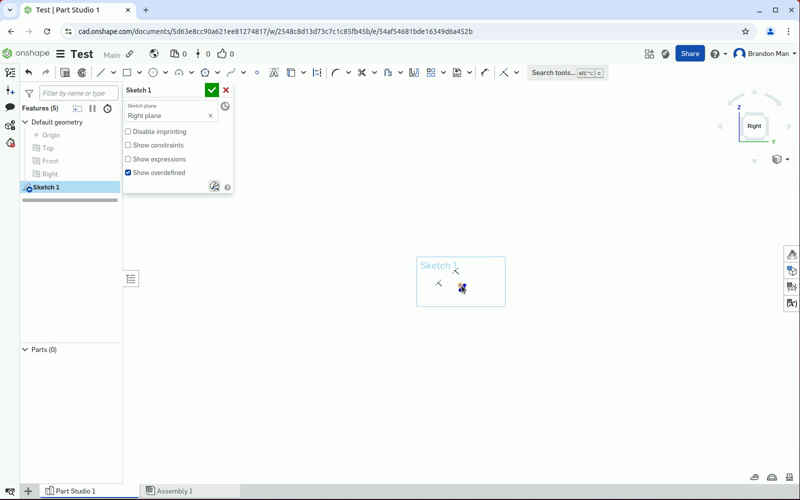
scroll(6)
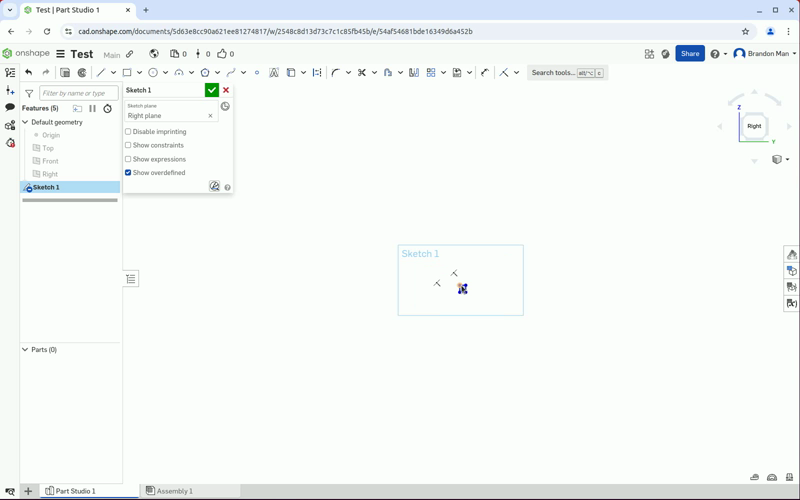
scroll(6)
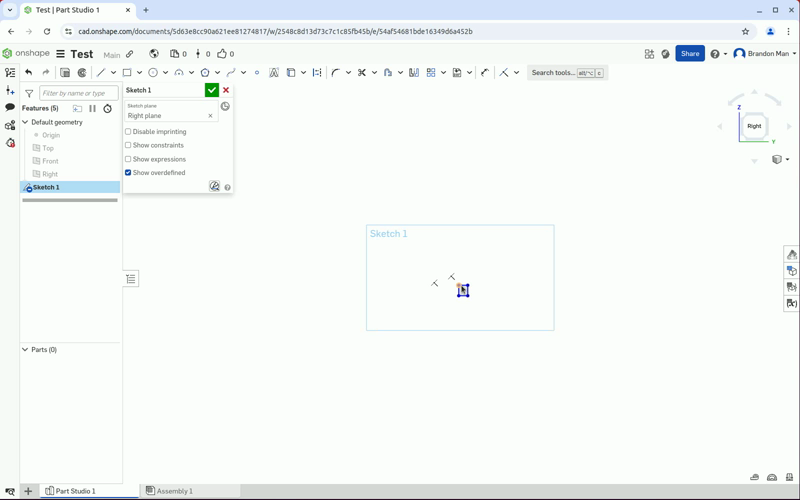
scroll(6)
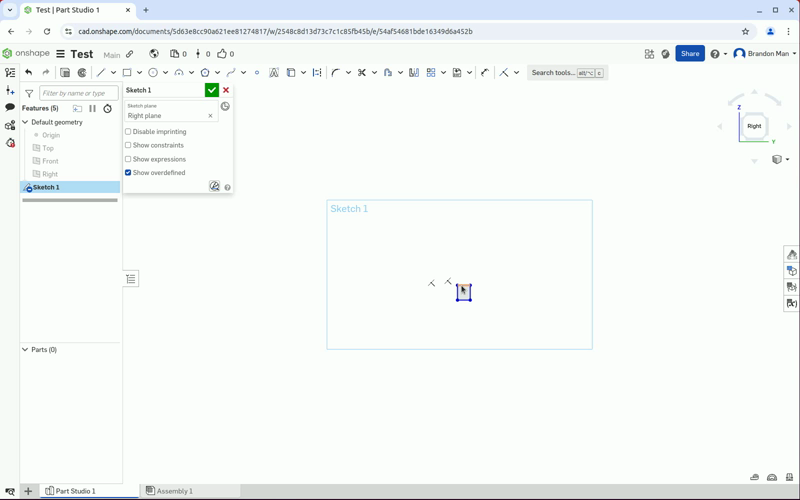
scroll(6)
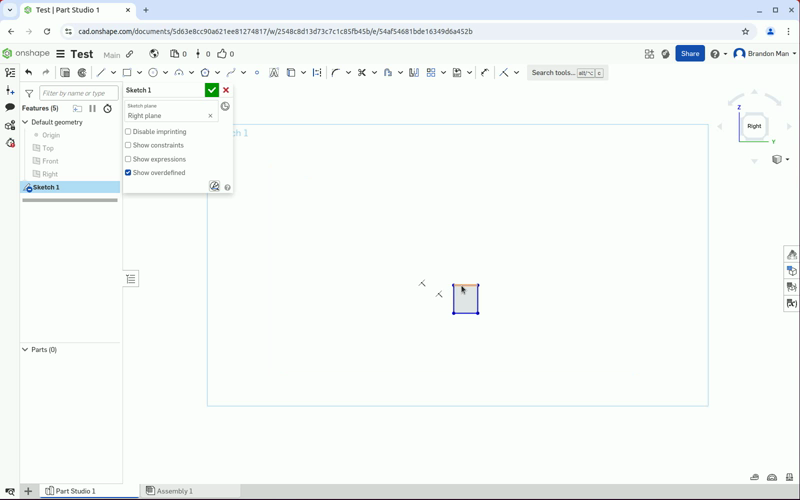
scroll(6)
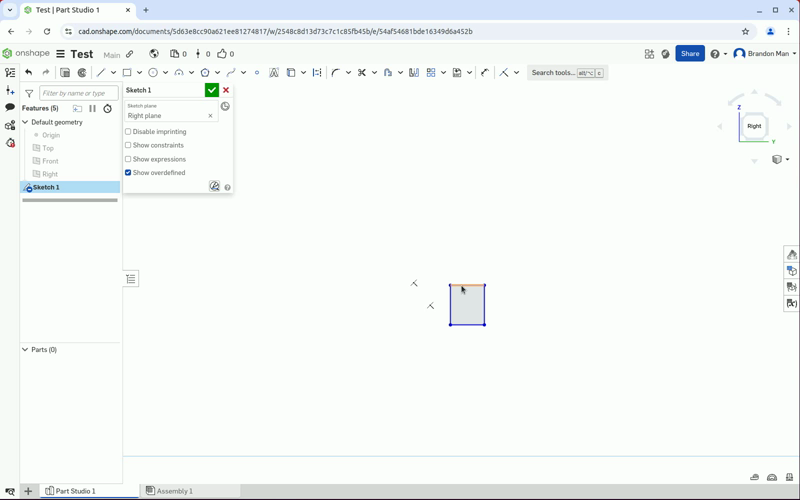
click(461, 285)
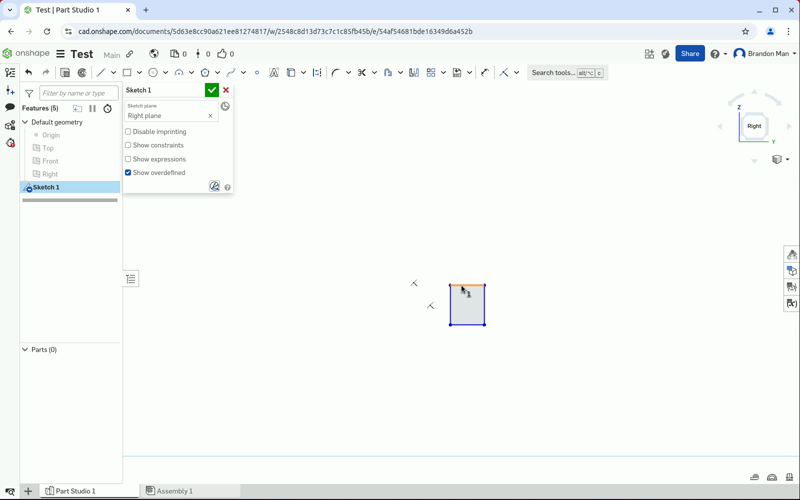
scroll(-6)
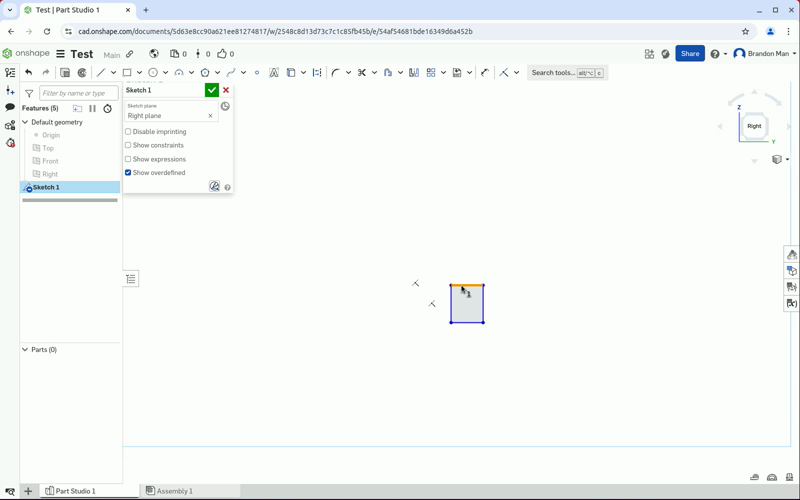
scroll(-6)
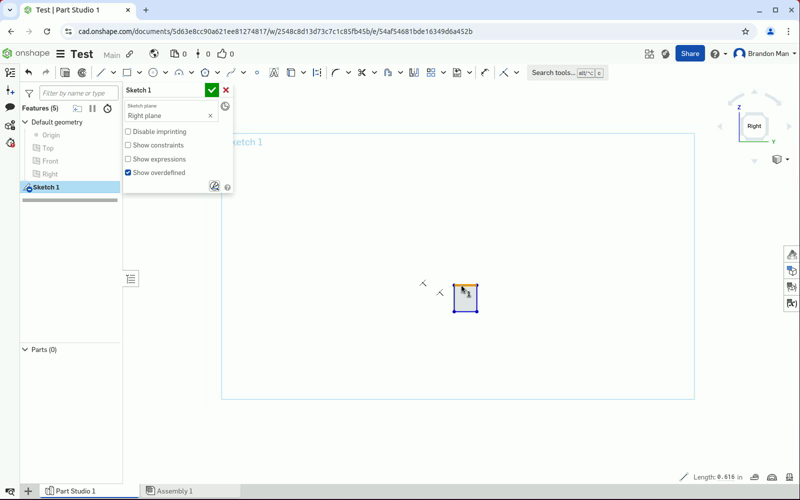
scroll(-6)
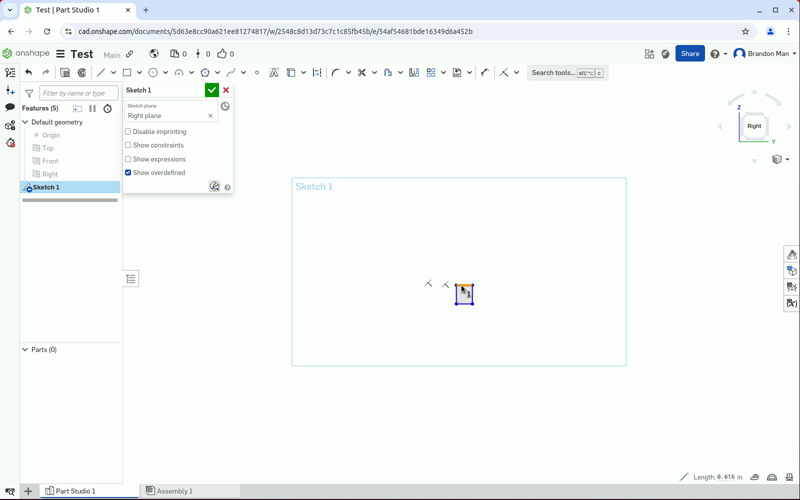
scroll(-6)
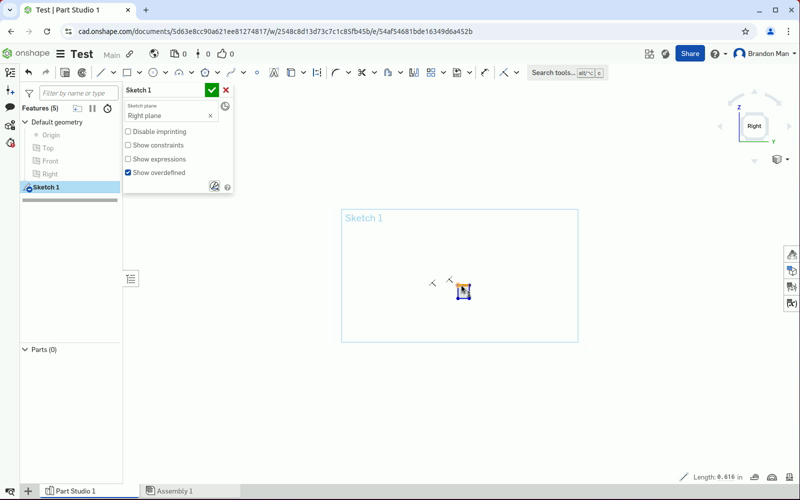
scroll(-6)
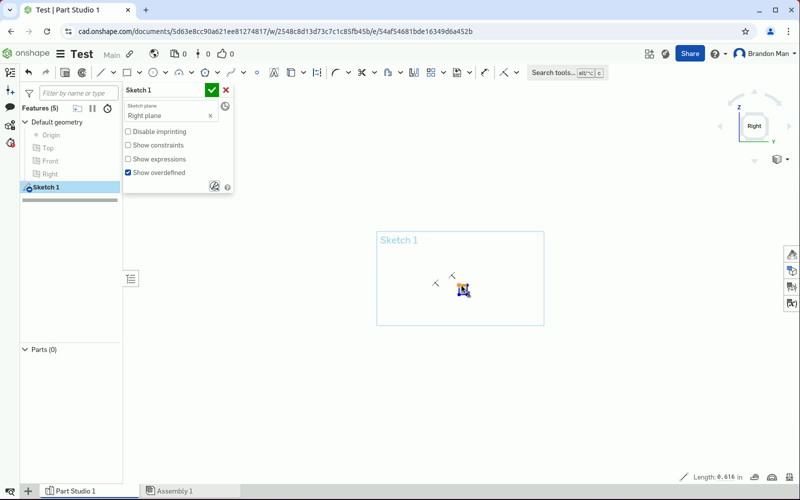
scroll(-6)
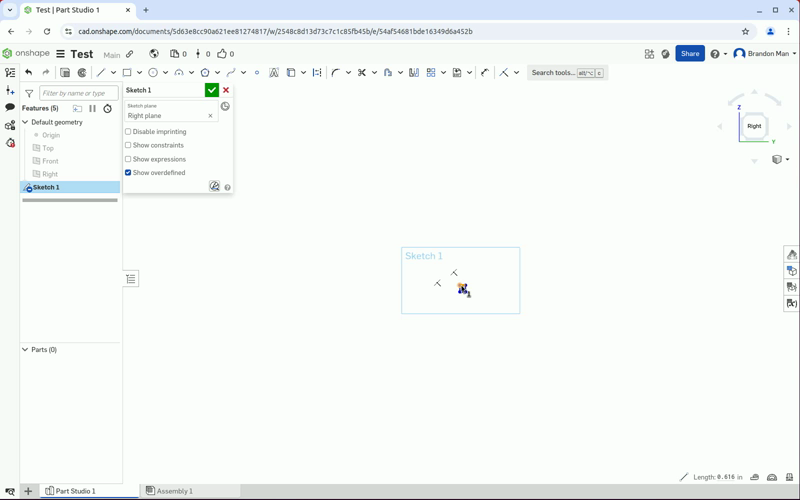
scroll(-6)
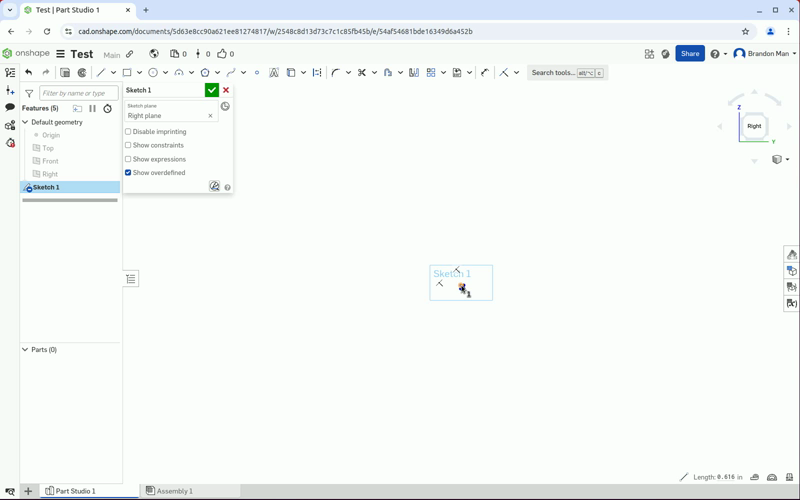
mouse_move(73, 352)
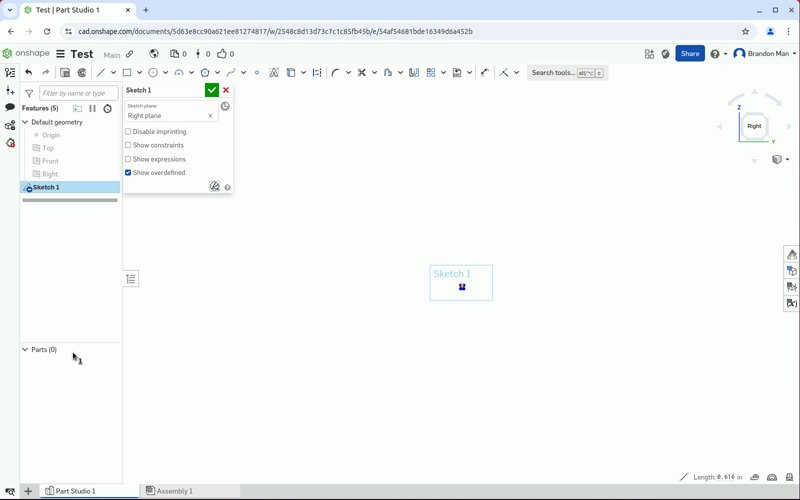
key(shift+y)
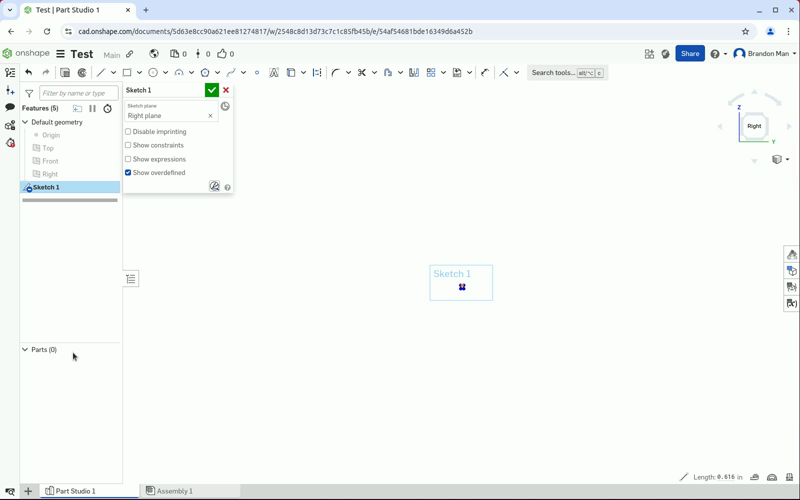
key(shift+e)
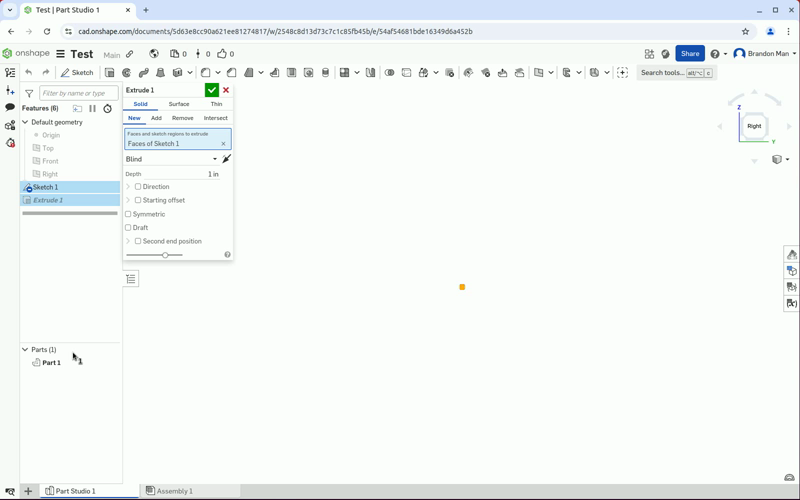
mouse_move(143, 106)
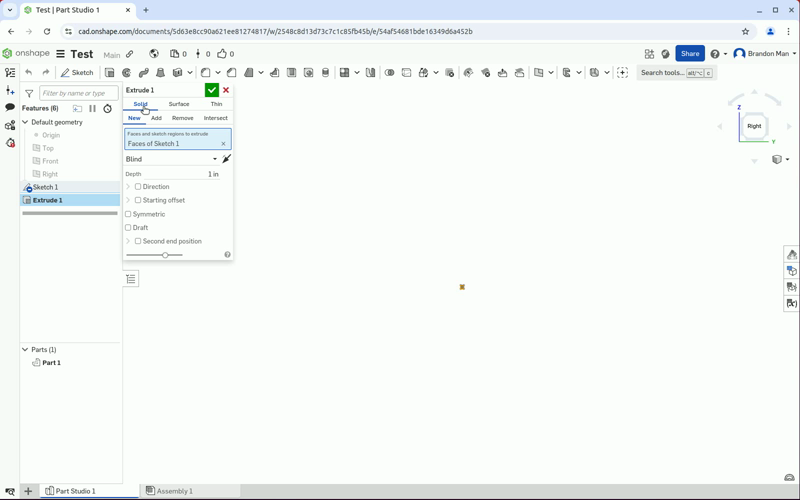
click(143, 106)
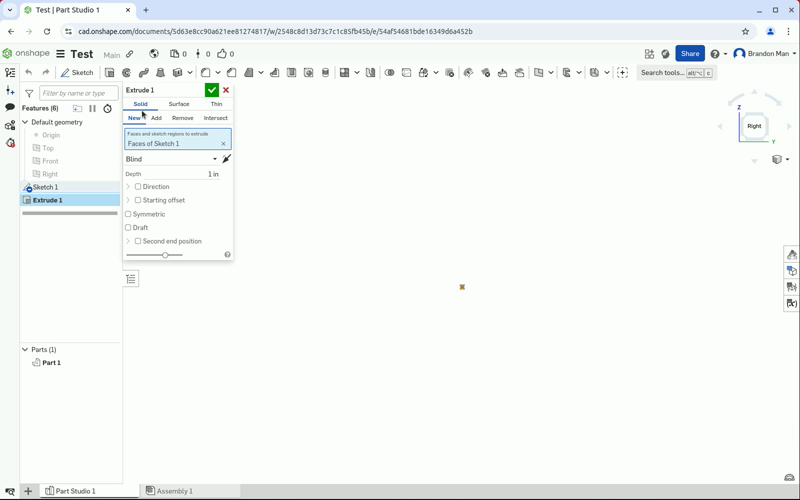
mouse_move(137, 120)
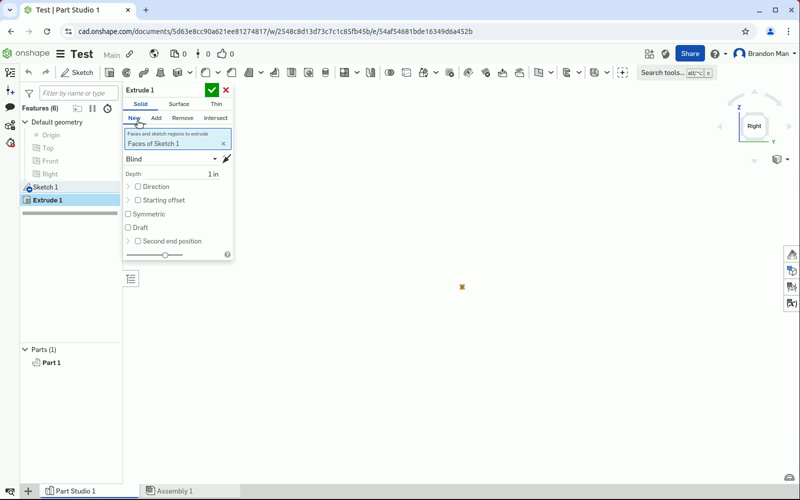
click(137, 120)
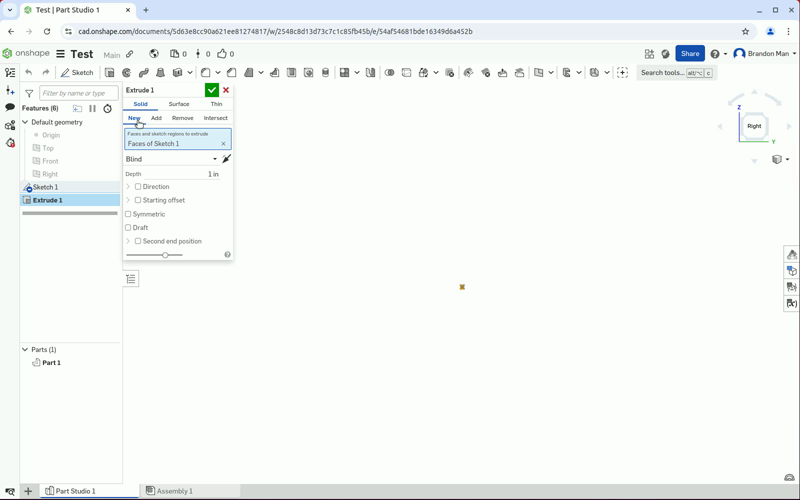
key(tab, 4)
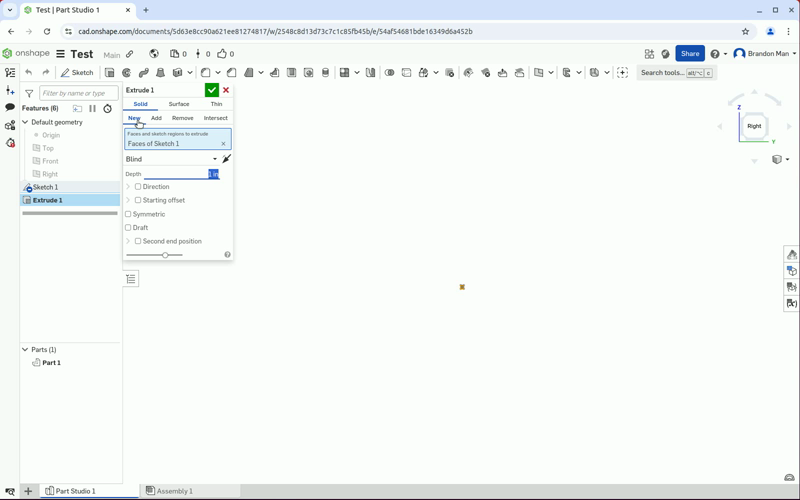
text(4.574)
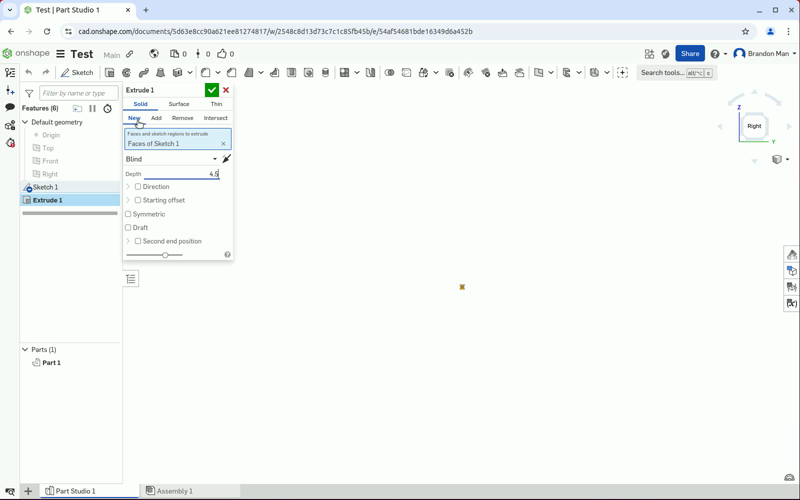
key(enter)
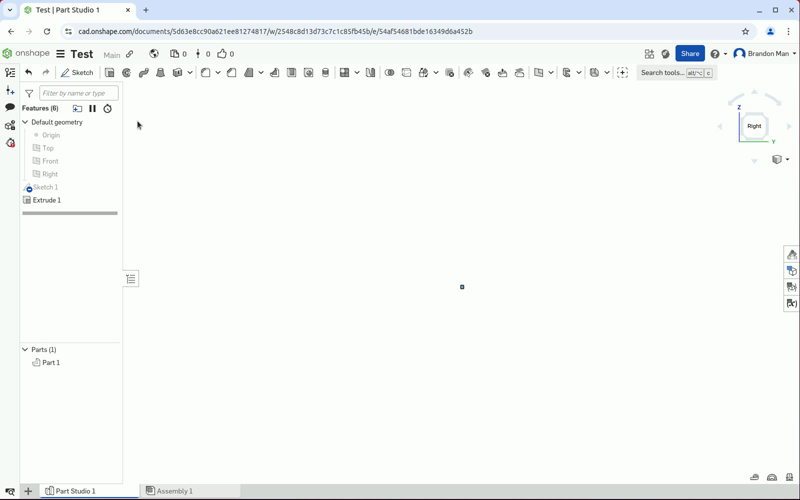
key(shift+h)
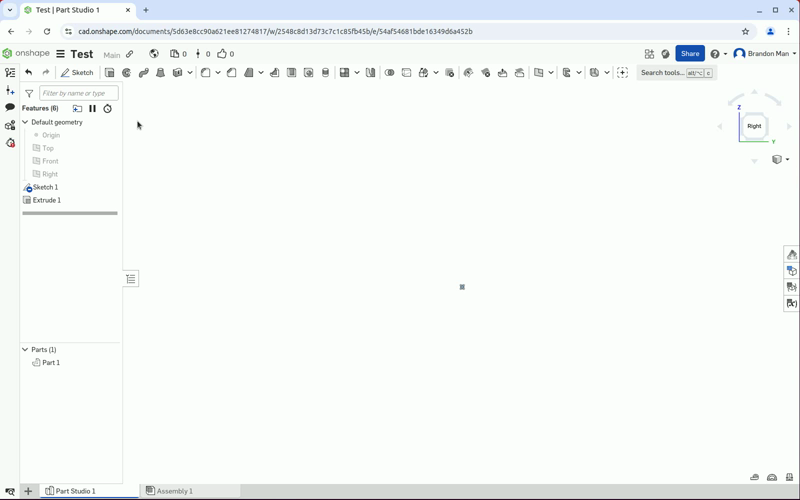
key(shift+h)
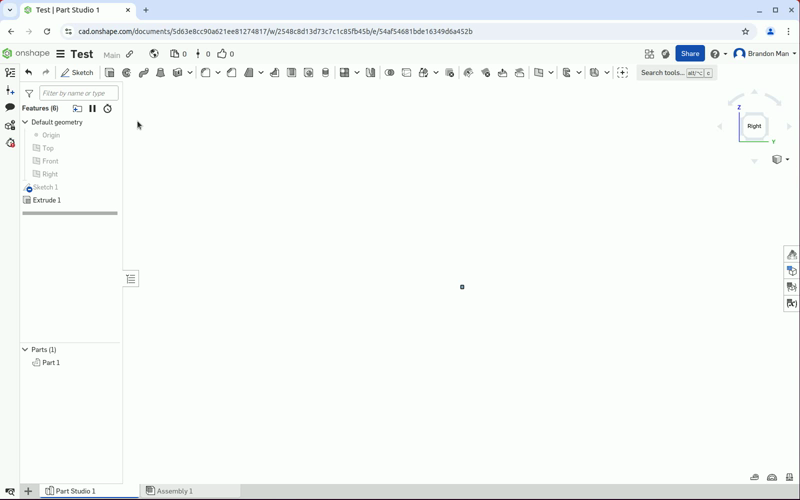
mouse_move(73, 189)
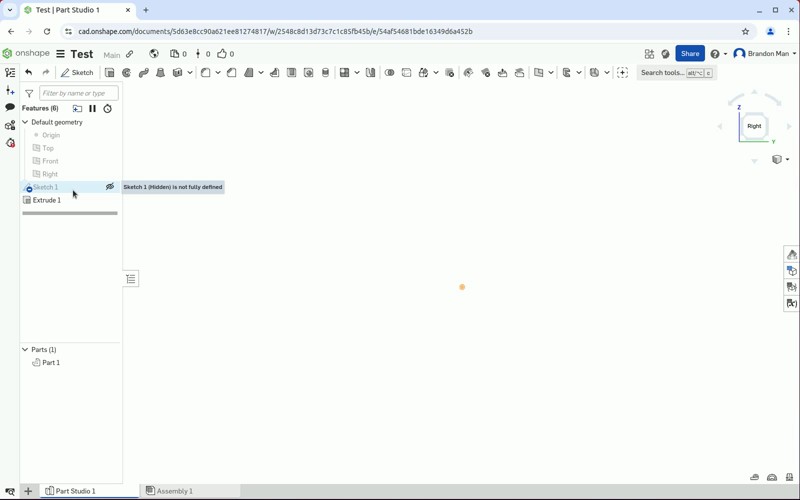
click(73, 189)
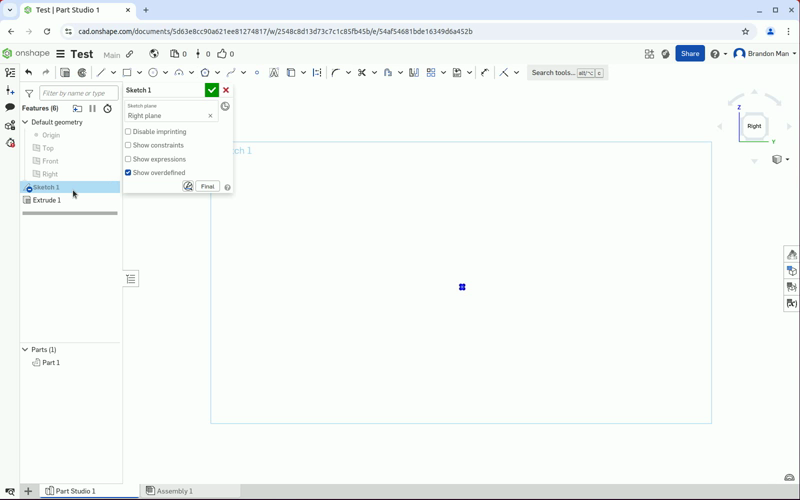
mouse_move(229, 92)
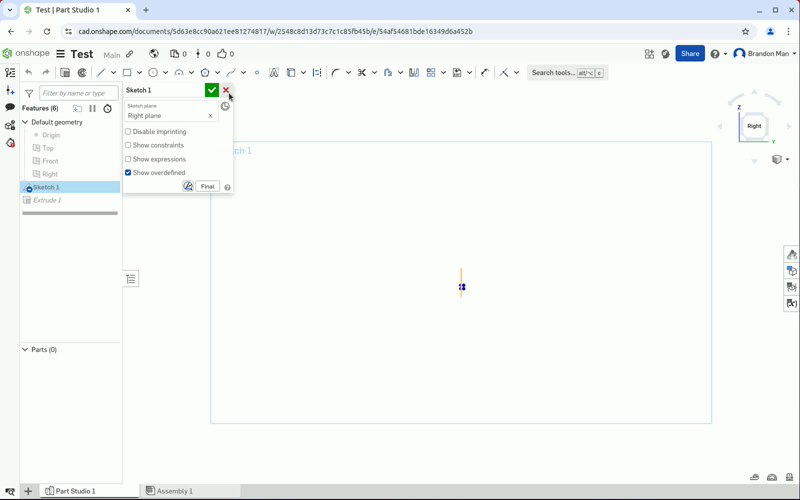
click(229, 92)
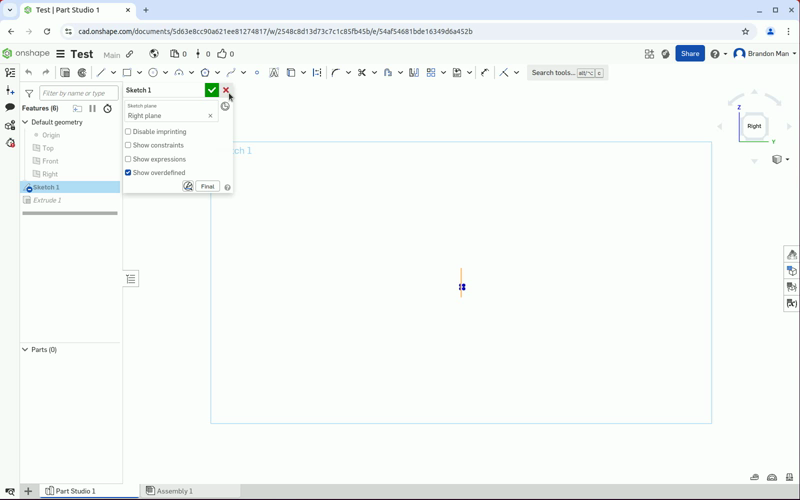
key(shift+s)
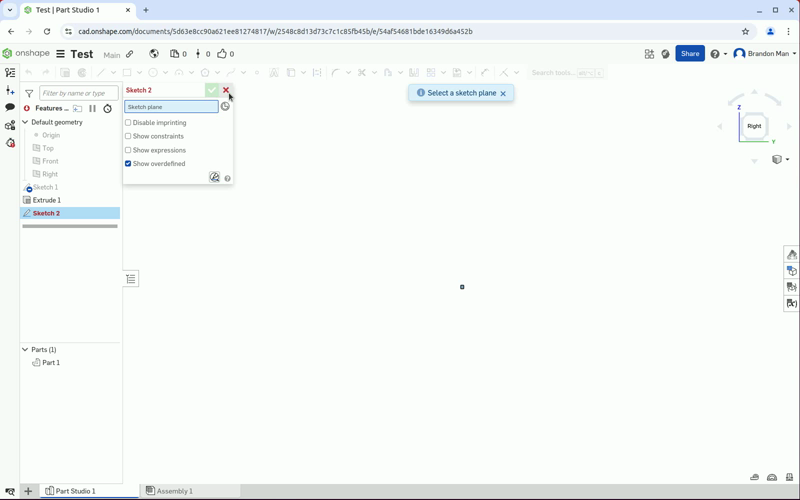
mouse_move(73, 176)
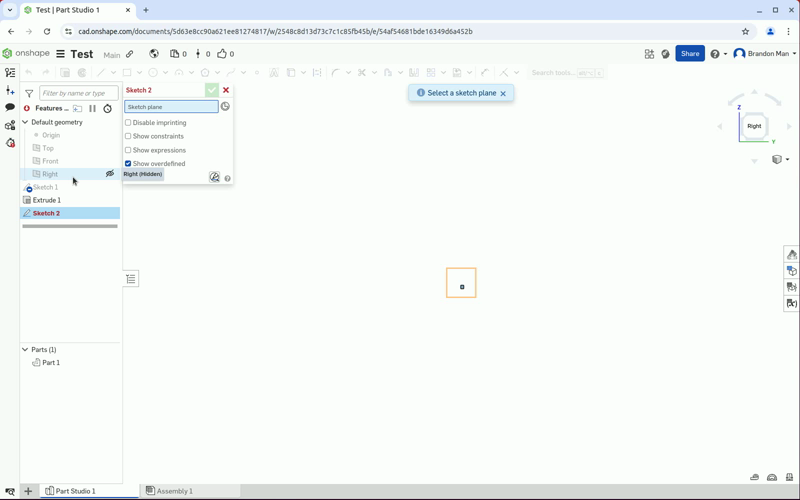
click(73, 176)
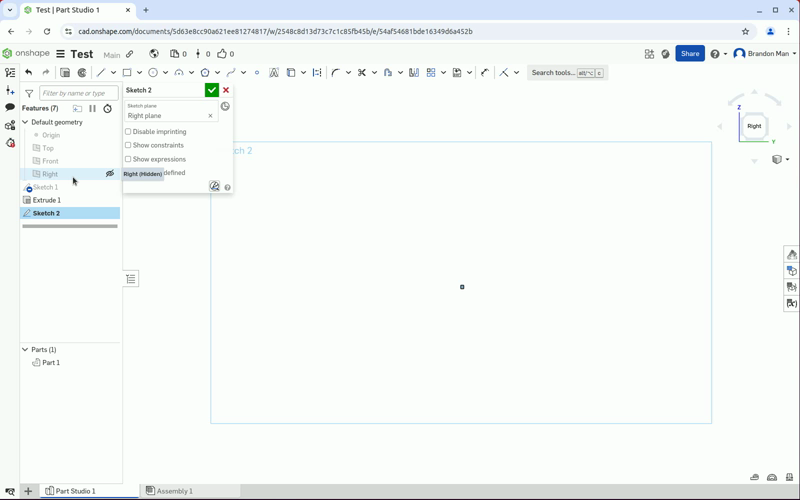
mouse_move(73, 352)
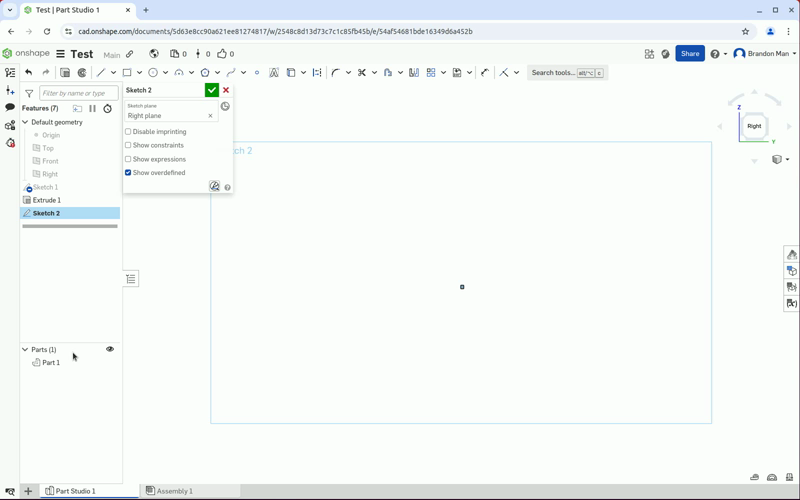
key(y)
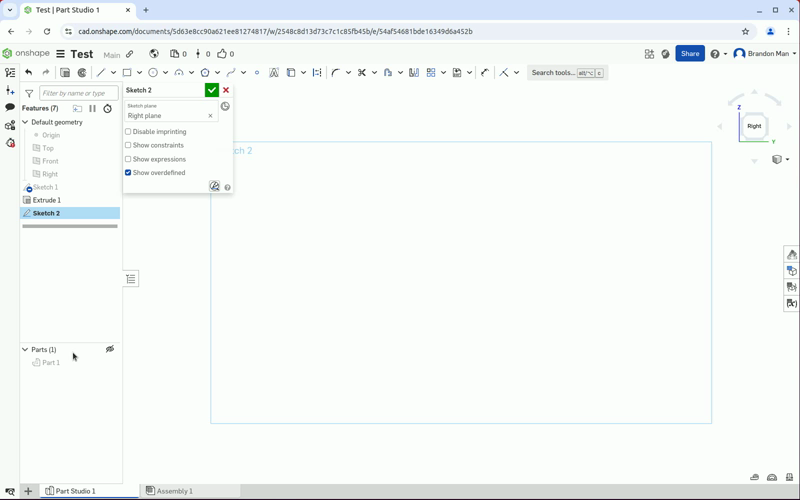
key(l)
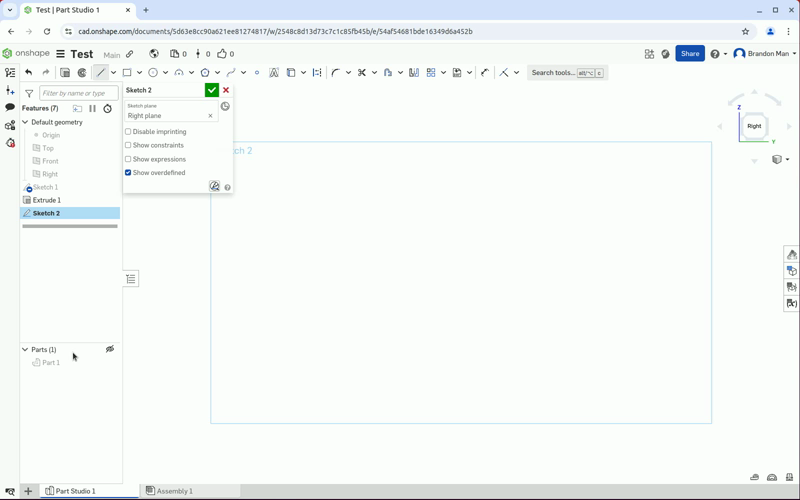
key_down(shift)
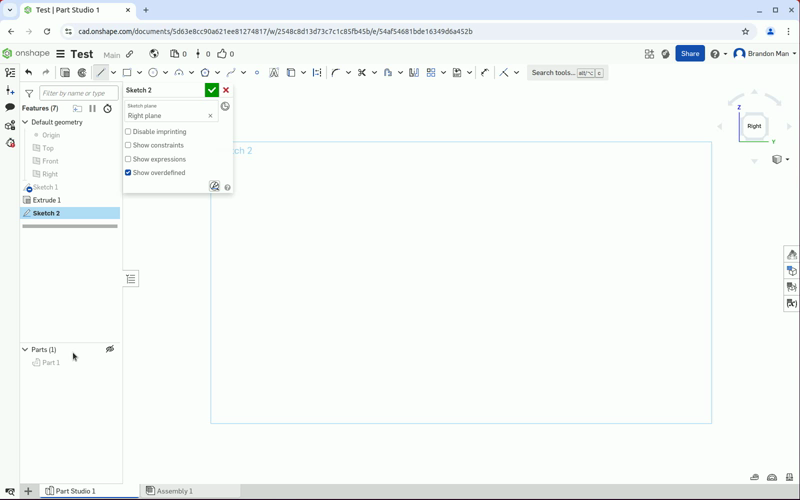
mouse_move(460, 292)
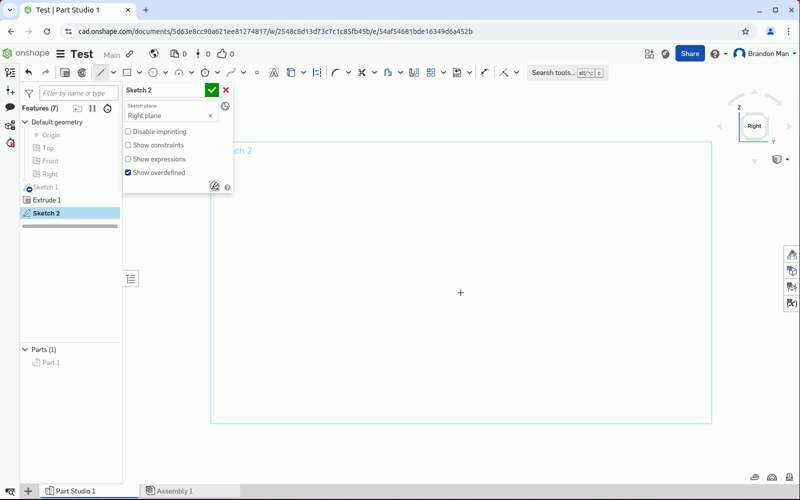
click(460, 292)
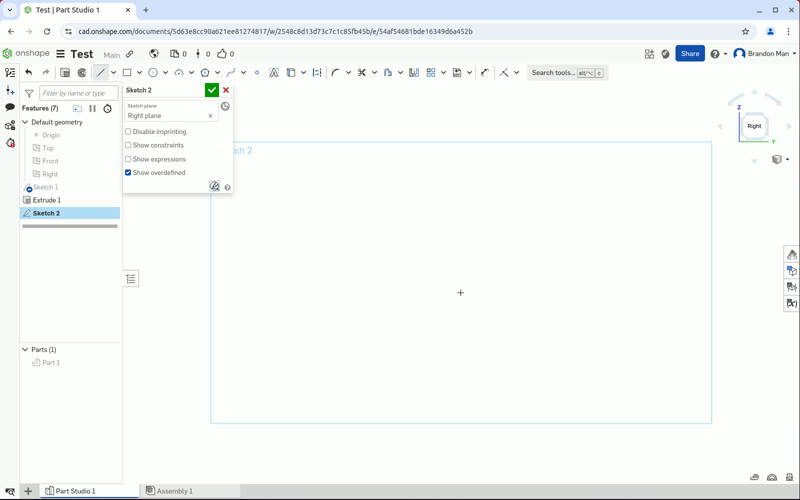
key_up(shift)
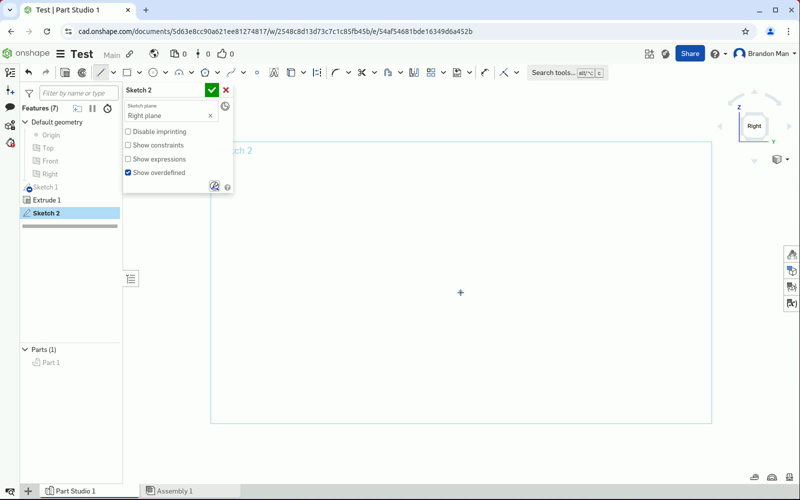
key_down(shift)
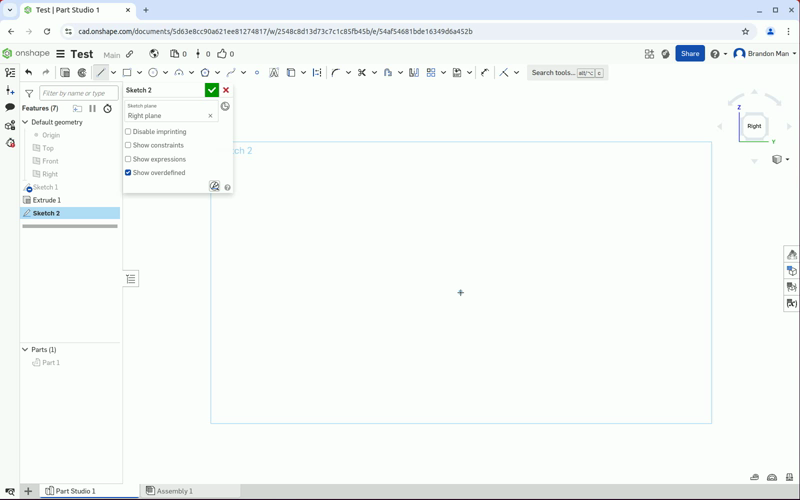
mouse_move(490, 292)
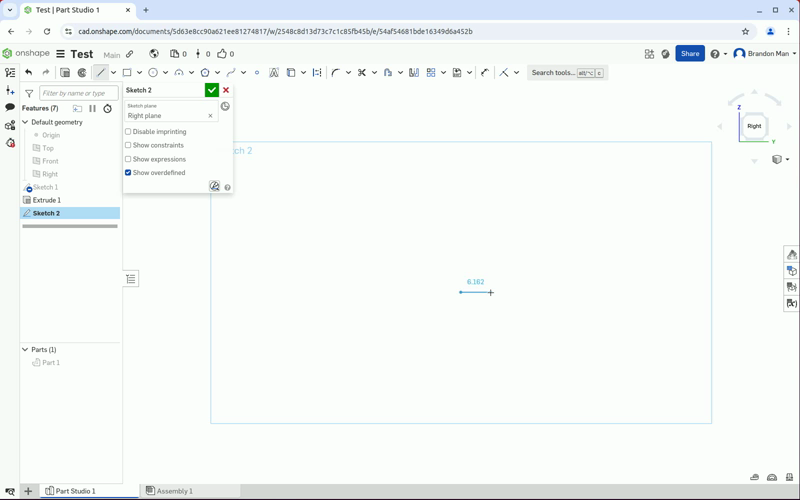
mouse_move(462, 292)
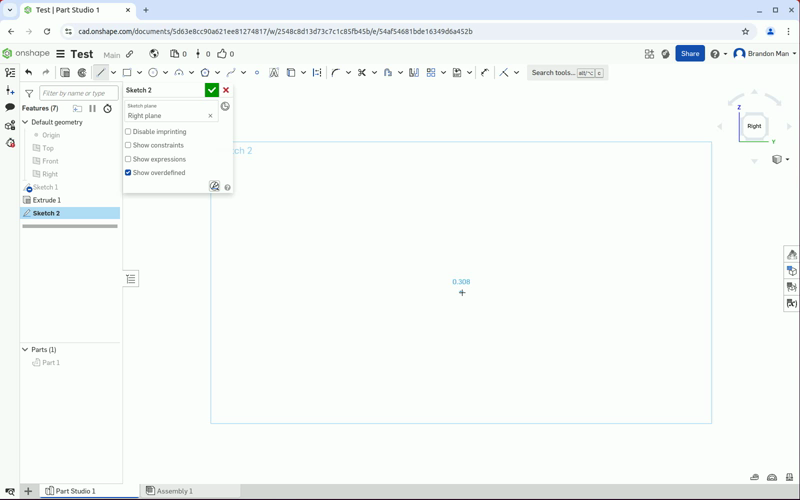
scroll(6)
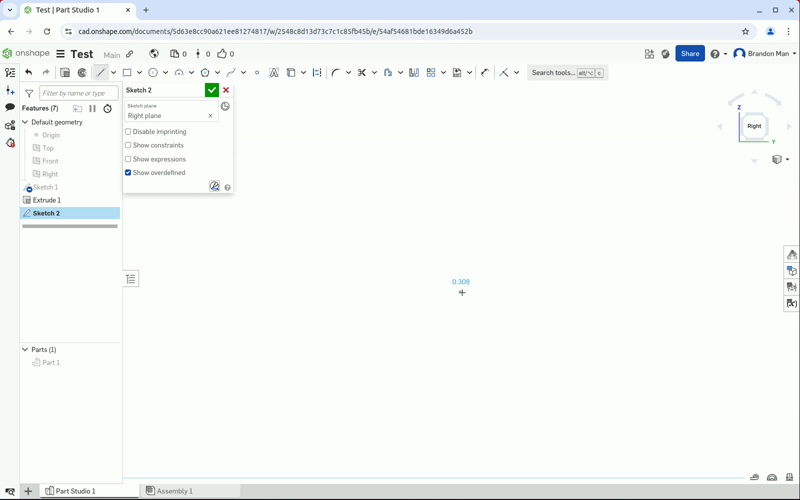
scroll(6)
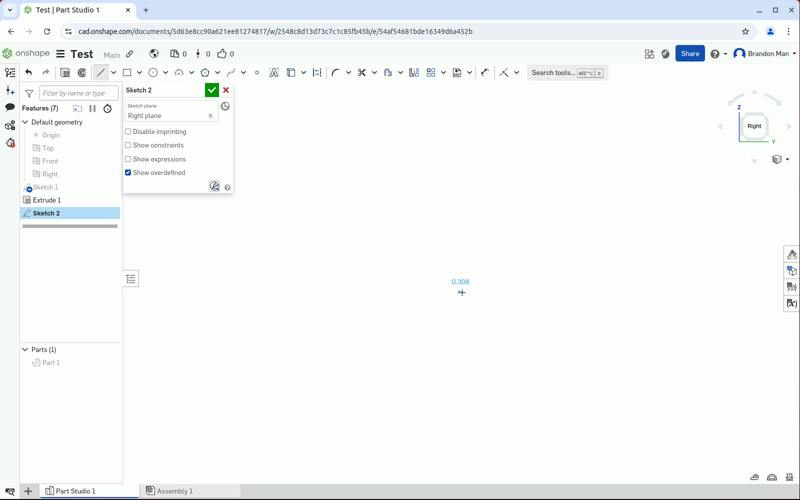
scroll(6)
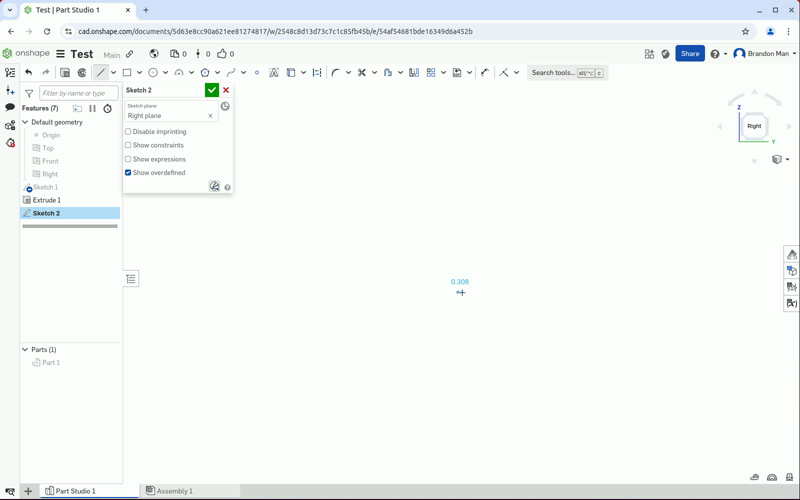
scroll(6)
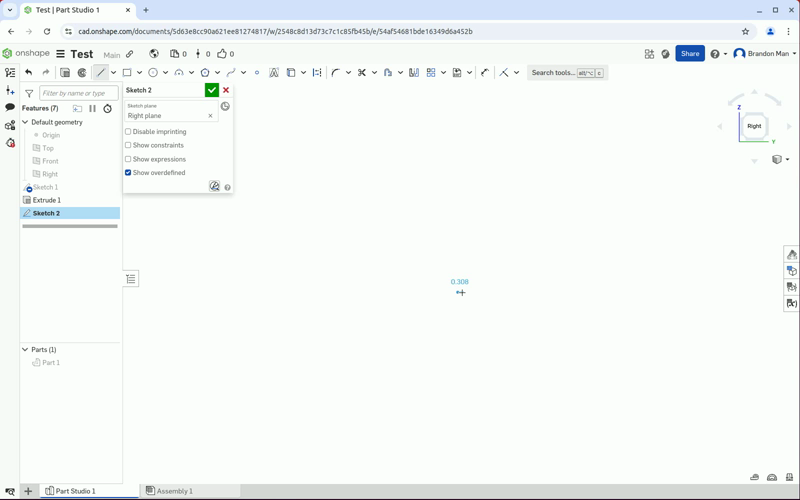
scroll(6)
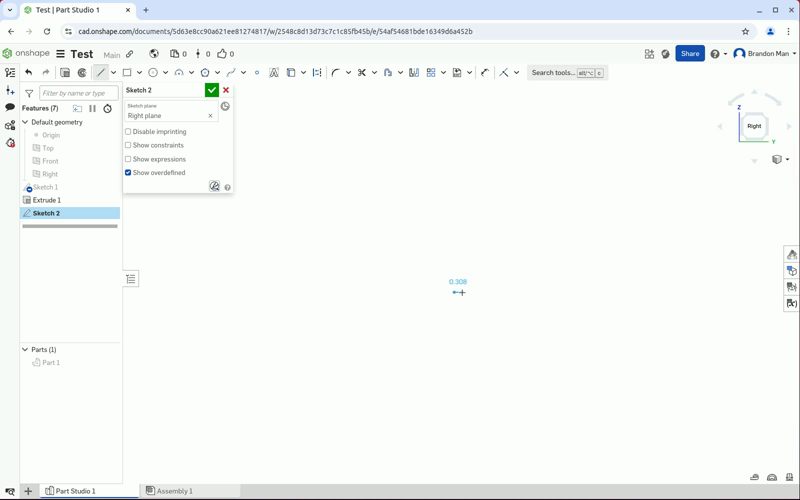
scroll(6)
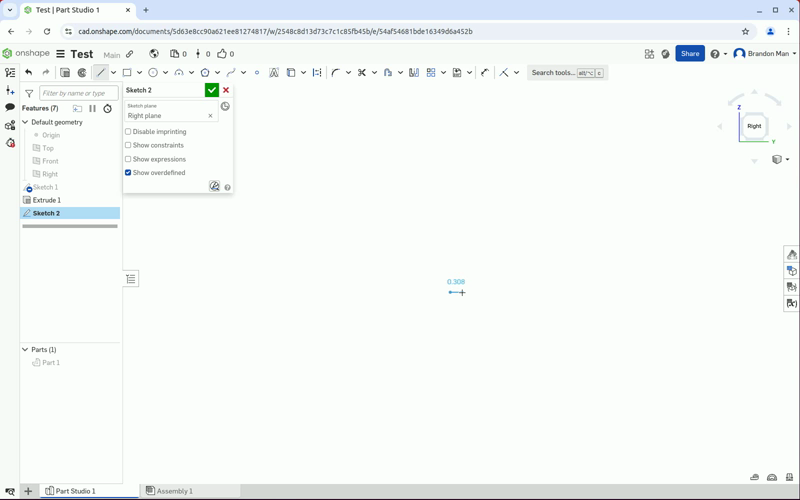
scroll(6)
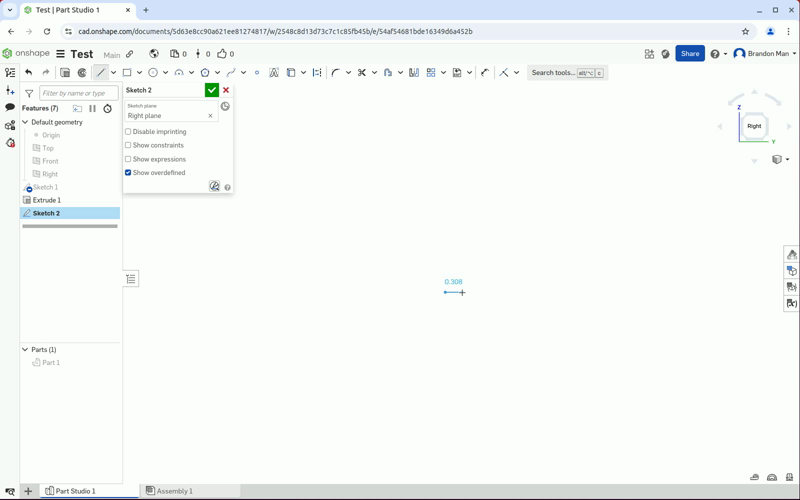
click(462, 292)
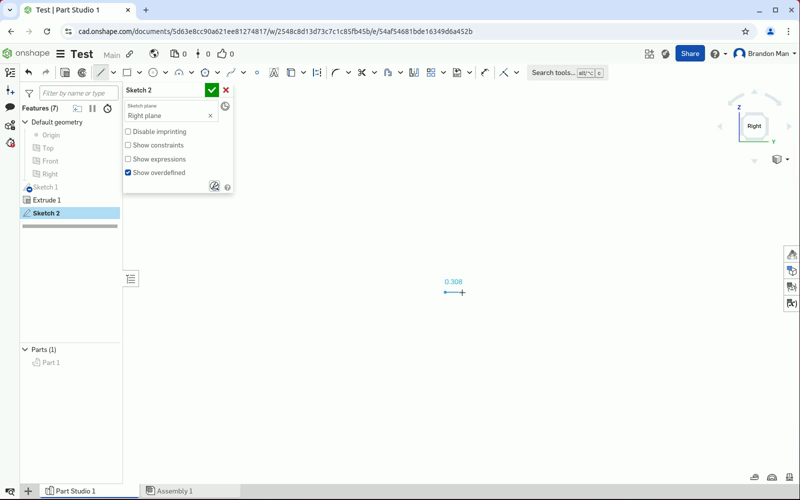
scroll(-6)
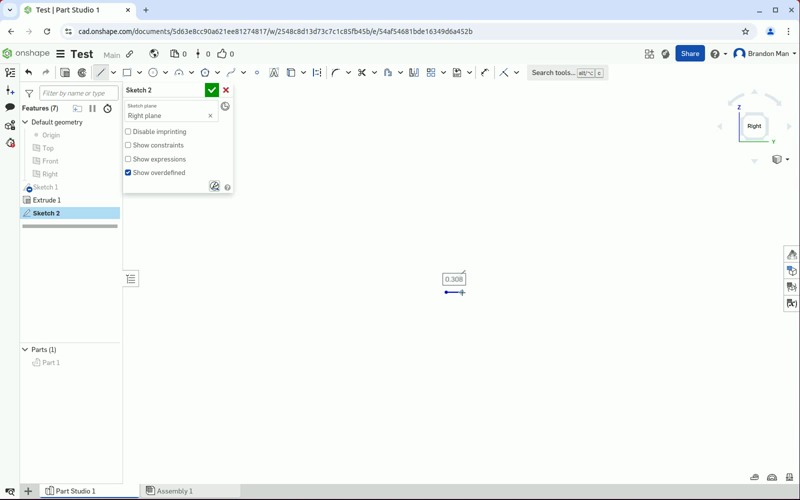
scroll(-6)
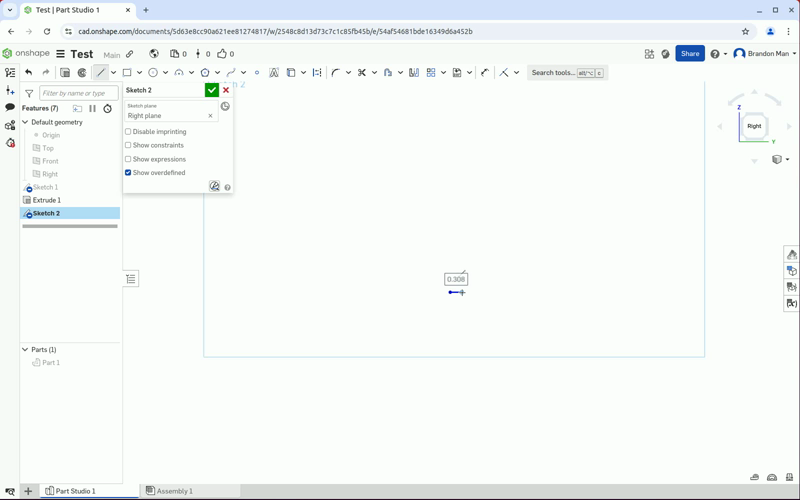
scroll(-6)
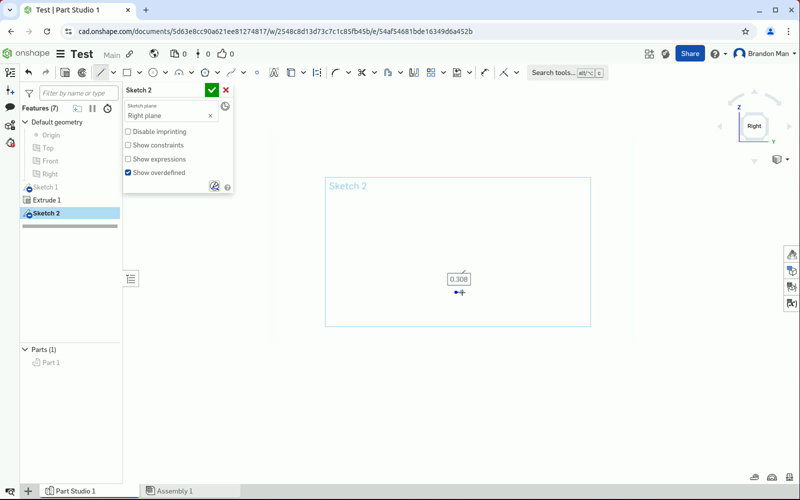
scroll(-6)
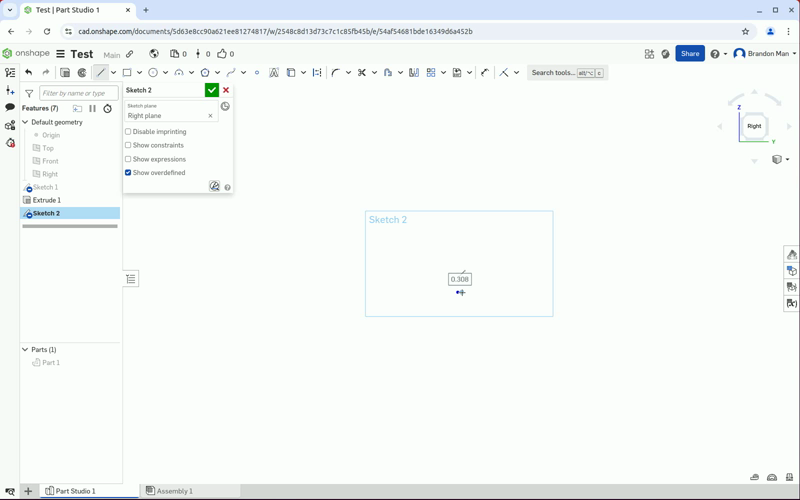
scroll(-6)
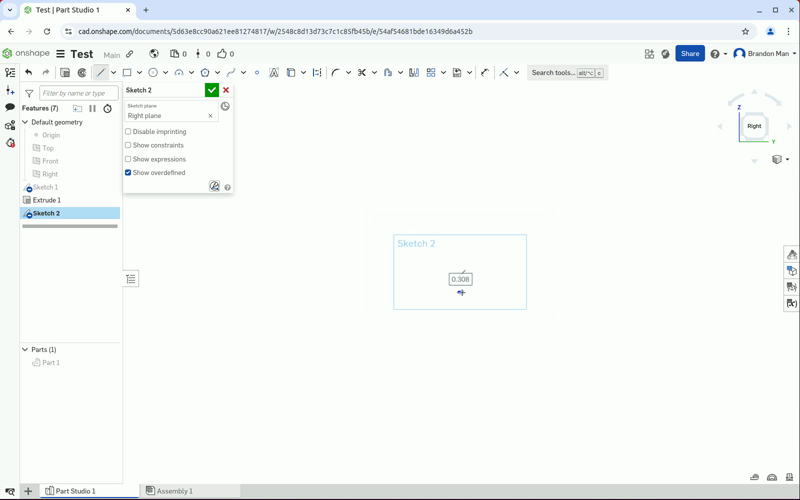
scroll(-6)
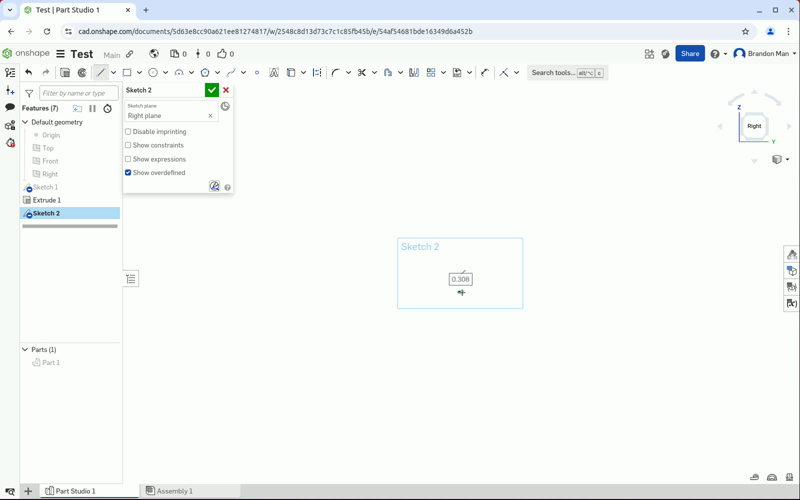
scroll(-6)
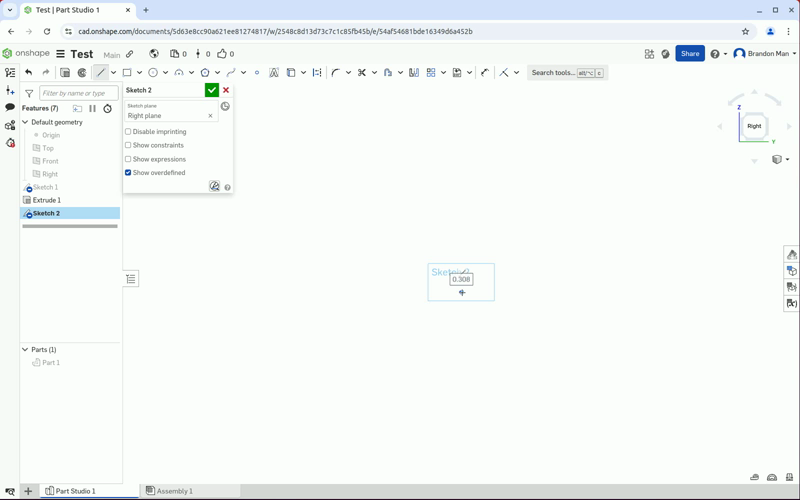
key_up(shift)
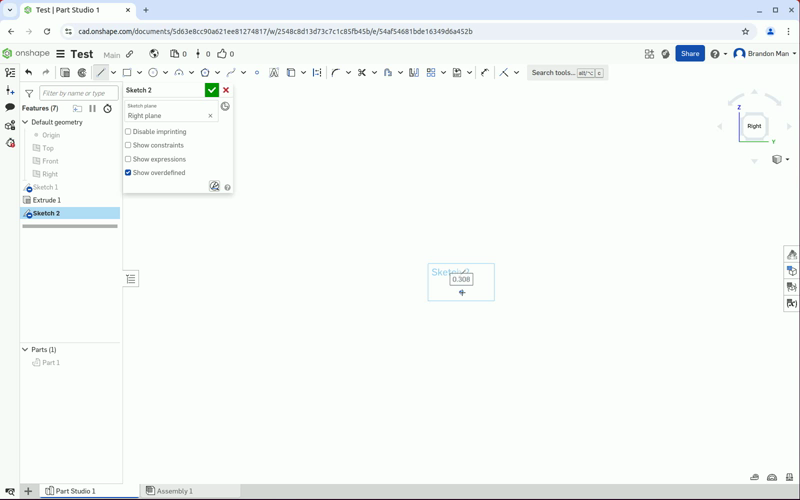
key_down(shift)
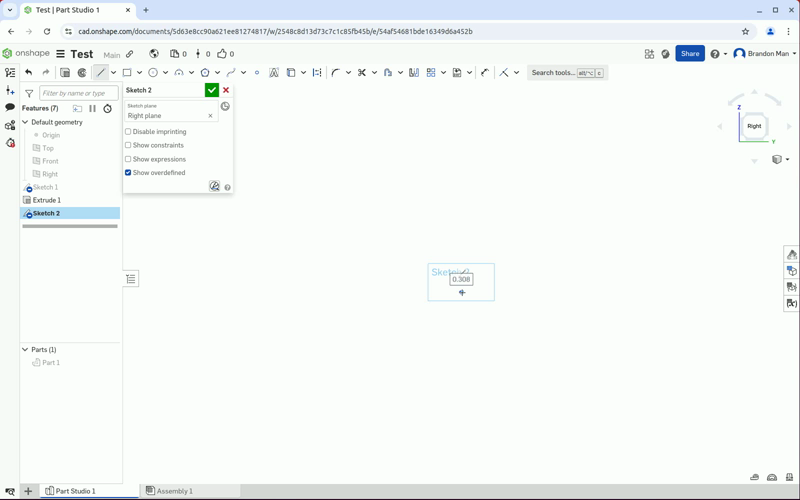
mouse_move(492, 292)
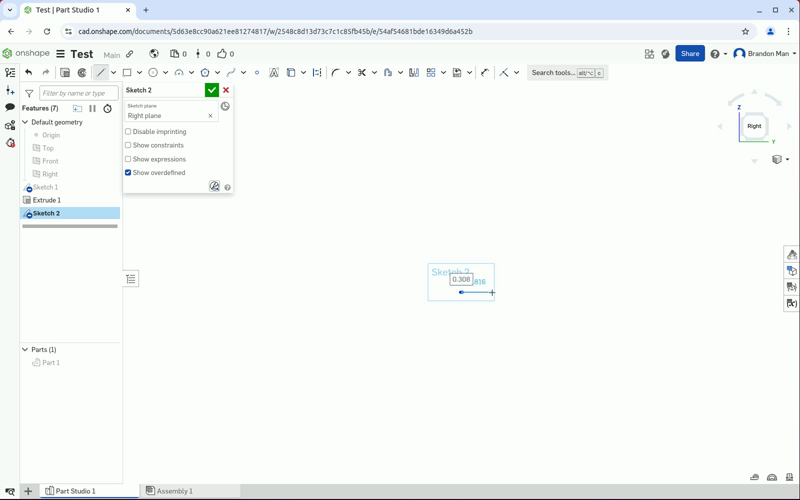
mouse_move(462, 287)
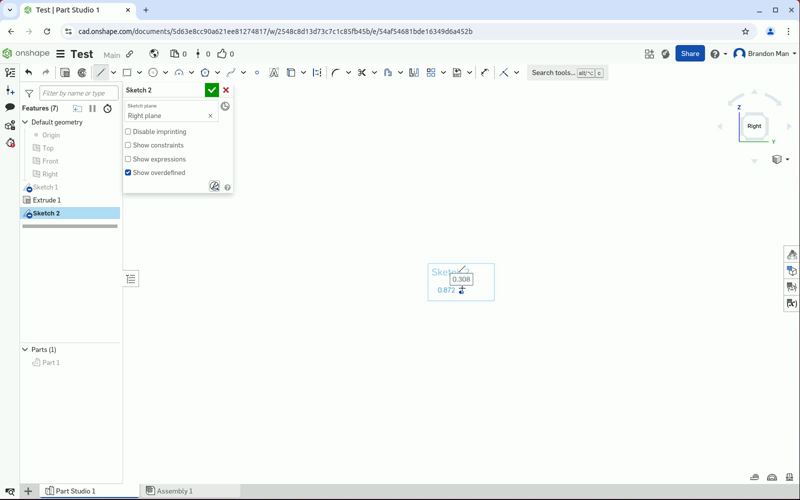
scroll(6)
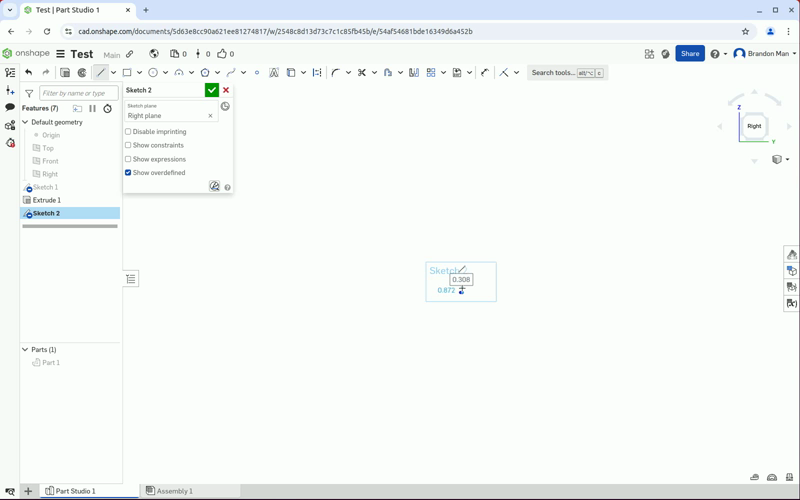
scroll(6)
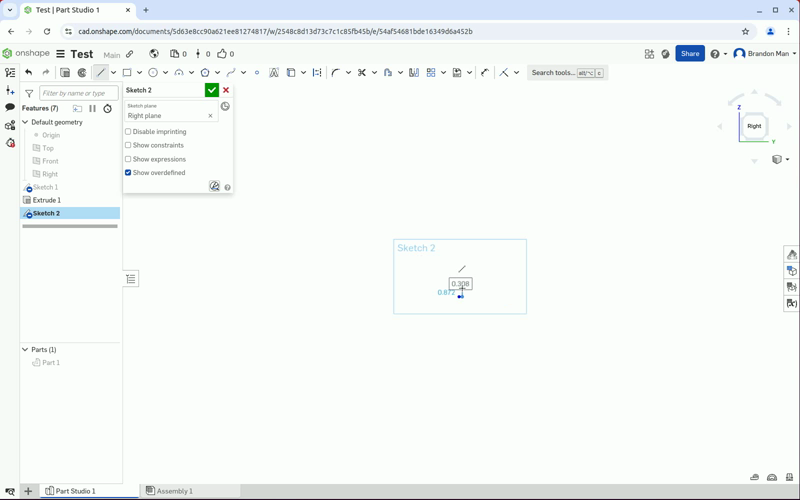
scroll(6)
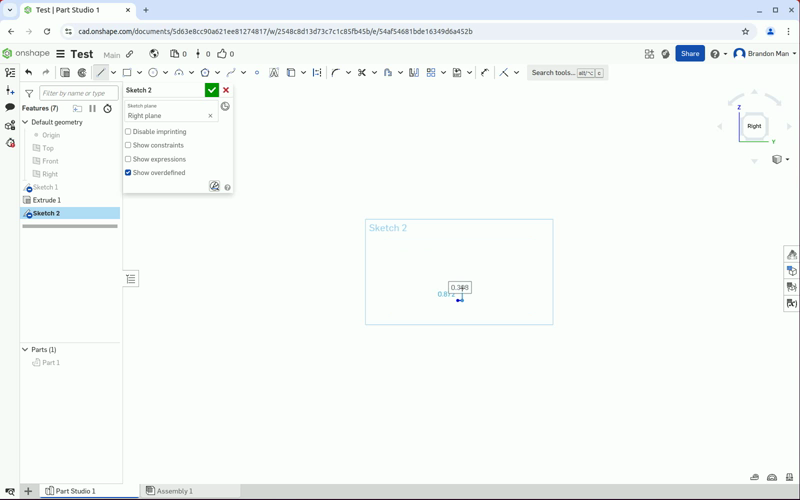
scroll(6)
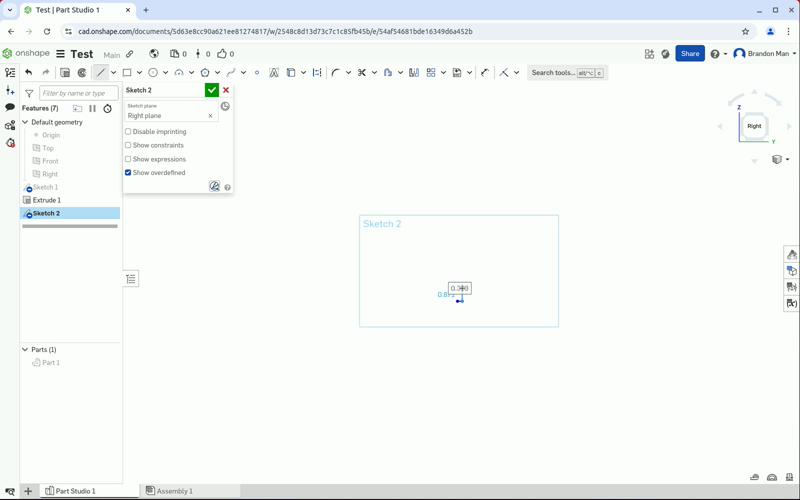
scroll(6)
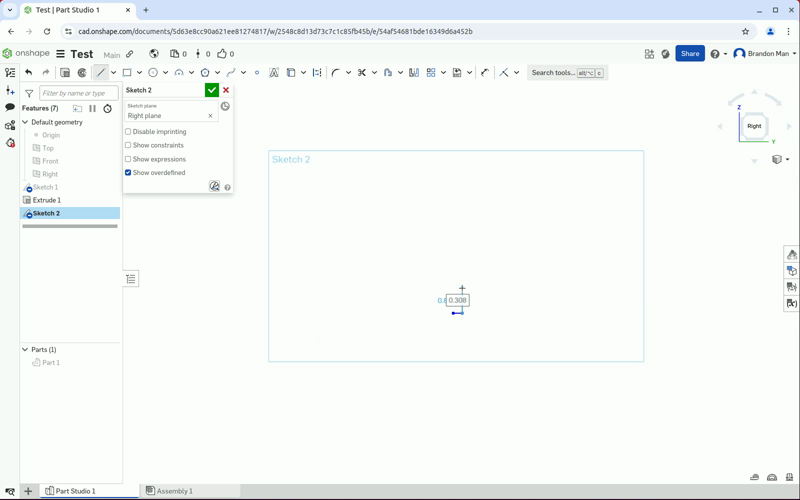
scroll(6)
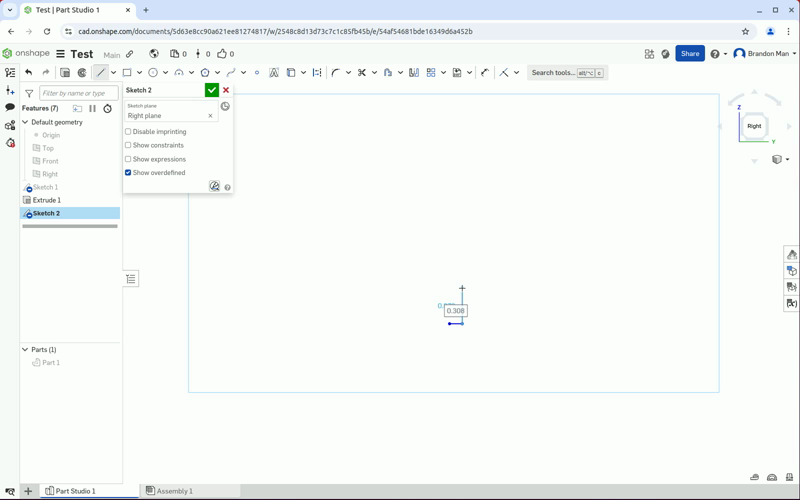
scroll(6)
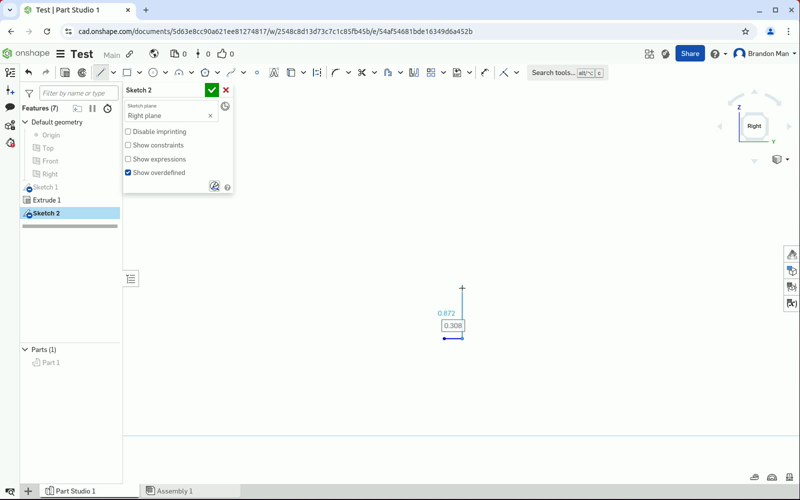
click(462, 287)
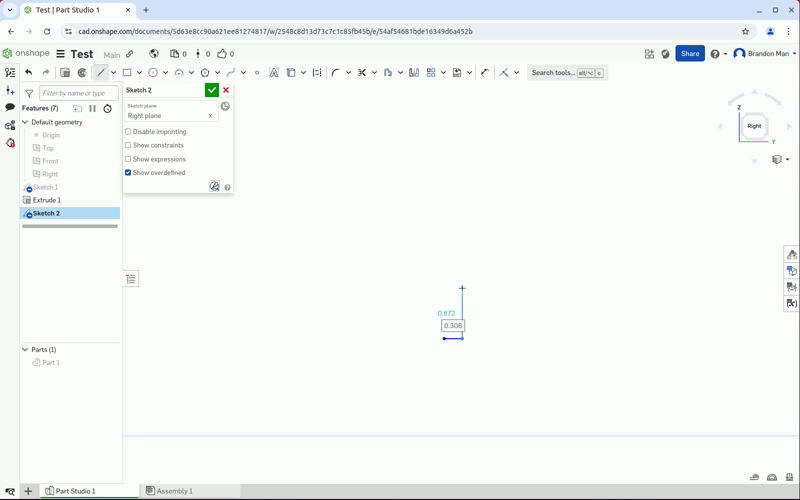
scroll(-6)
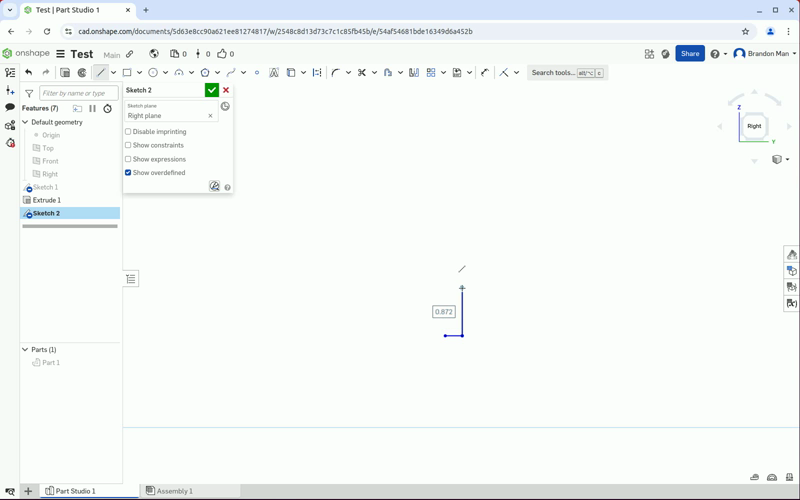
scroll(-6)
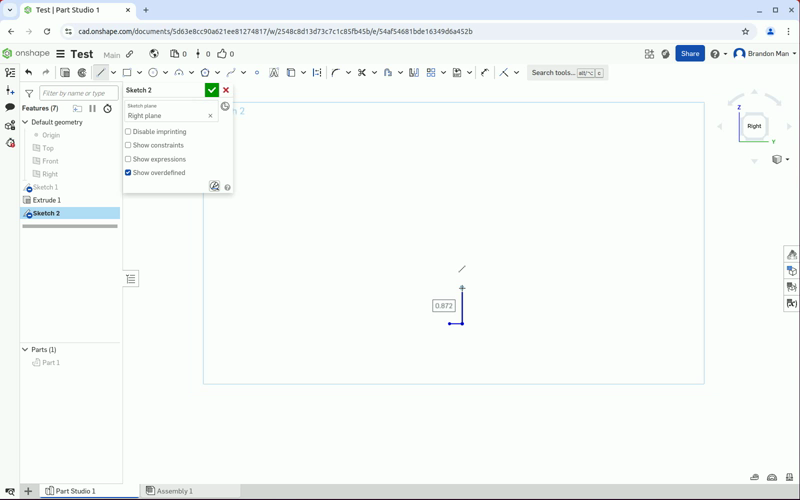
scroll(-6)
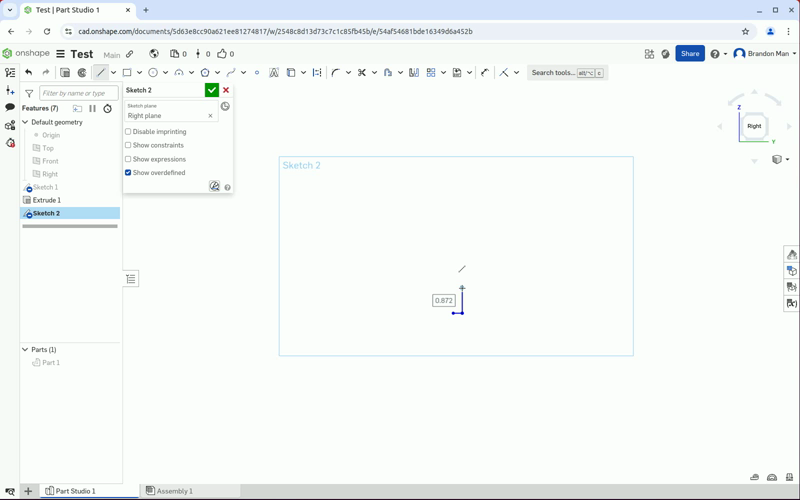
scroll(-6)
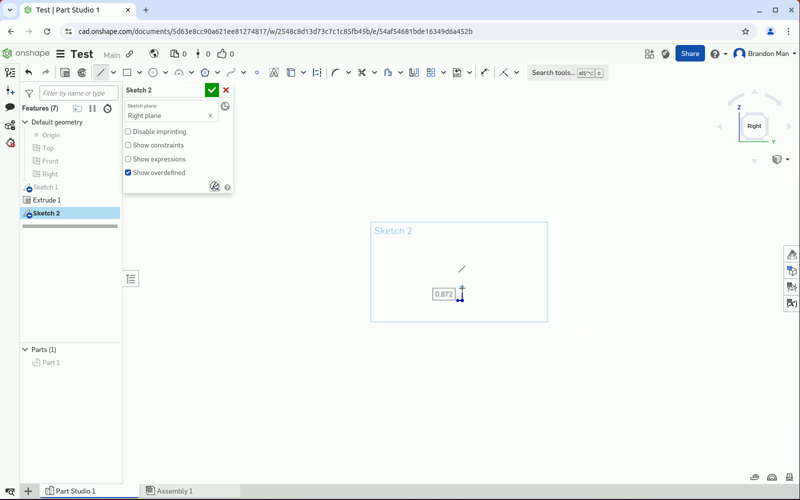
scroll(-6)
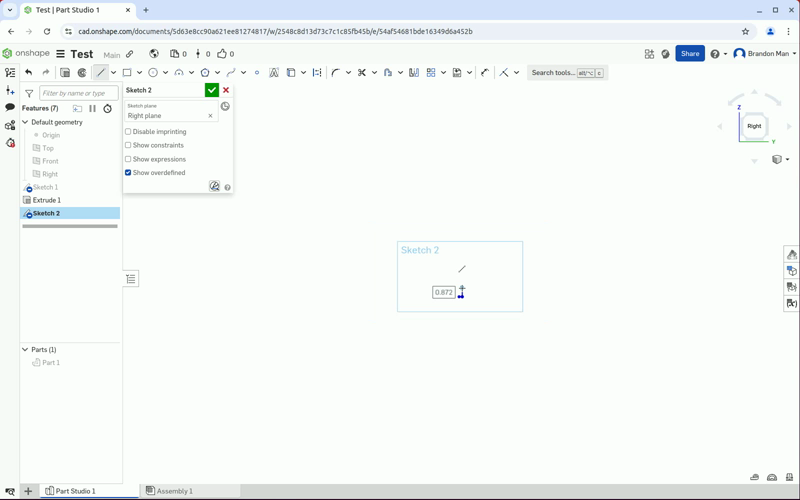
scroll(-6)
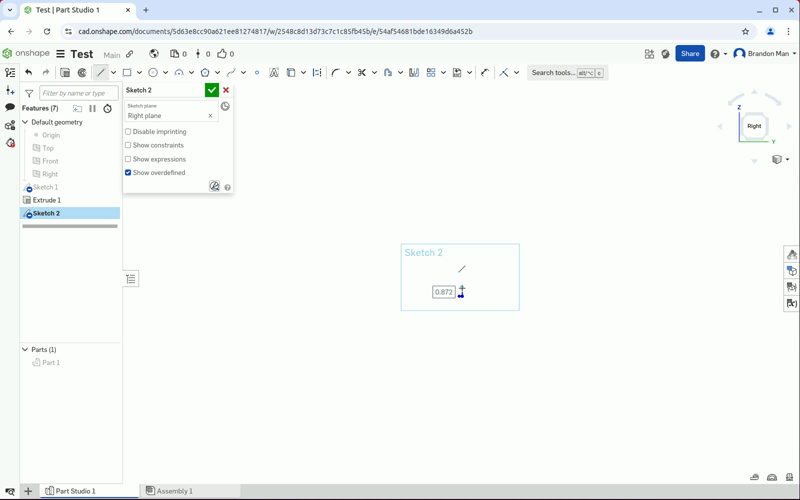
scroll(-6)
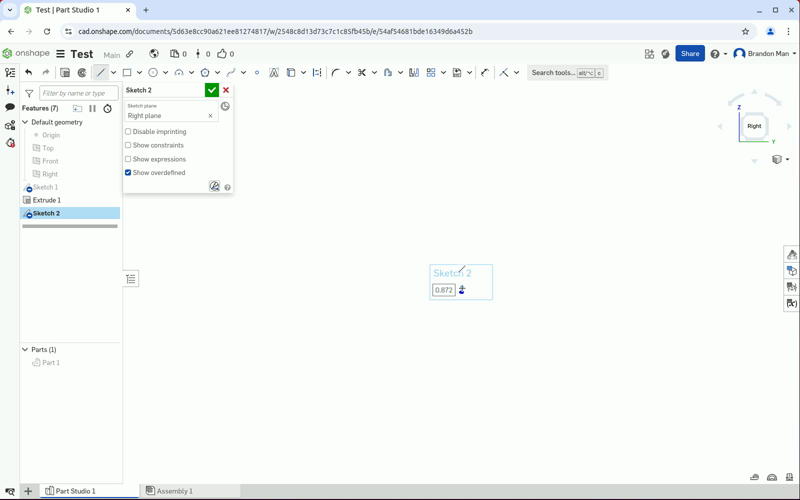
key_up(shift)
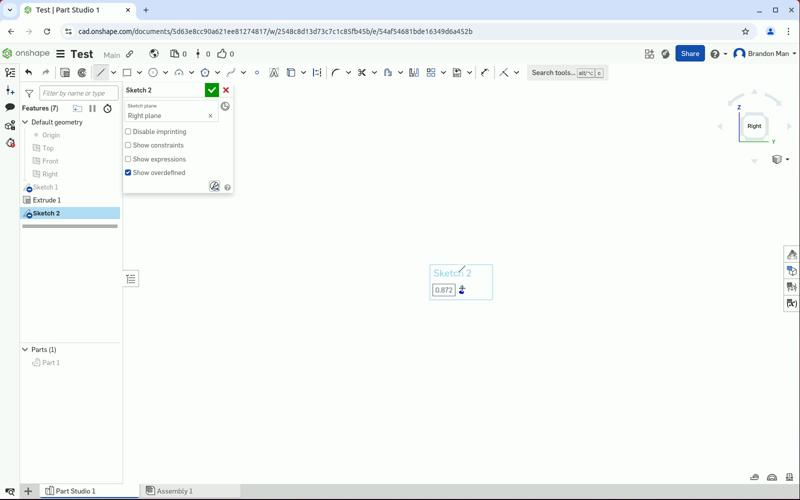
key_down(shift)
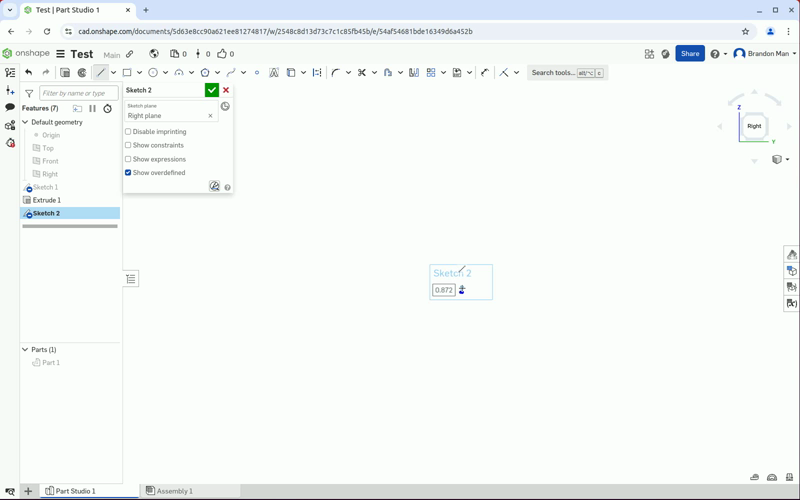
mouse_move(492, 287)
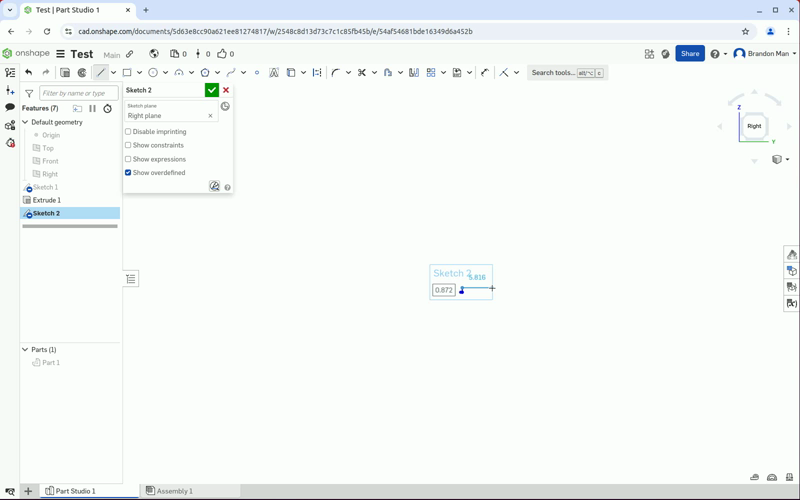
mouse_move(460, 287)
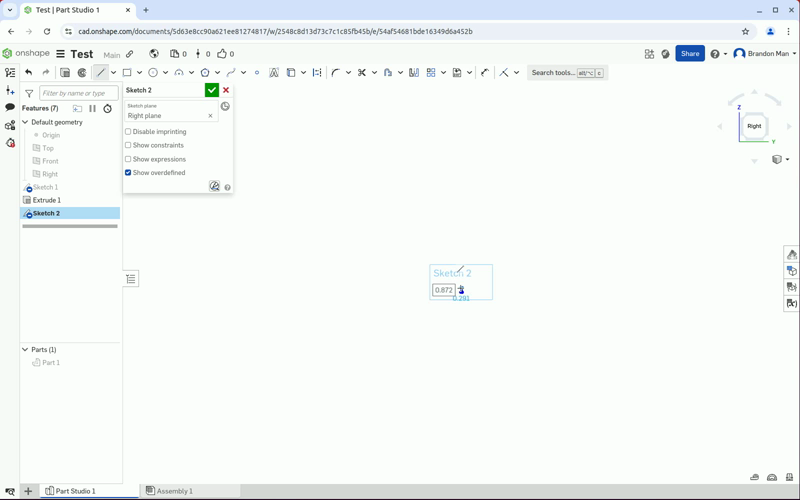
scroll(6)
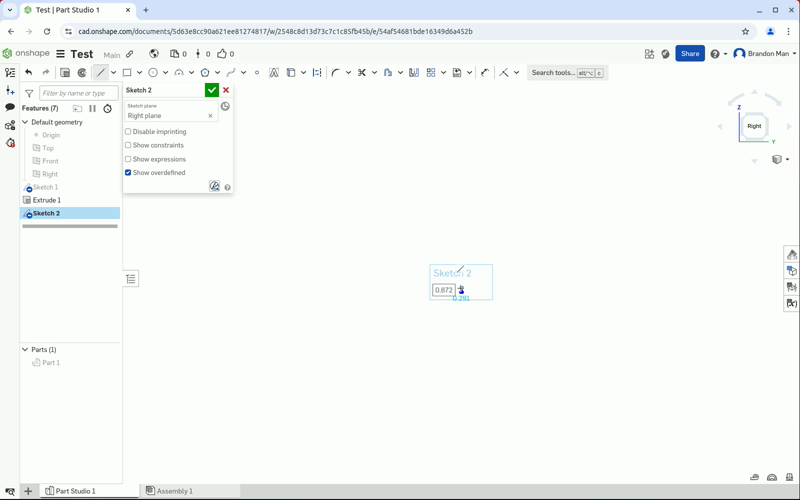
scroll(6)
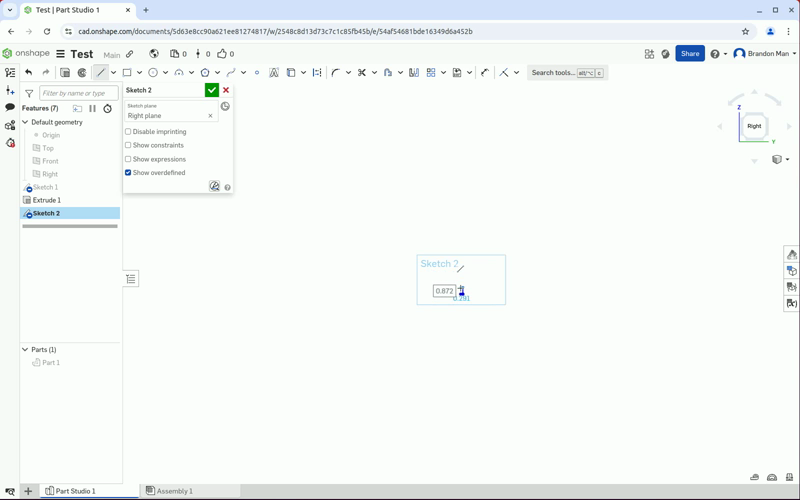
scroll(6)
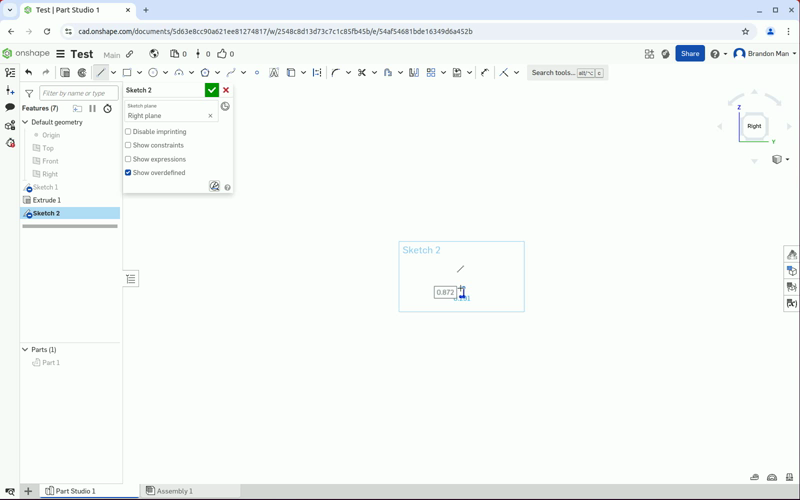
scroll(6)
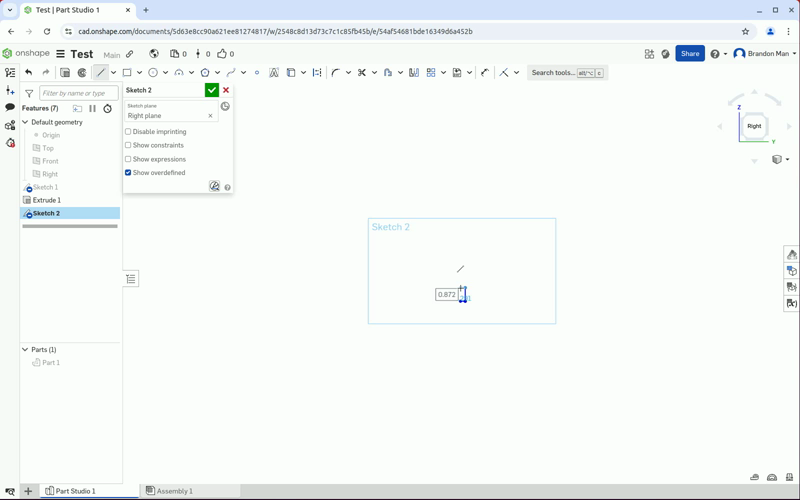
scroll(6)
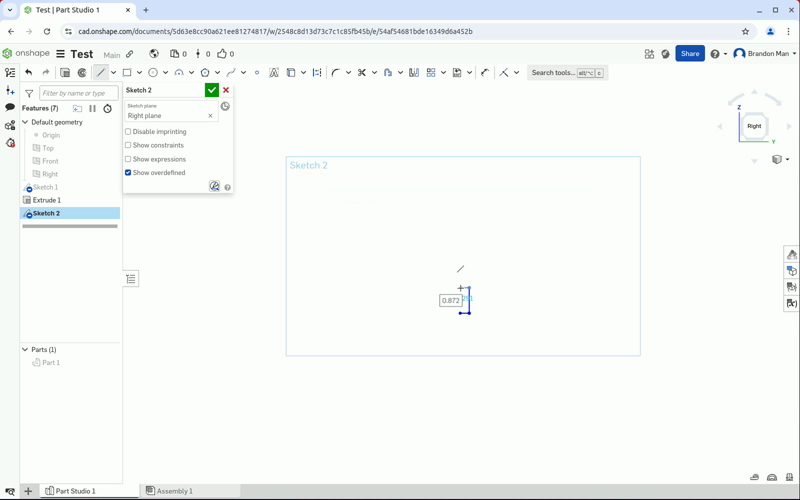
scroll(6)
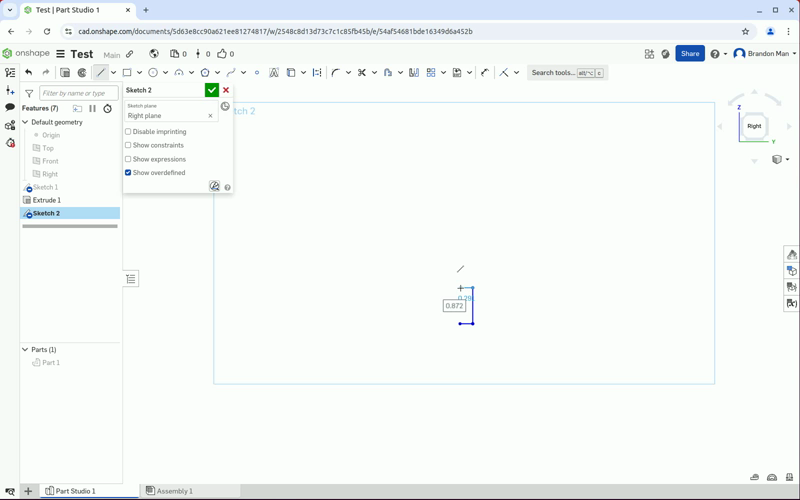
scroll(6)
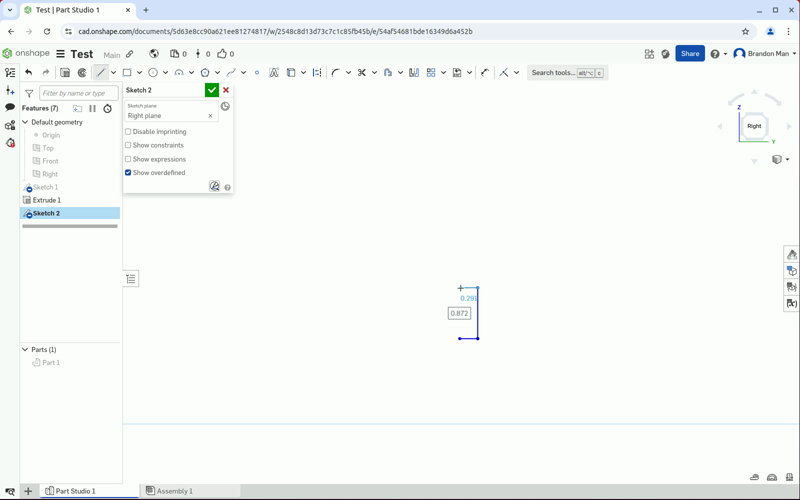
click(460, 287)
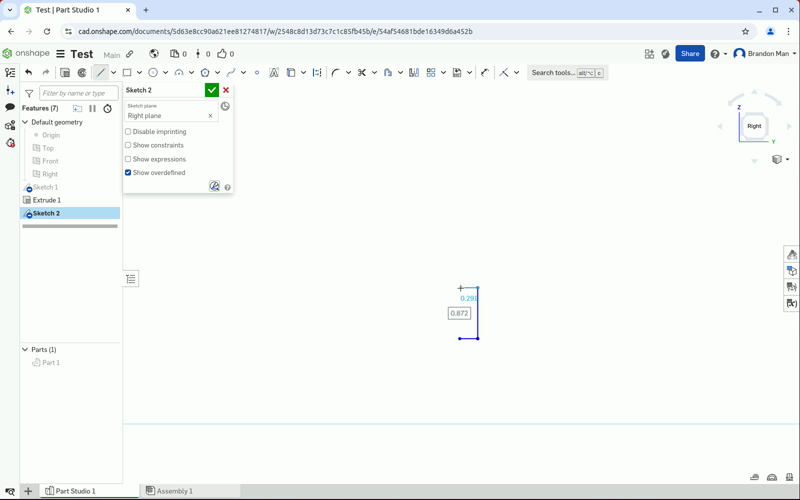
scroll(-6)
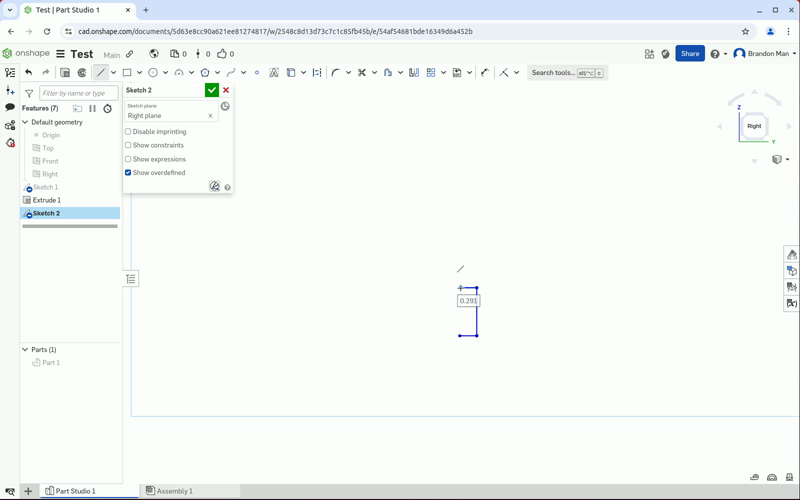
scroll(-6)
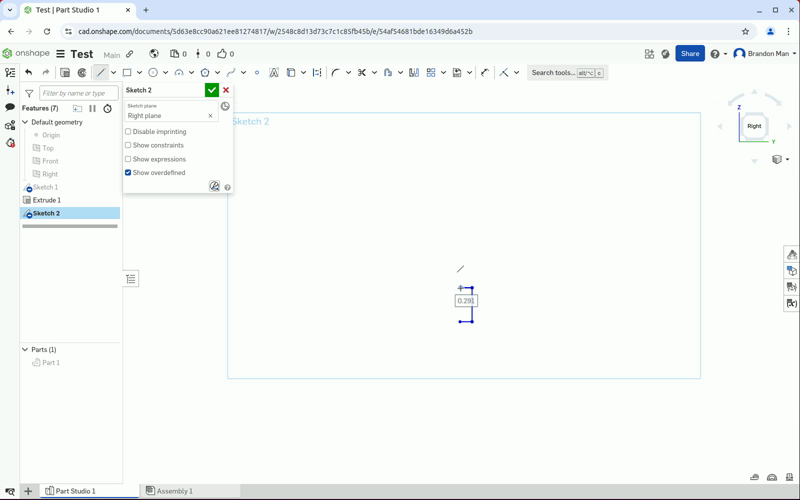
scroll(-6)
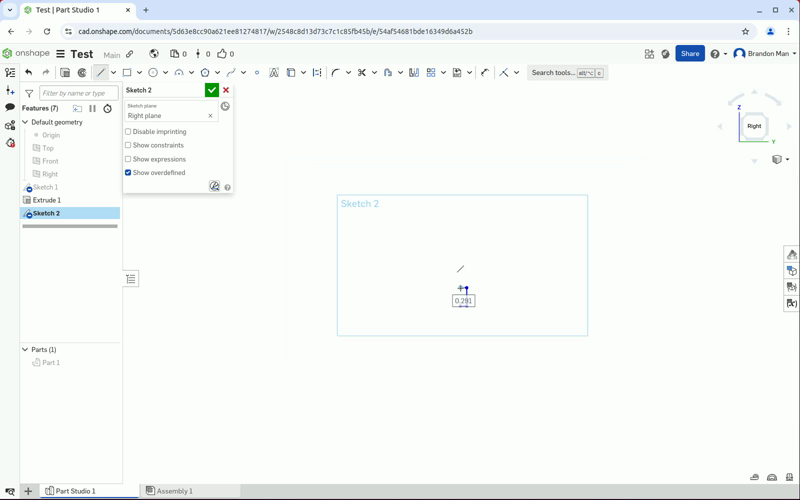
scroll(-6)
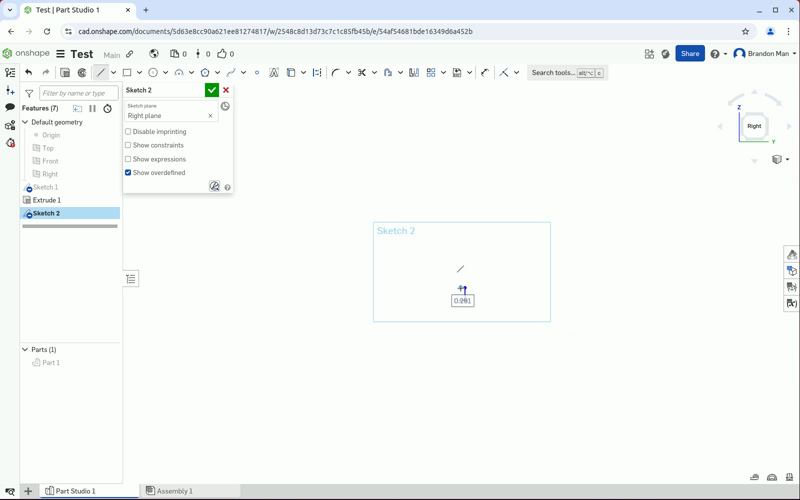
scroll(-6)
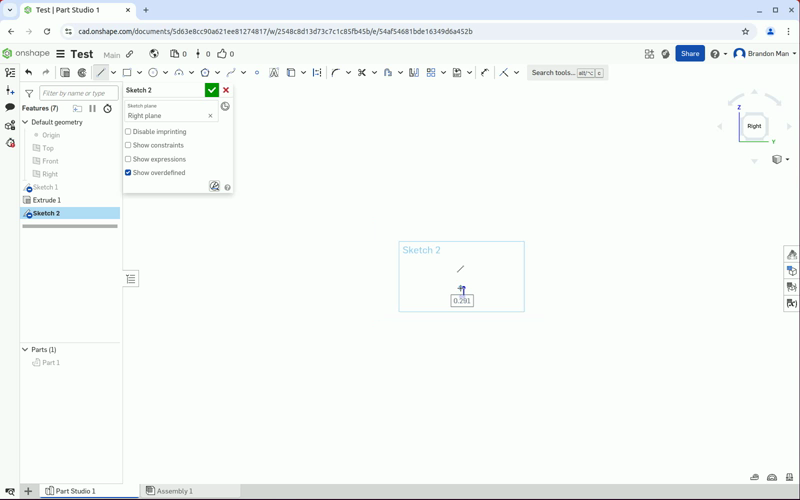
scroll(-6)
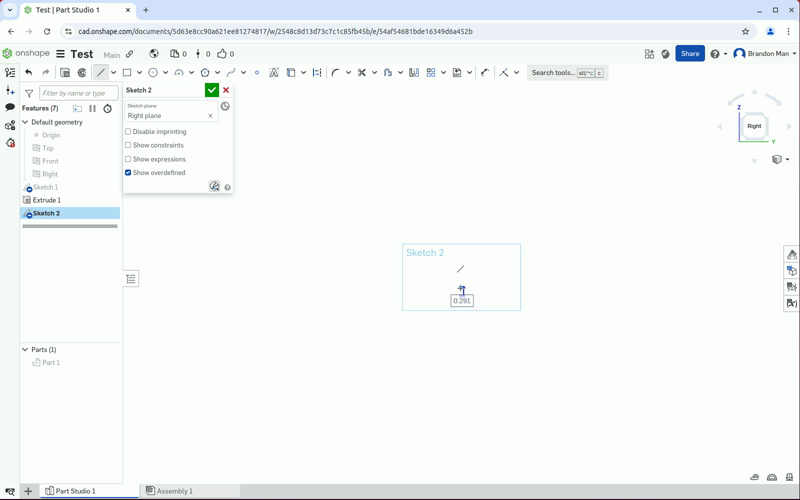
scroll(-6)
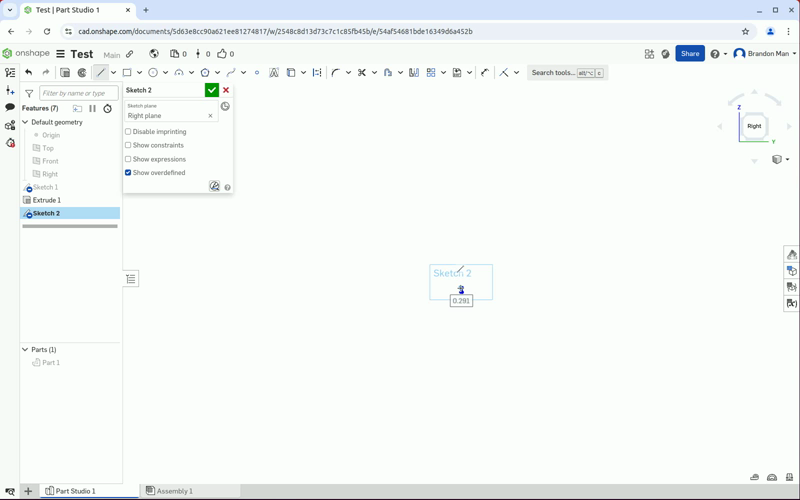
key_up(shift)
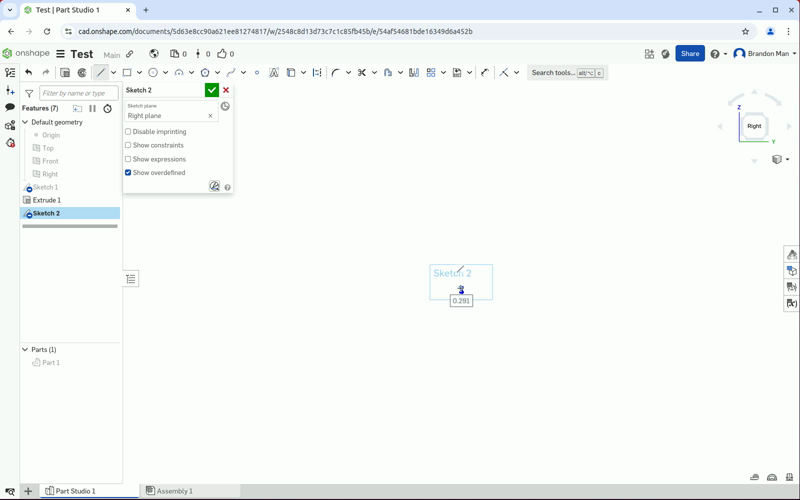
mouse_move(490, 287)
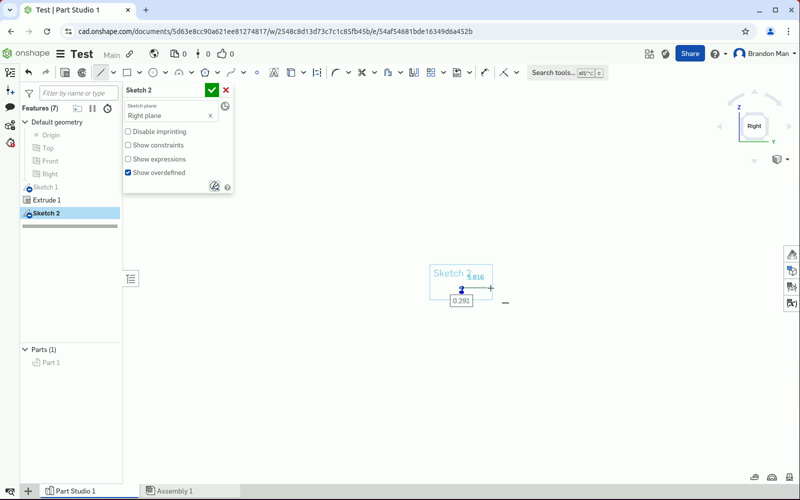
key_down(shift)
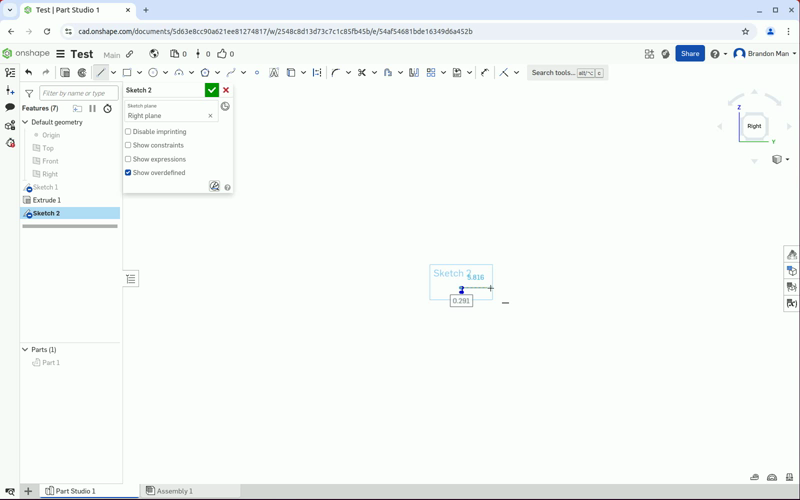
mouse_move(460, 292)
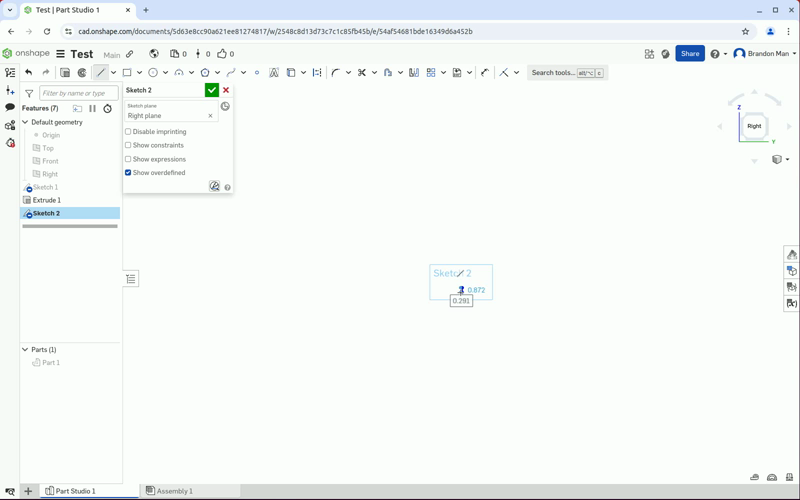
scroll(6)
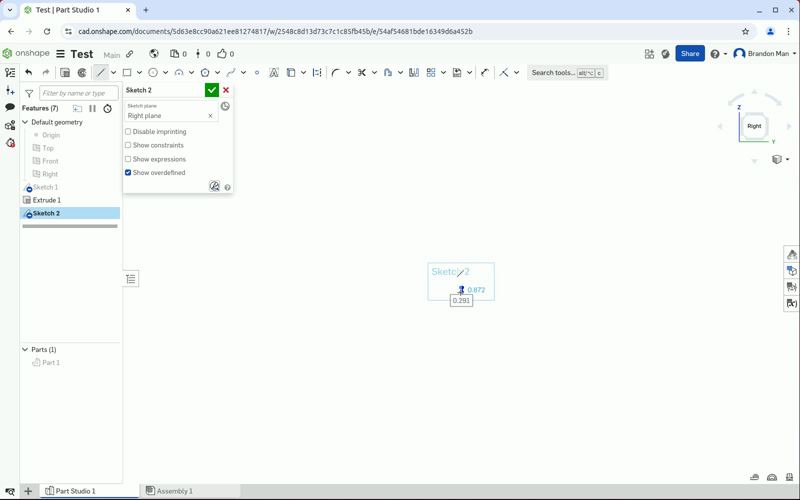
scroll(6)
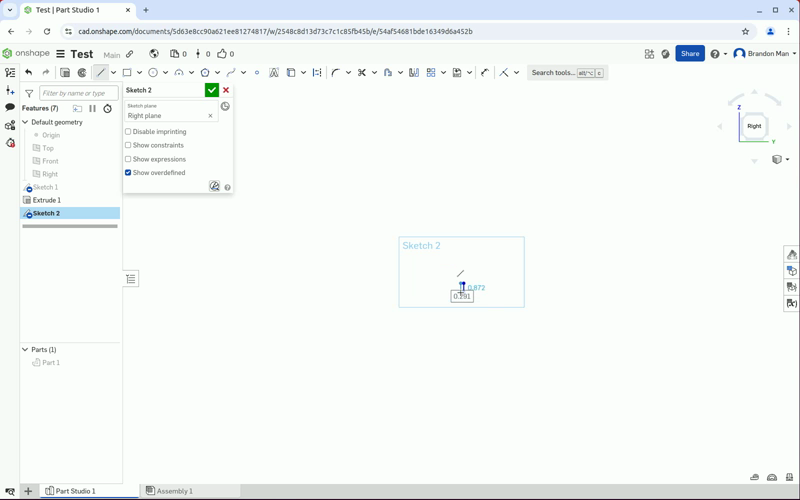
scroll(6)
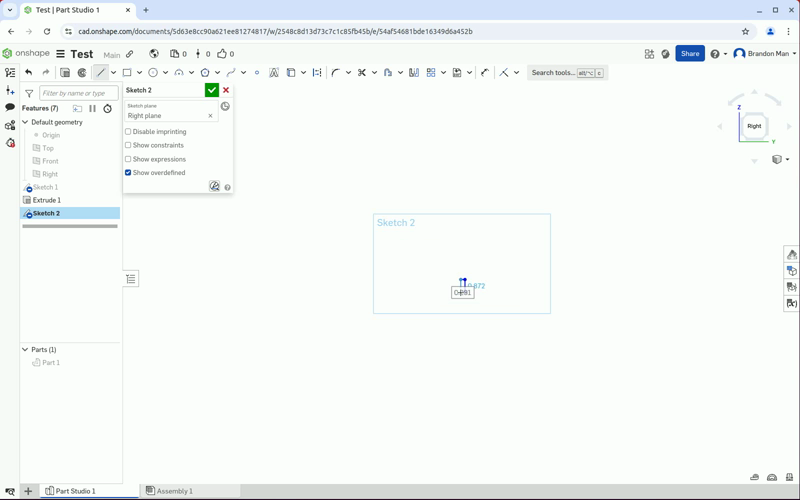
scroll(6)
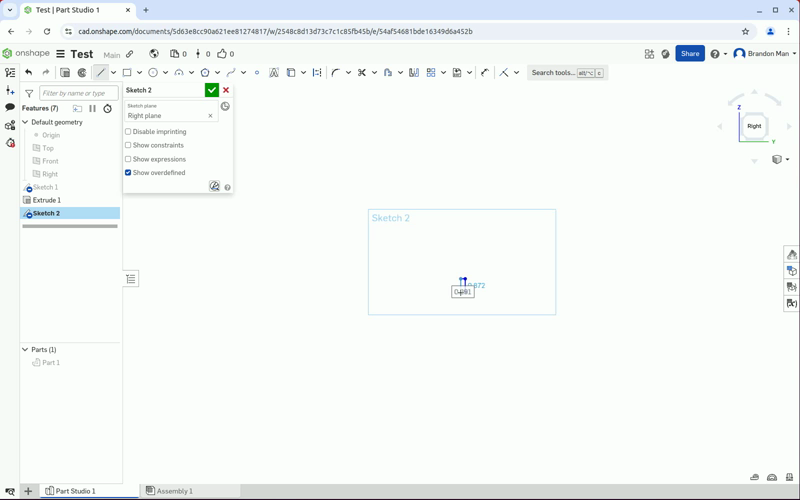
scroll(6)
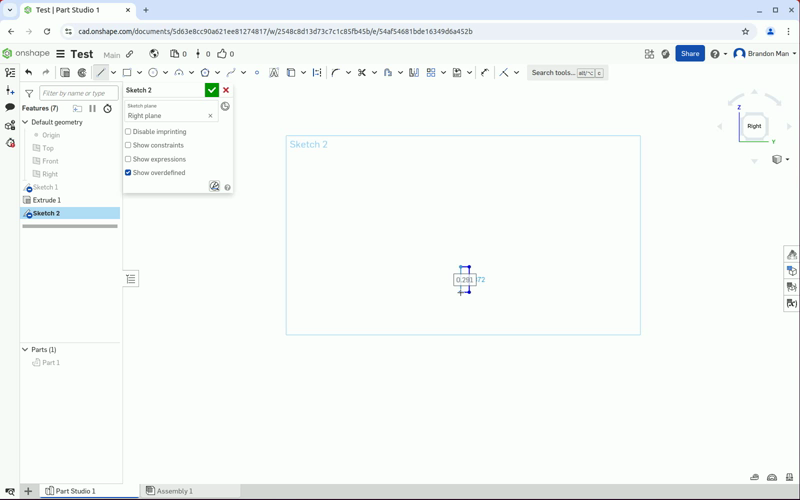
scroll(6)
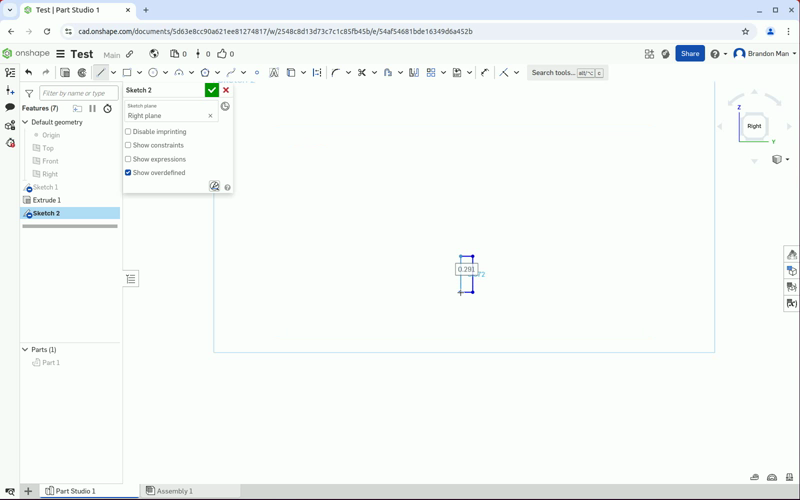
scroll(6)
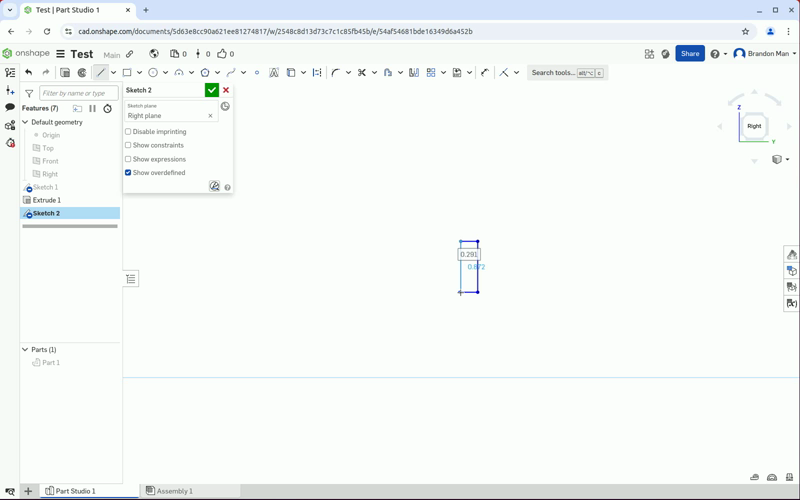
key_up(shift)
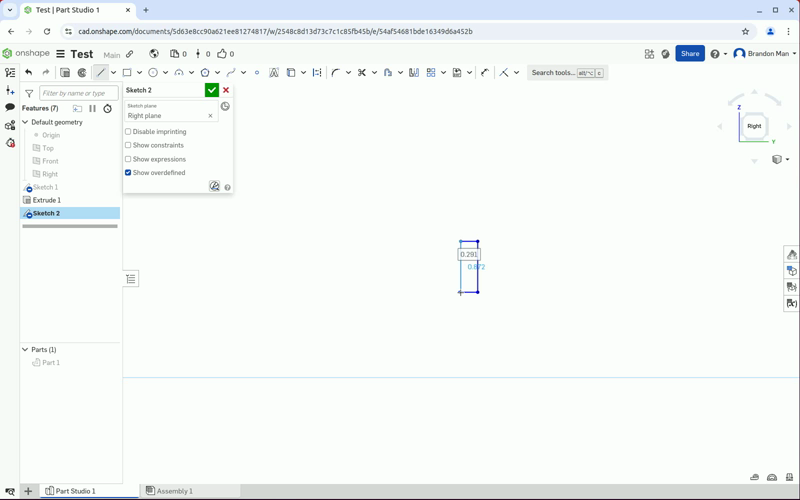
click(460, 292)
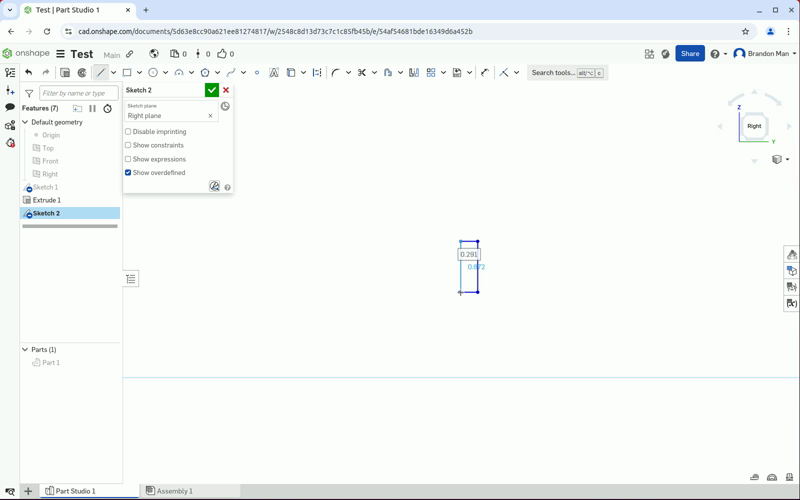
scroll(-6)
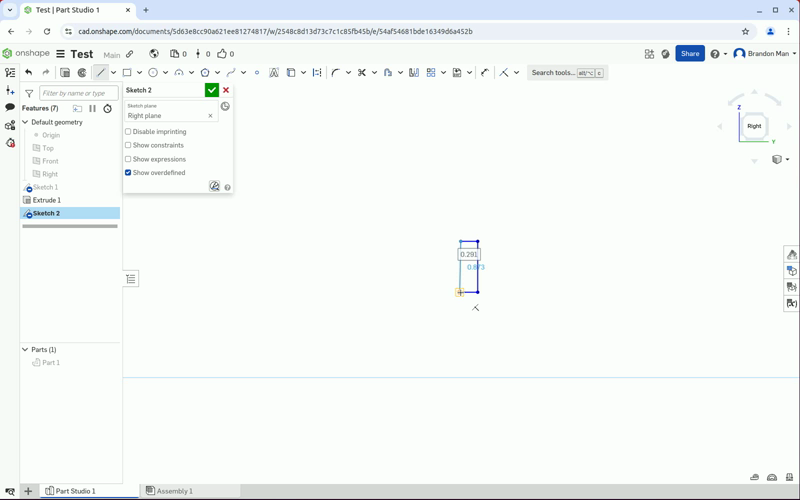
scroll(-6)
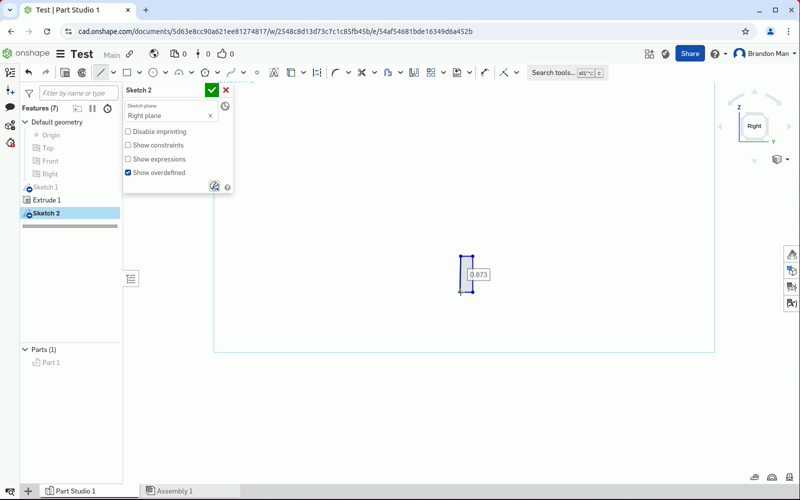
scroll(-6)
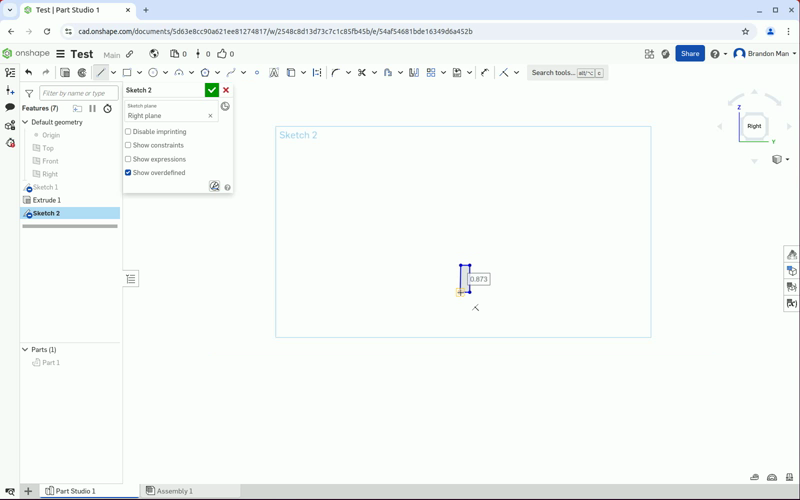
scroll(-6)
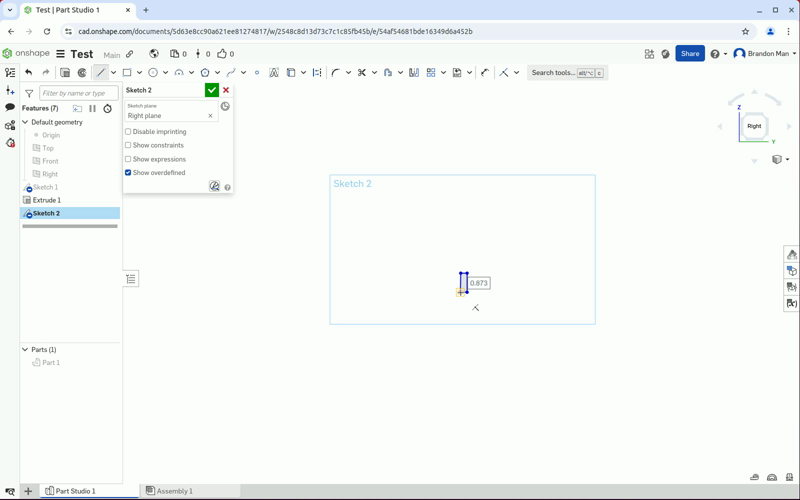
scroll(-6)
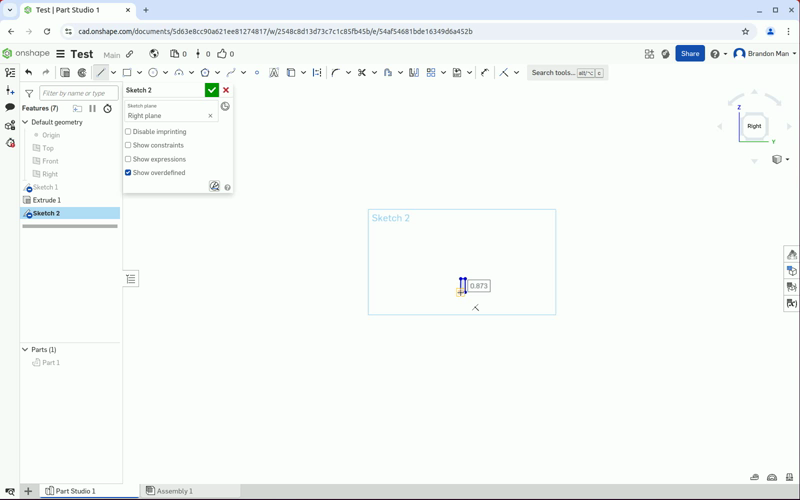
scroll(-6)
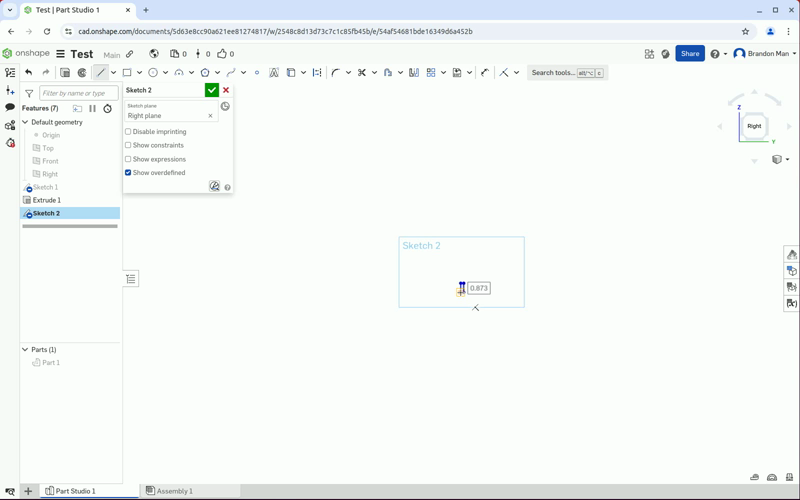
scroll(-6)
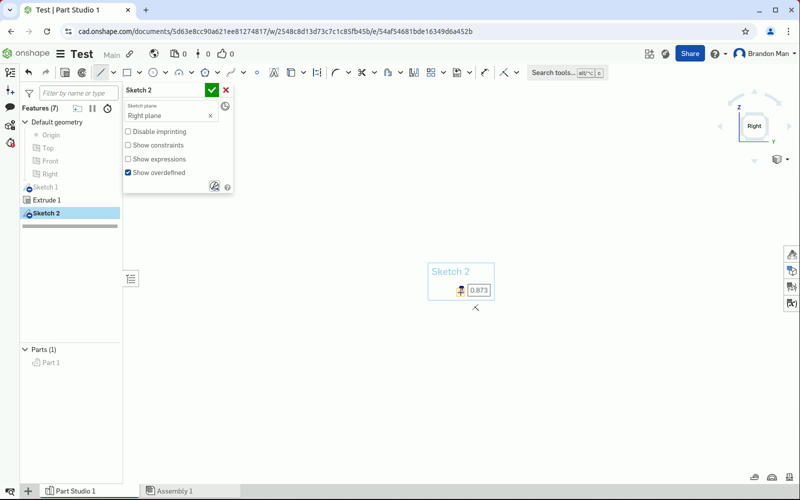
key(esc)
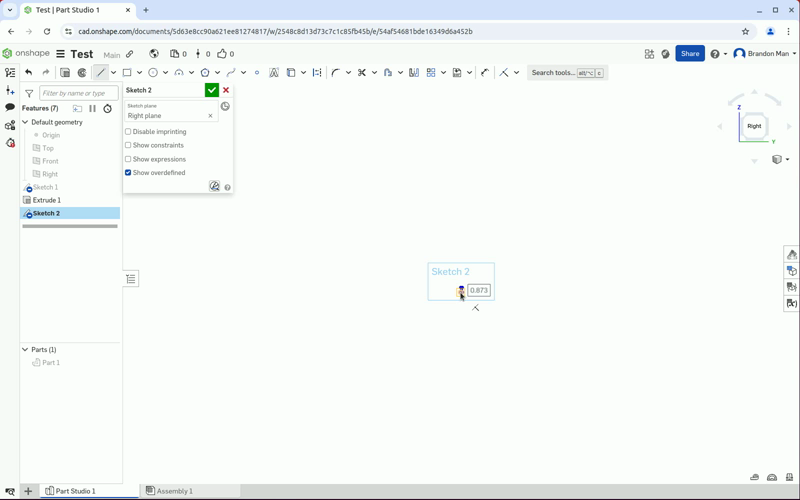
mouse_move(461, 290)
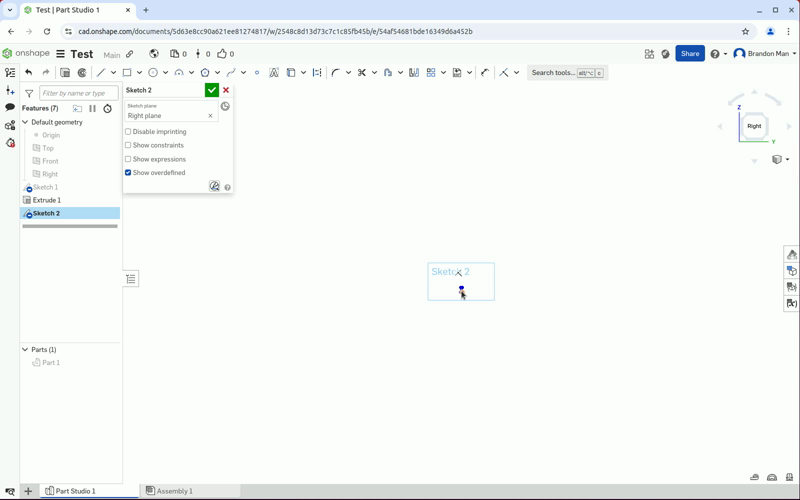
scroll(6)
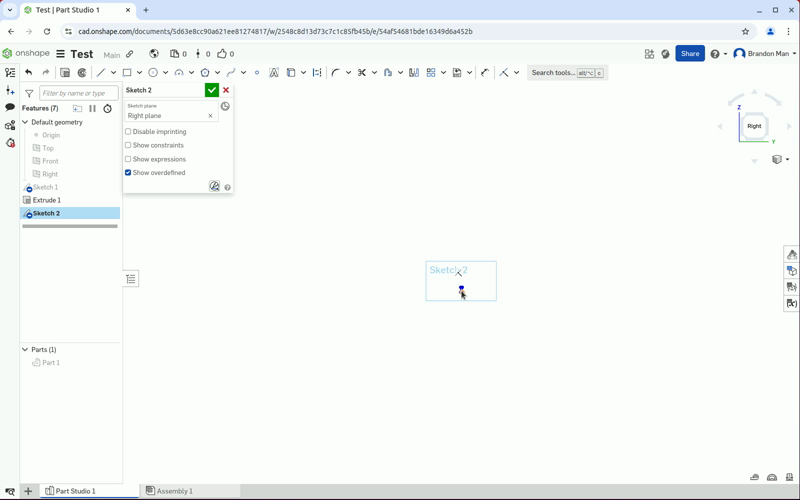
scroll(6)
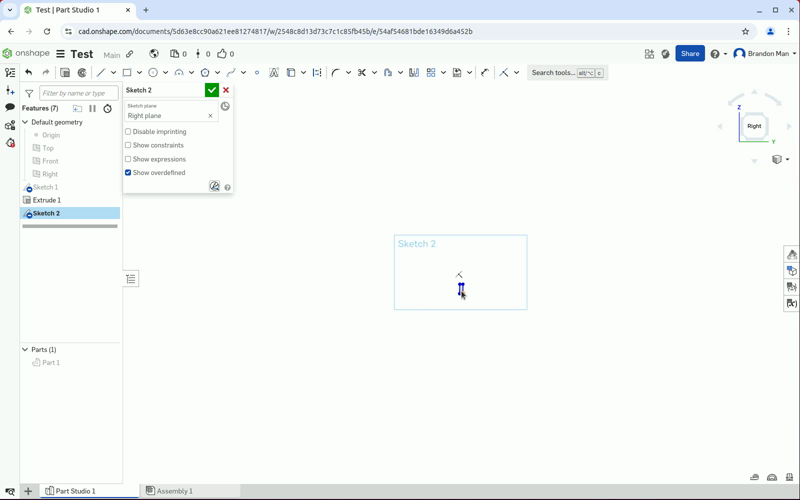
scroll(6)
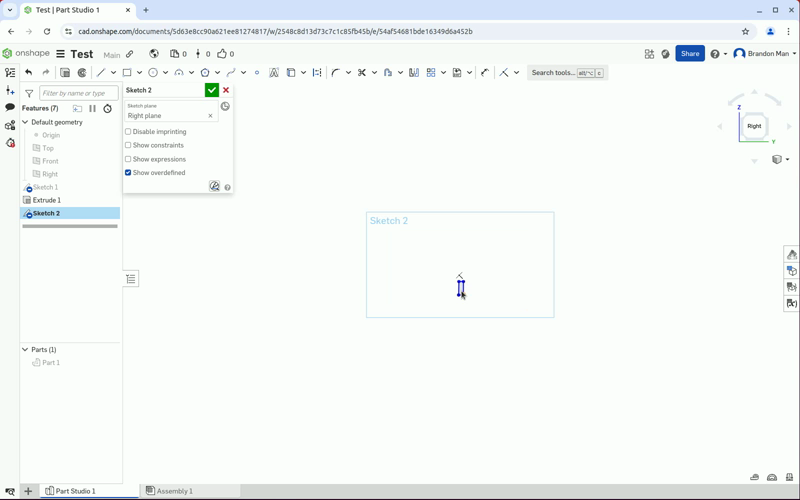
scroll(6)
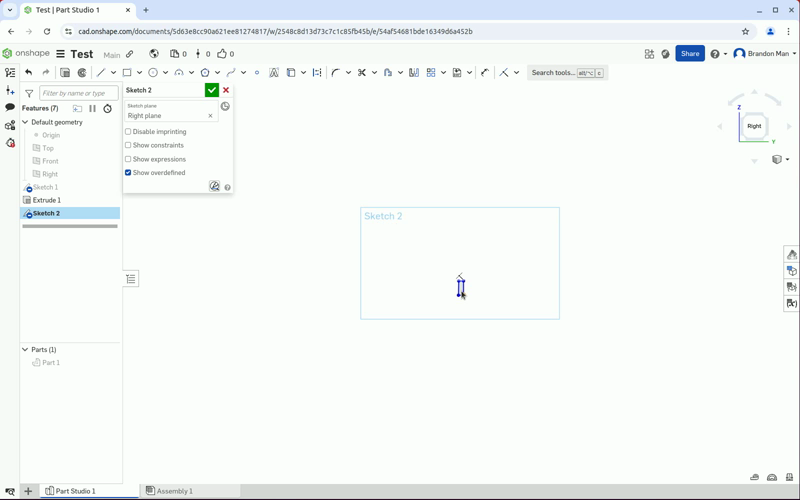
scroll(6)
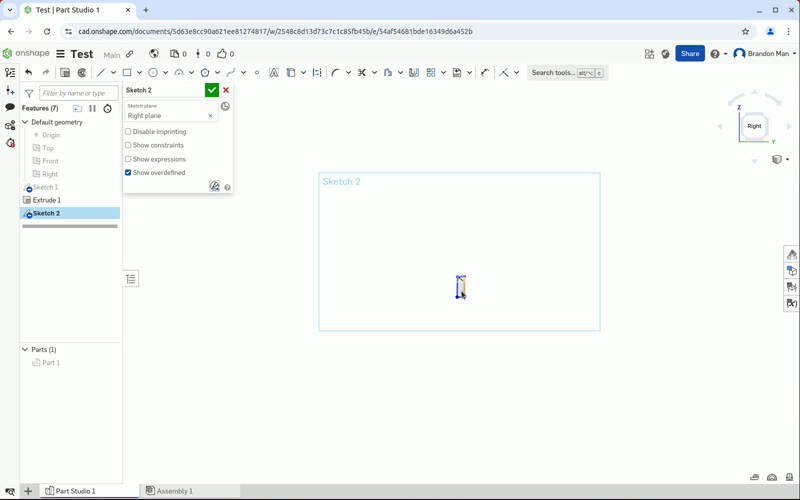
scroll(6)
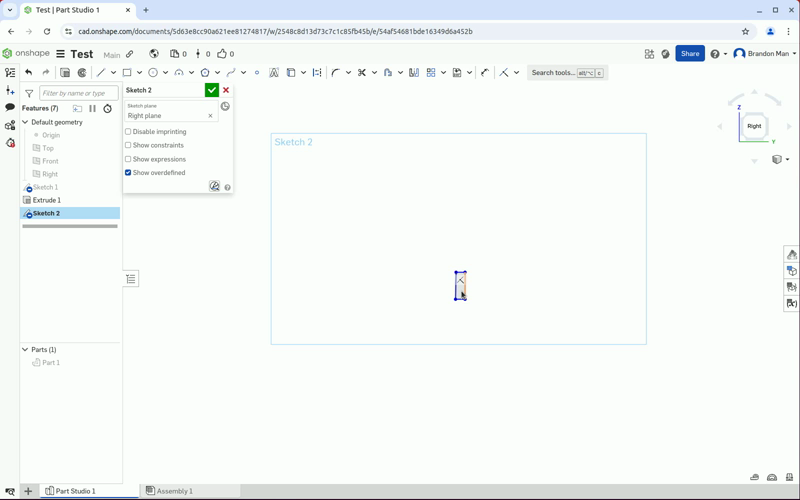
scroll(6)
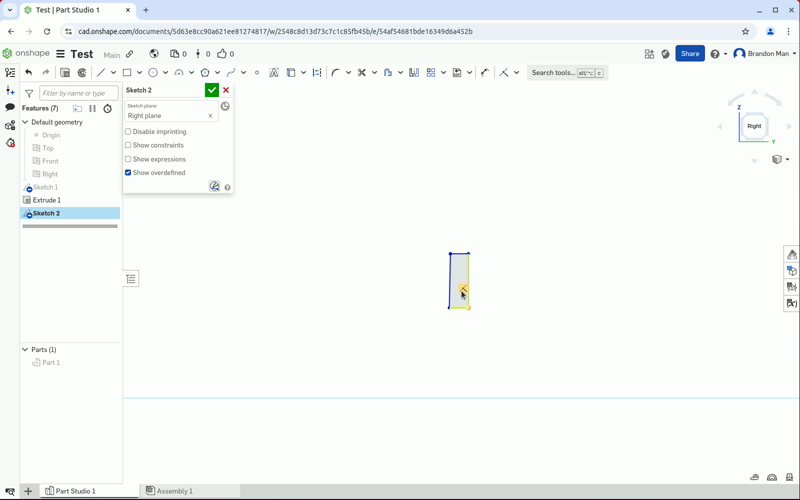
click(461, 290)
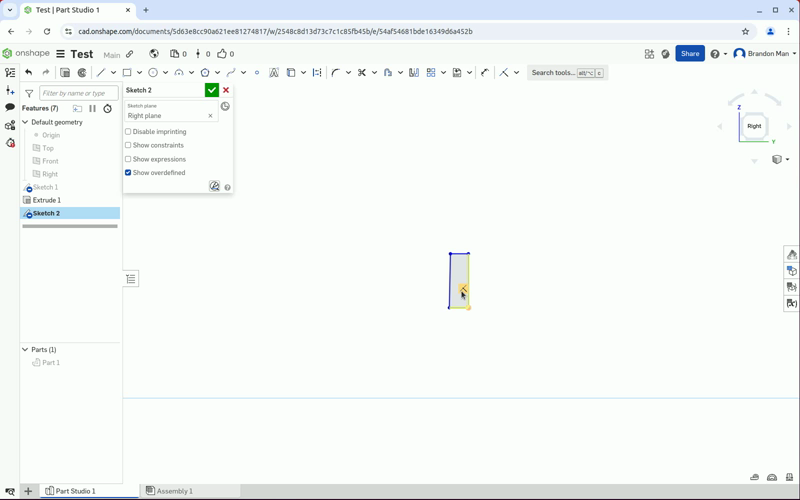
scroll(-6)
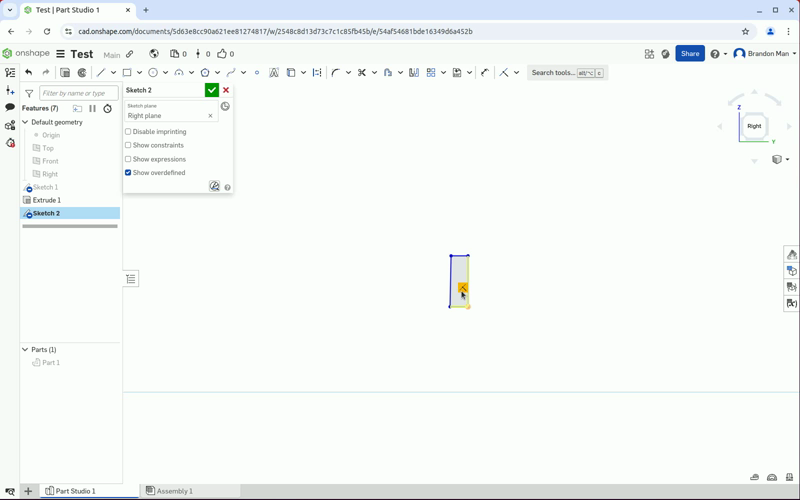
scroll(-6)
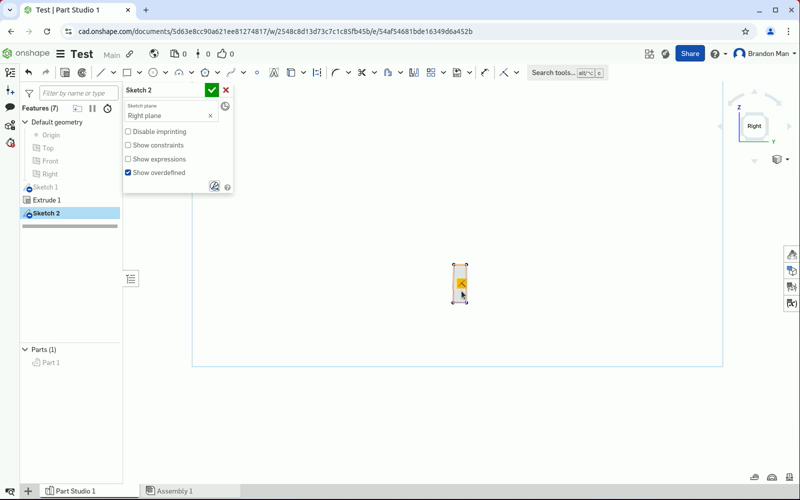
scroll(-6)
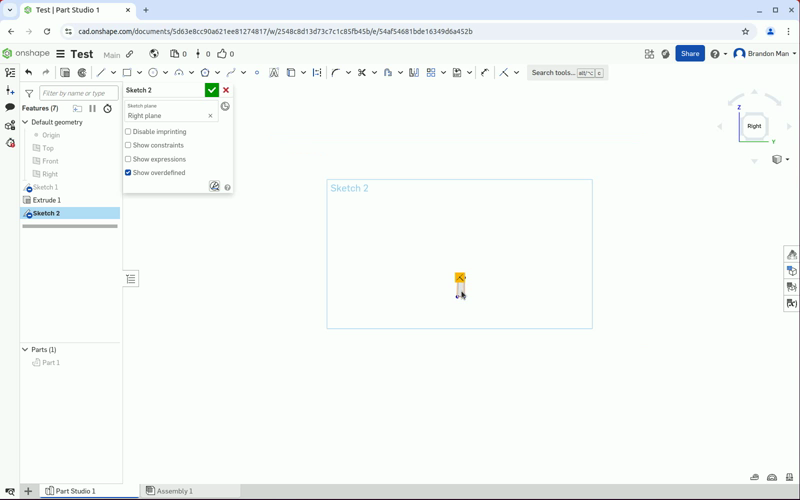
scroll(-6)
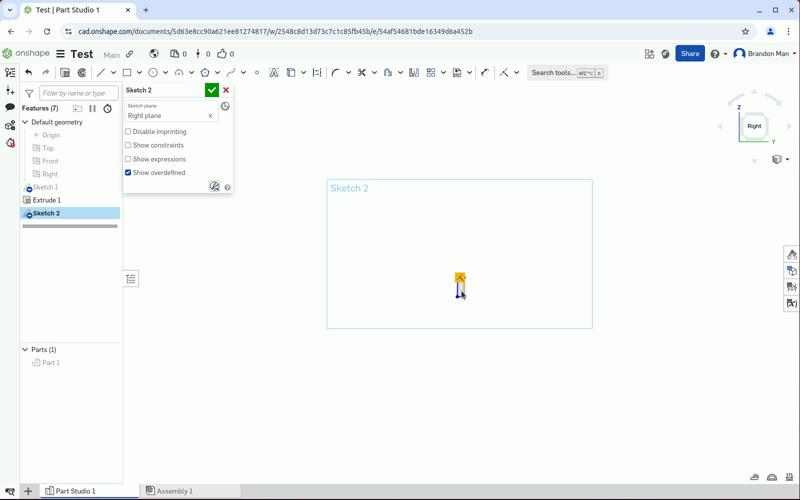
scroll(-6)
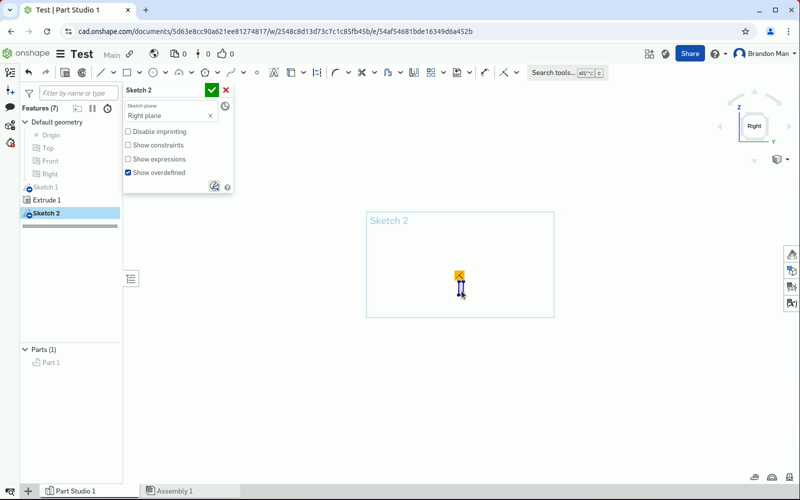
scroll(-6)
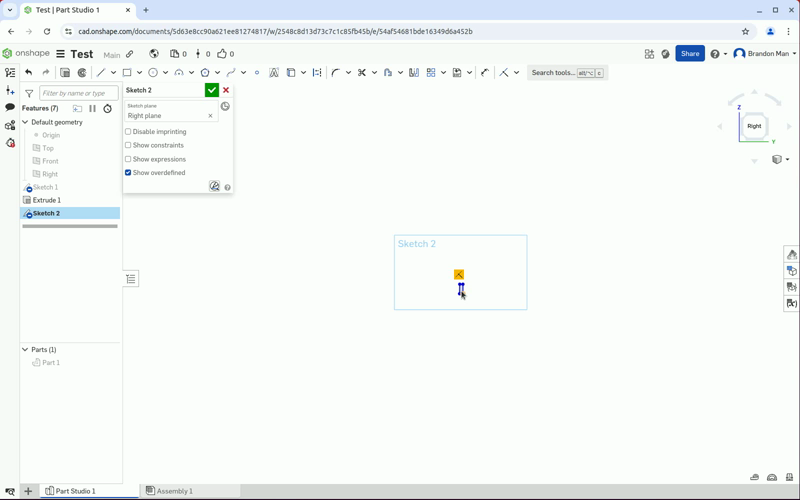
scroll(-6)
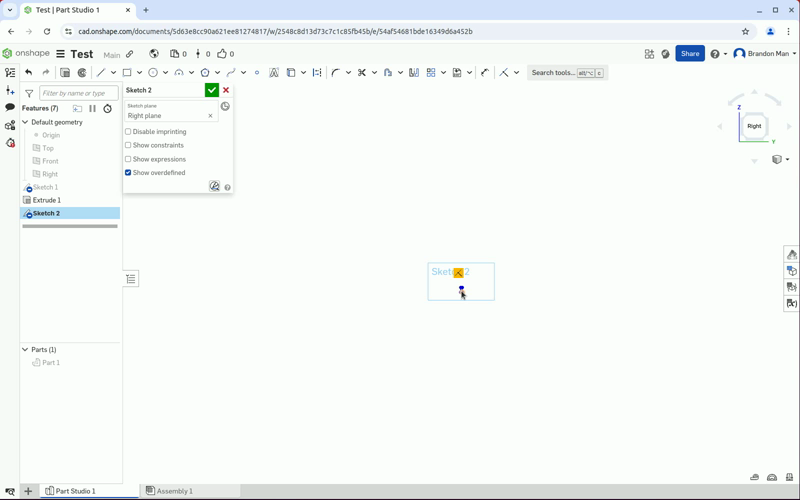
mouse_move(73, 352)
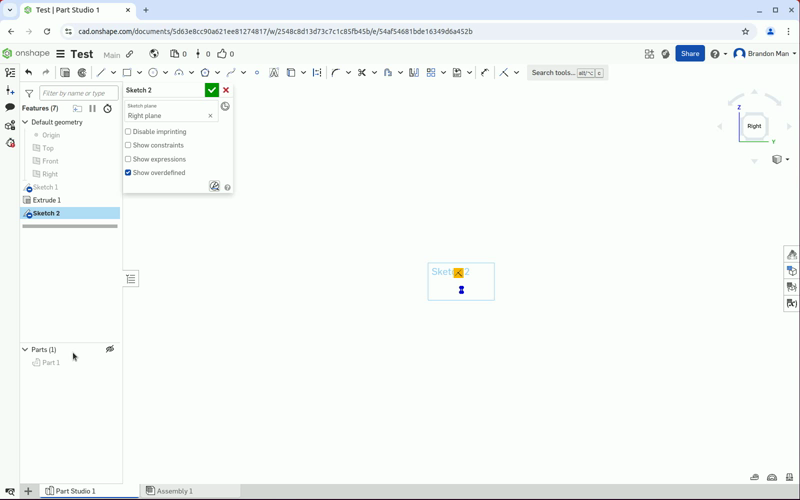
key(shift+y)
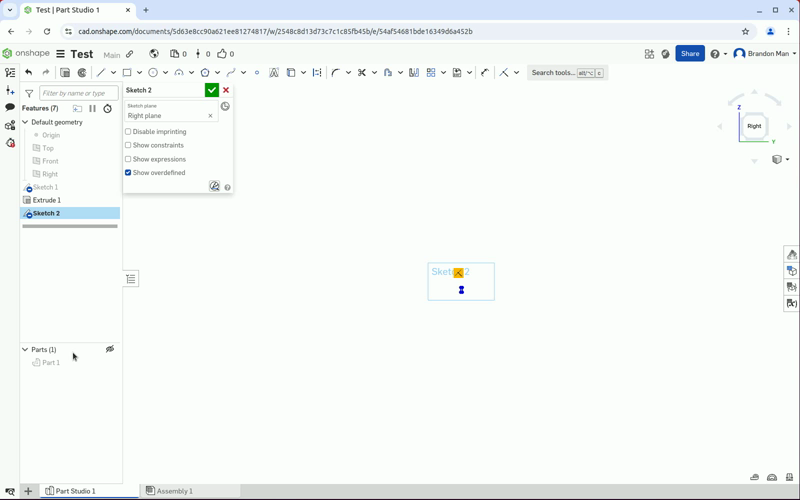
key(shift+e)
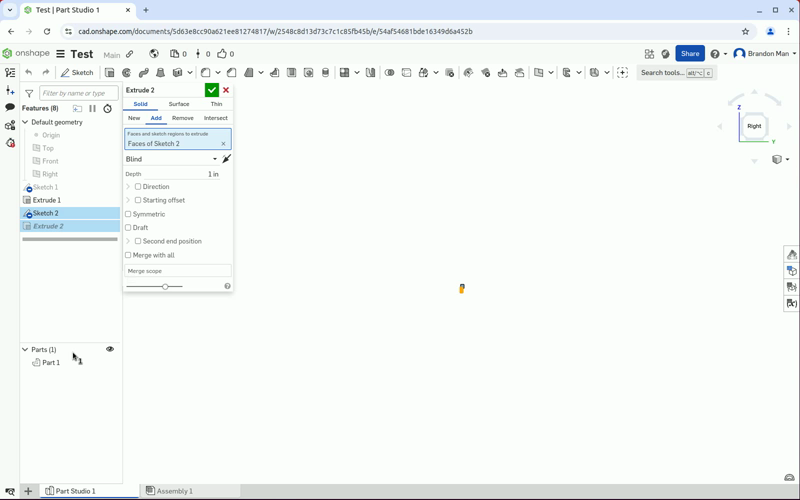
mouse_move(143, 106)
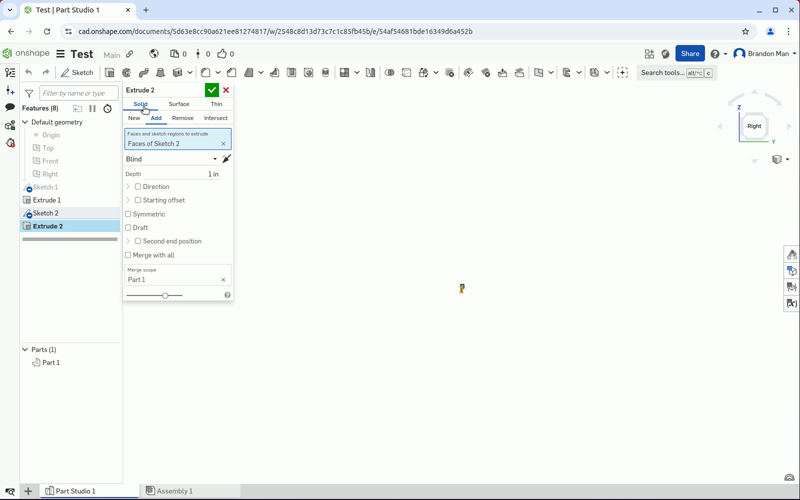
click(143, 106)
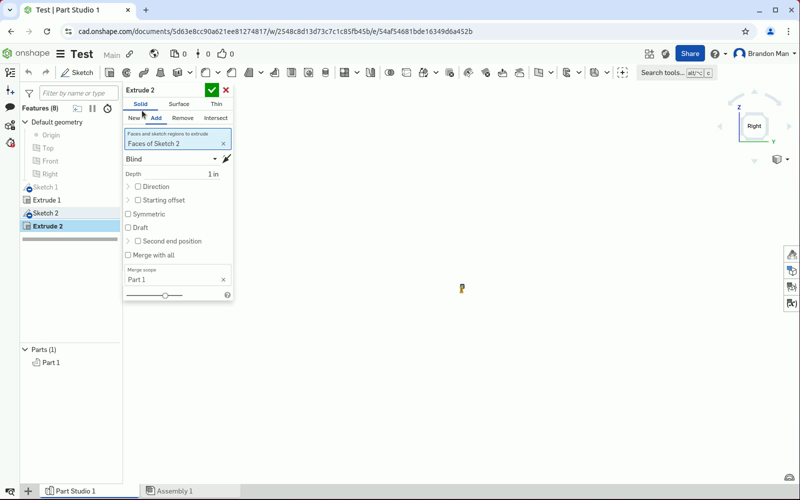
mouse_move(137, 120)
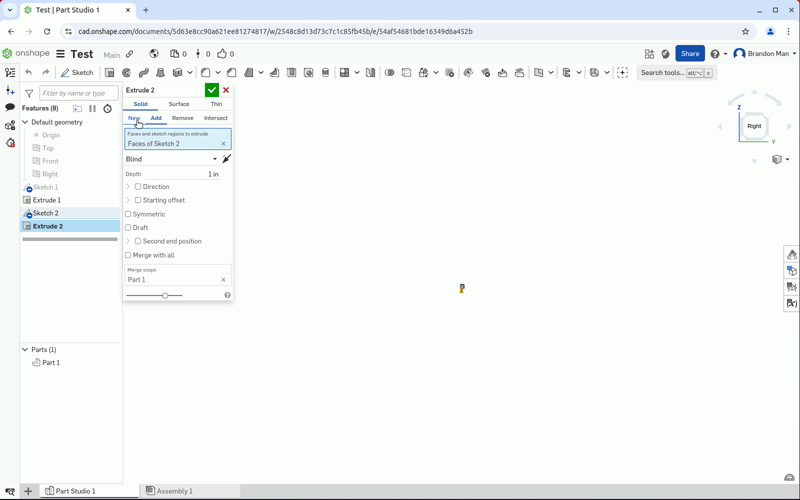
click(137, 120)
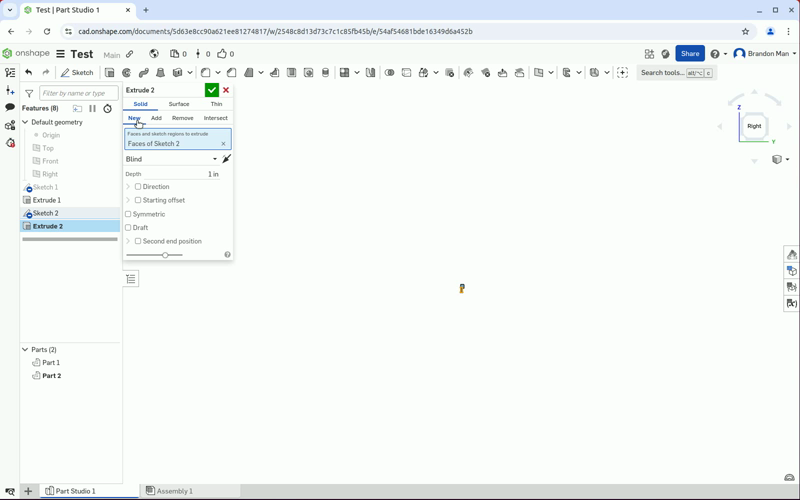
key(tab, 4)
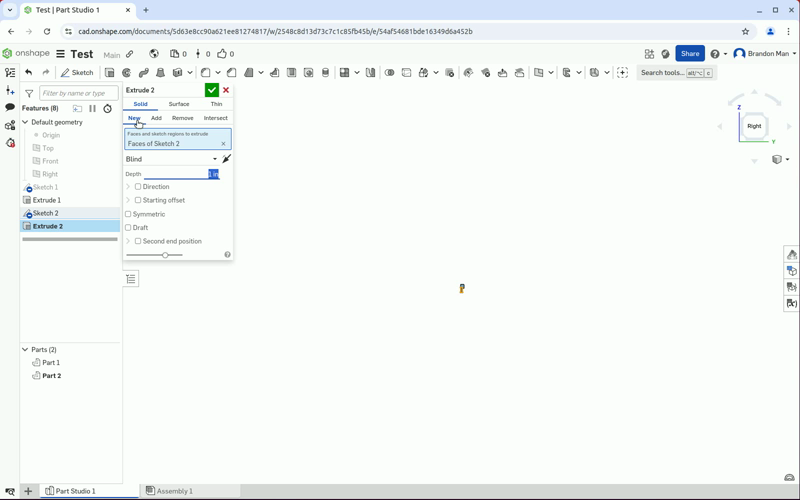
text(4.574)
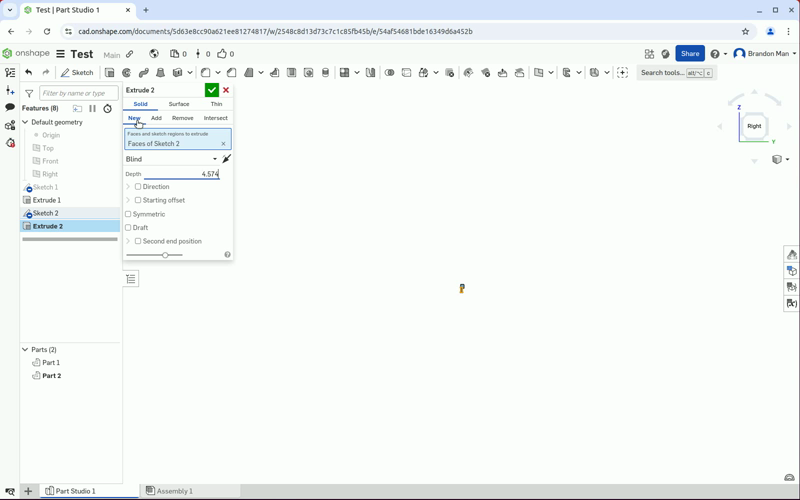
key(enter)
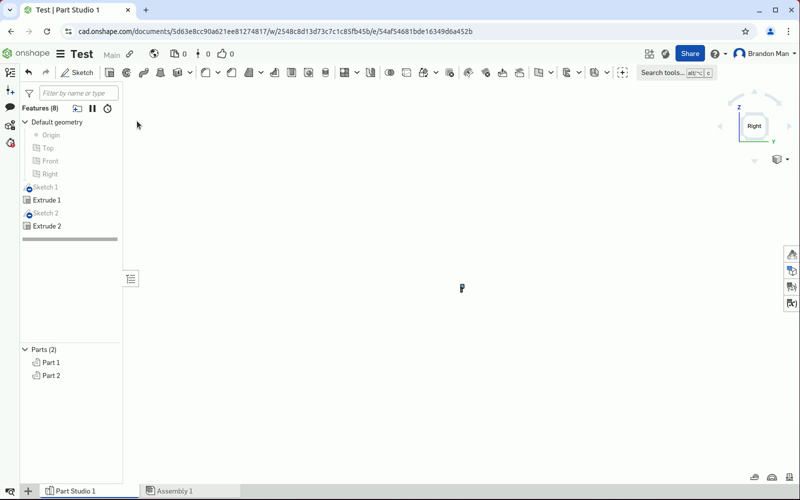
key(shift+h)
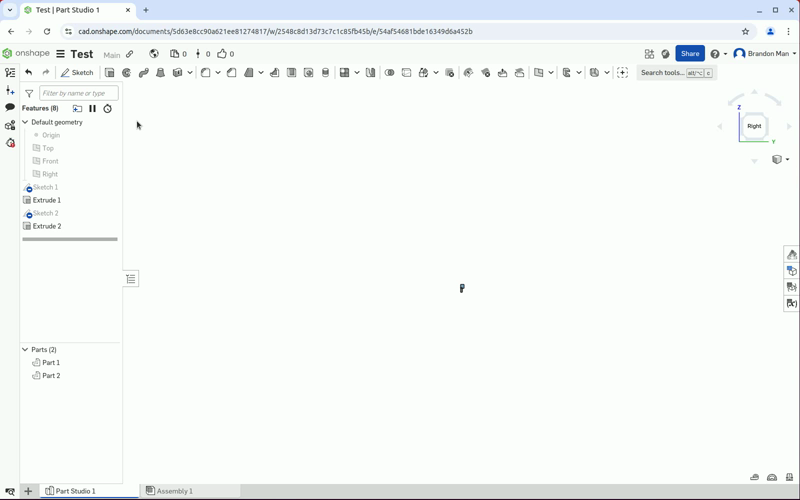
key(shift+h)
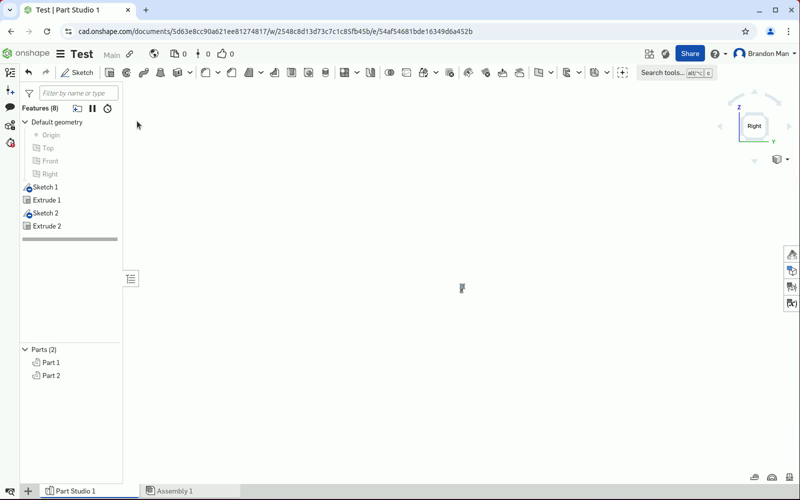
key(shift+7)
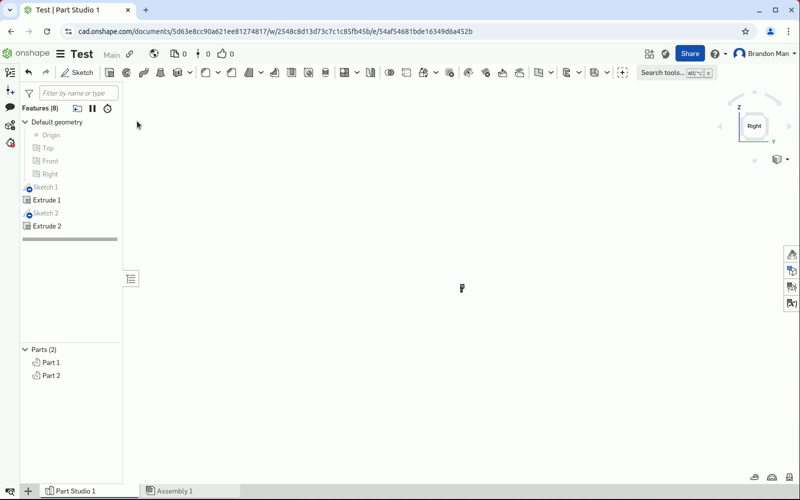
key(right, 2)
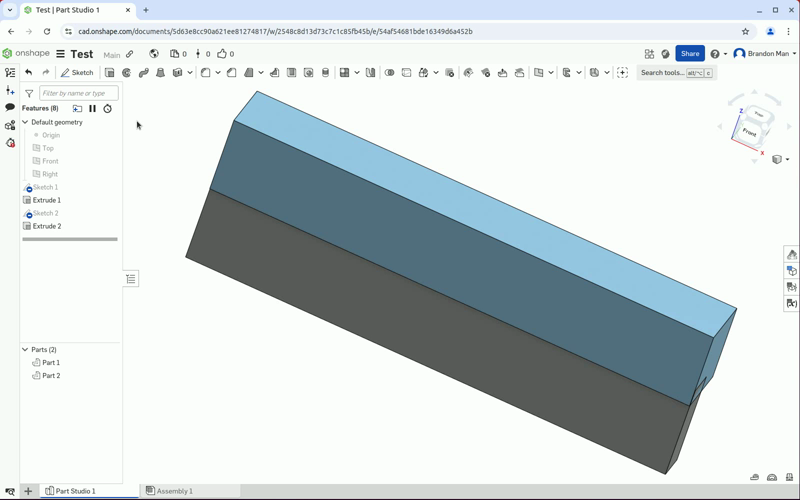
key(down, 2)
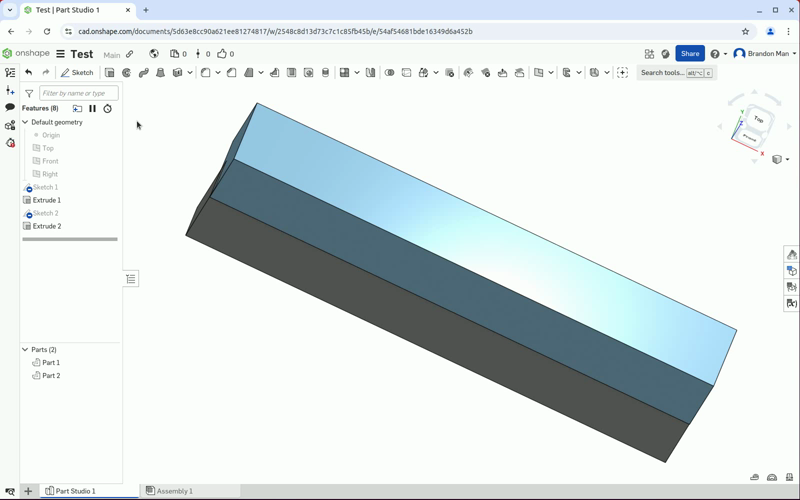
key(up, 2)
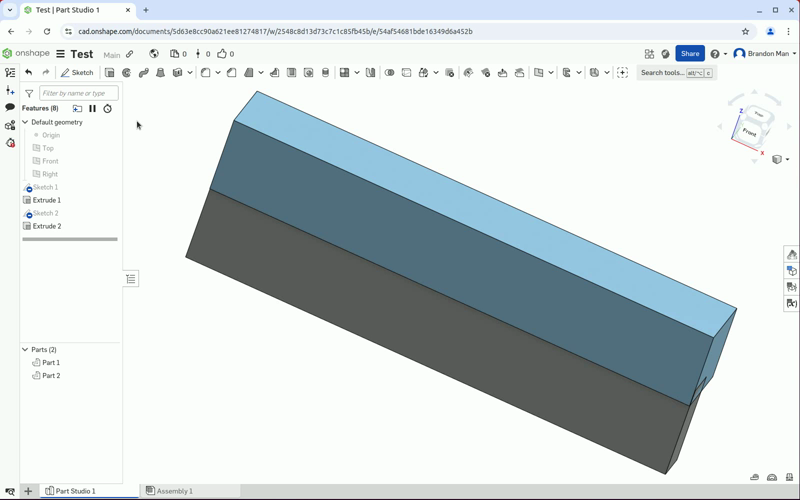
key(left, 2)
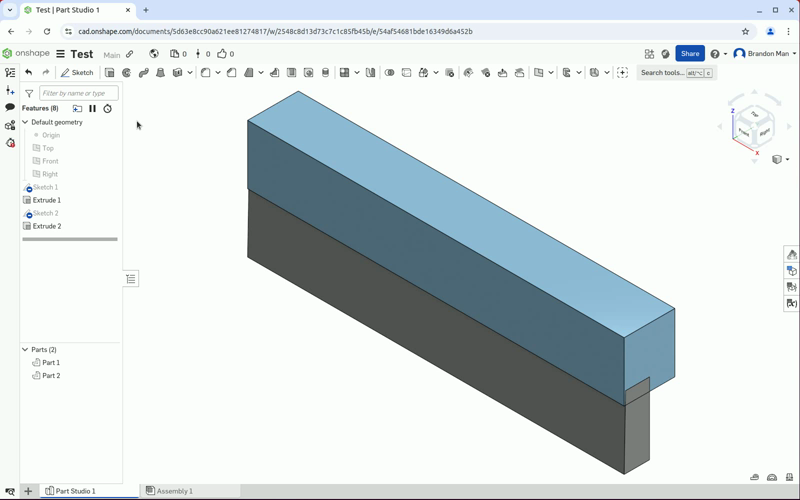
mouse_move(73, 189)
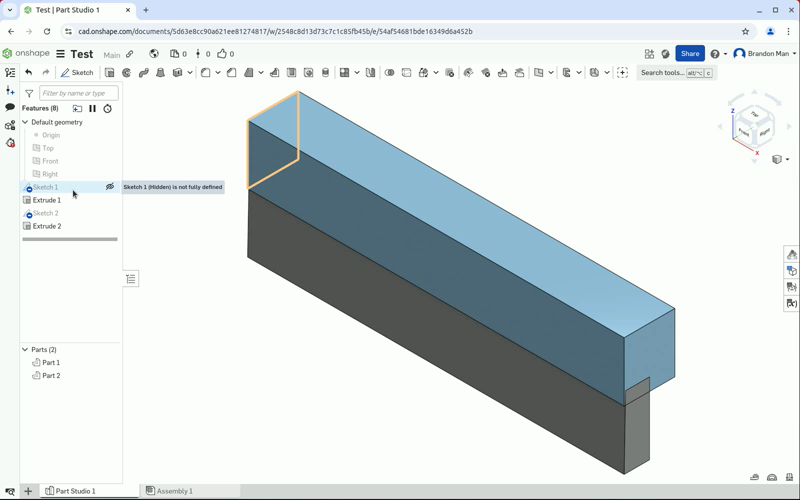
click(73, 189)